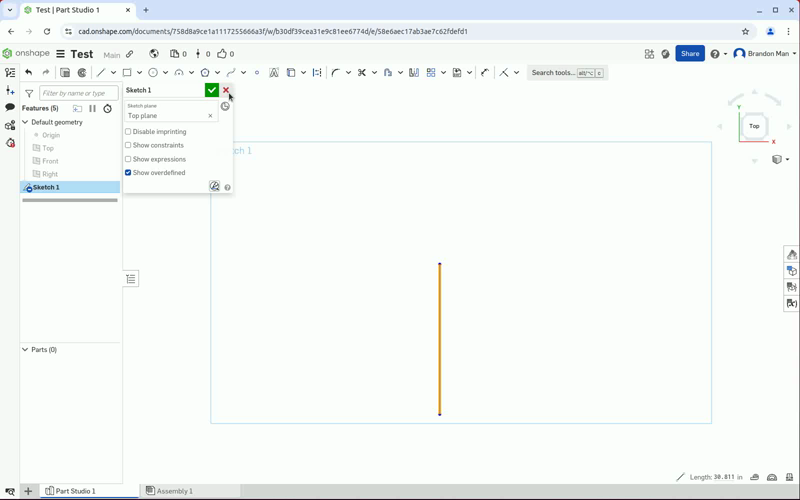
key(shift+h)
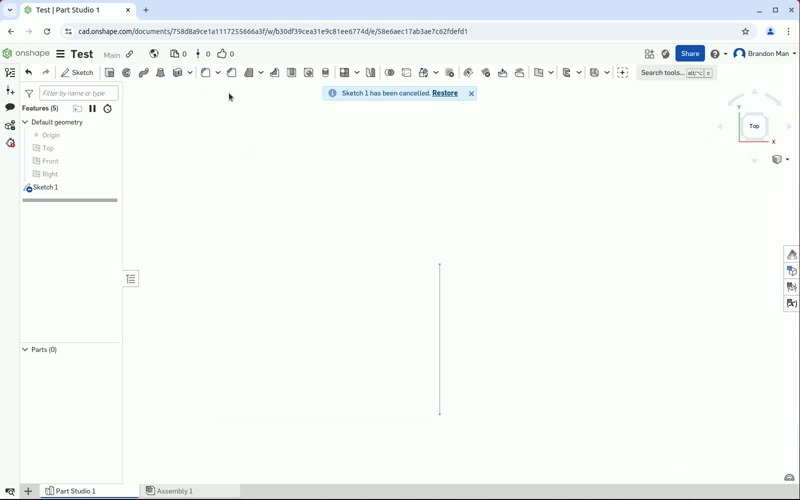
key(shift+s)
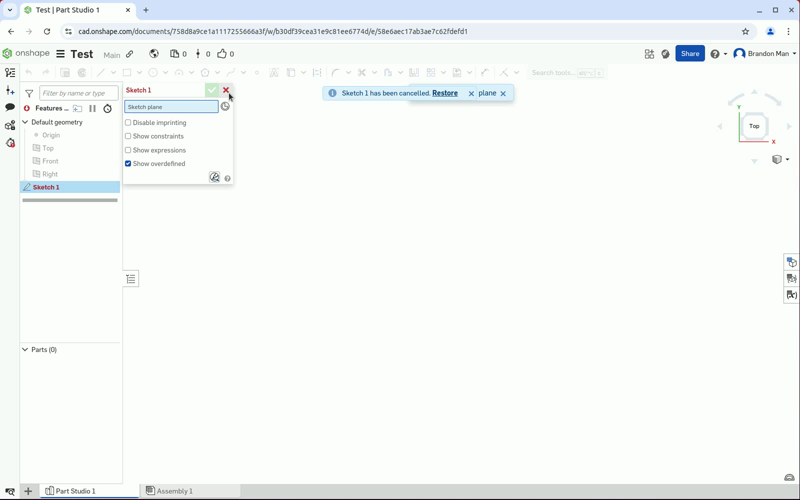
mouse_move(73, 150)
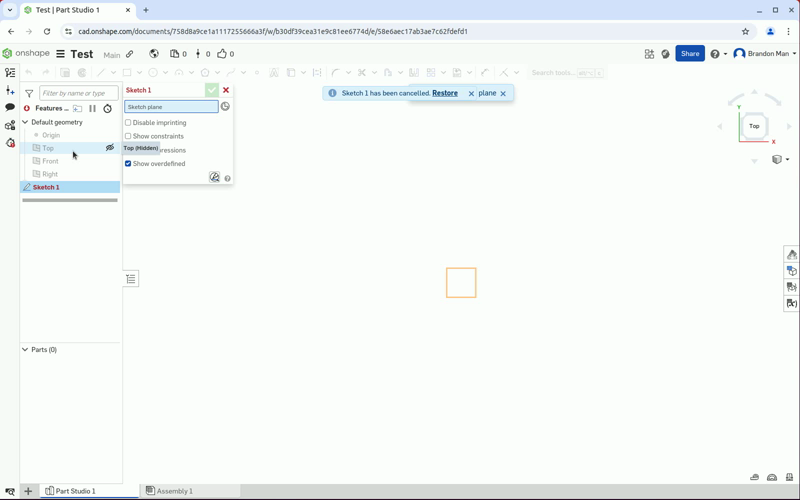
click(73, 150)
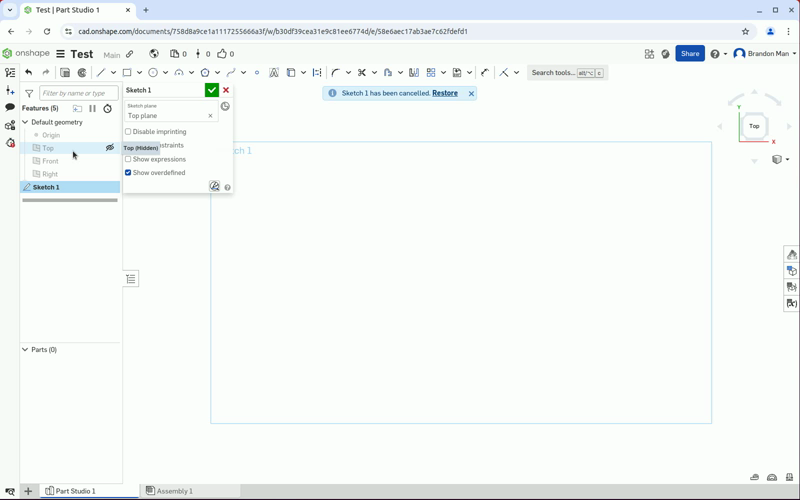
mouse_move(73, 352)
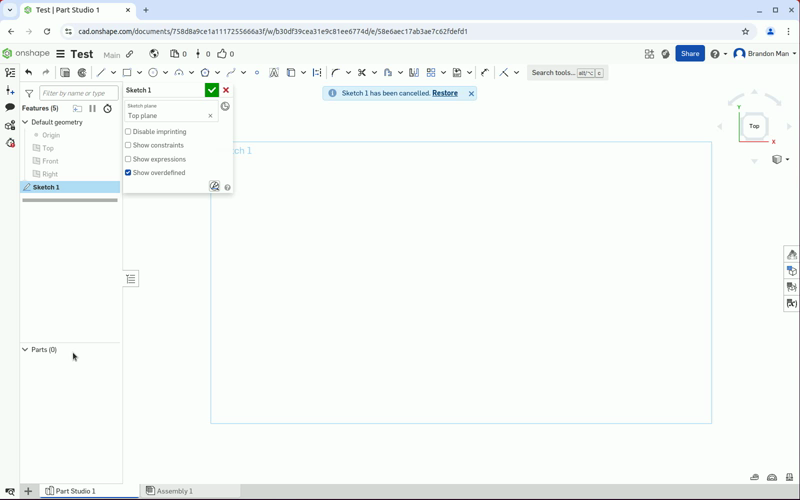
key(y)
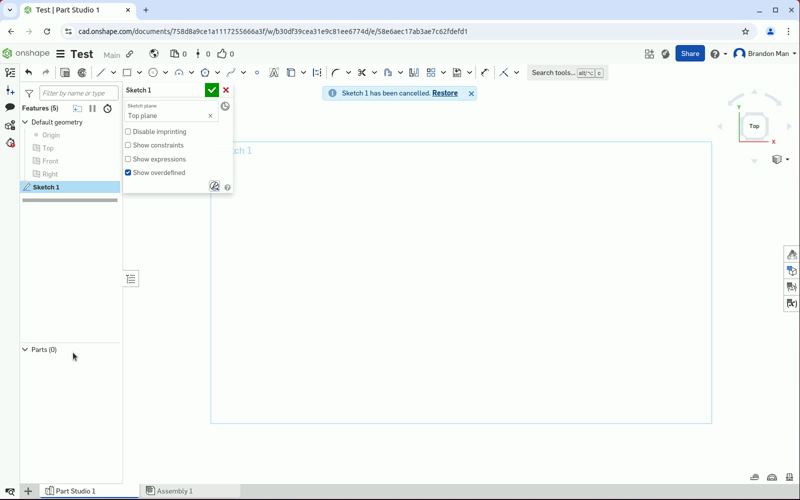
key(l)
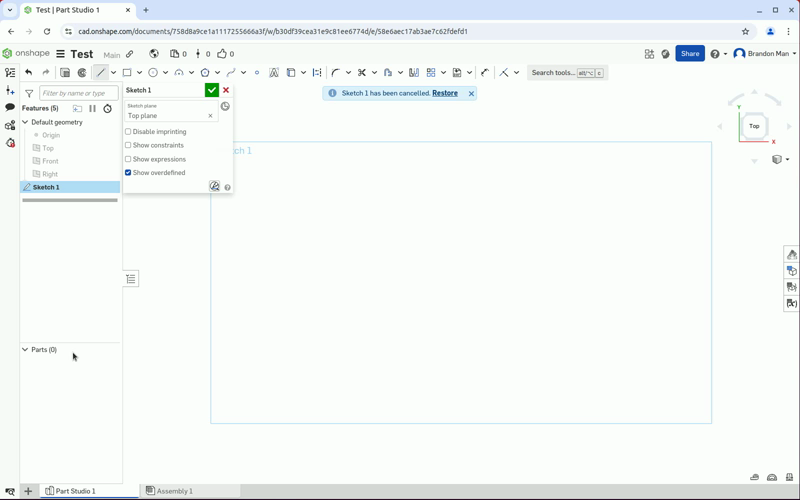
key_down(shift)
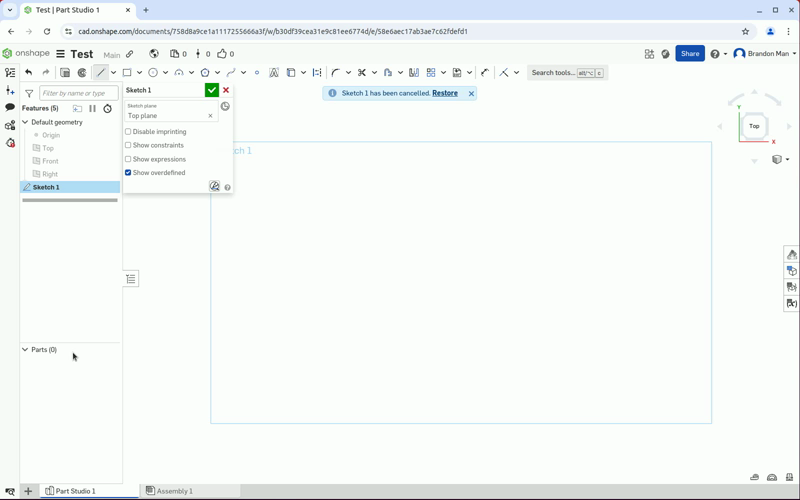
mouse_move(348, 282)
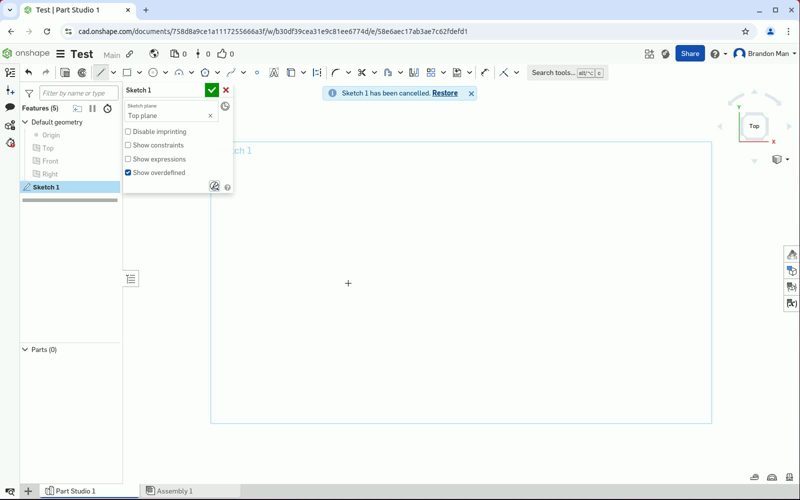
click(348, 282)
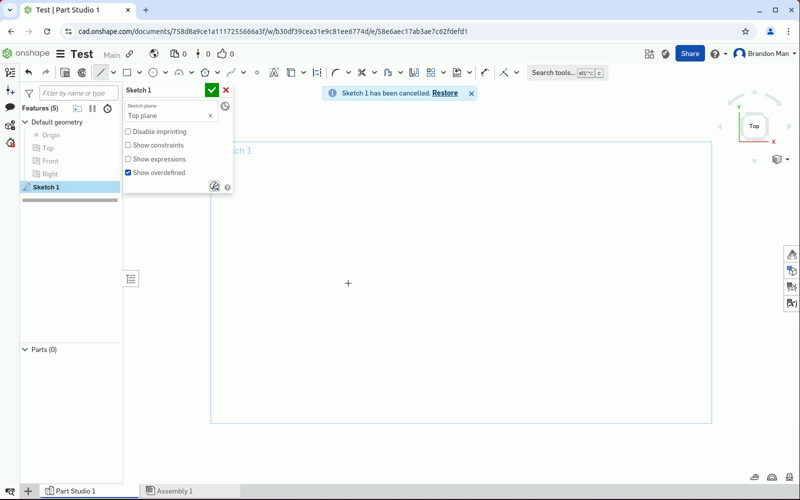
key_up(shift)
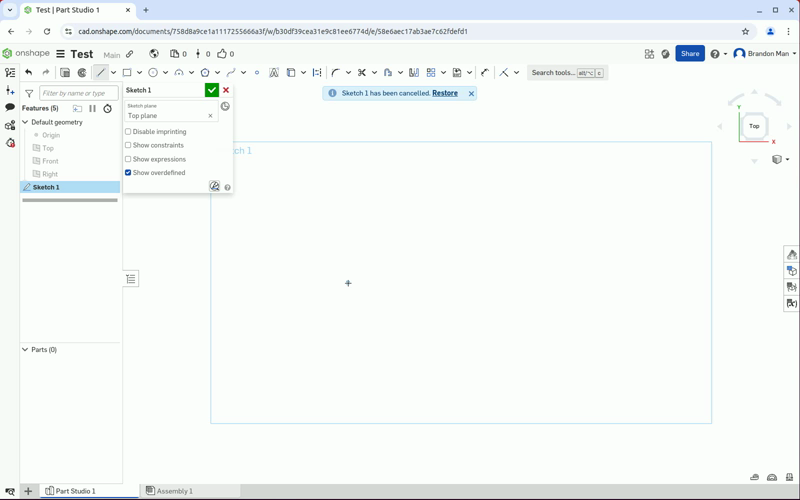
key_down(shift)
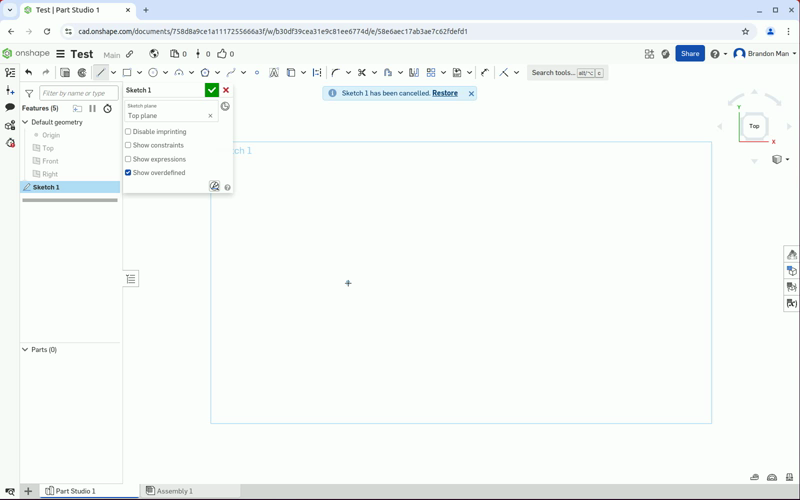
mouse_move(572, 282)
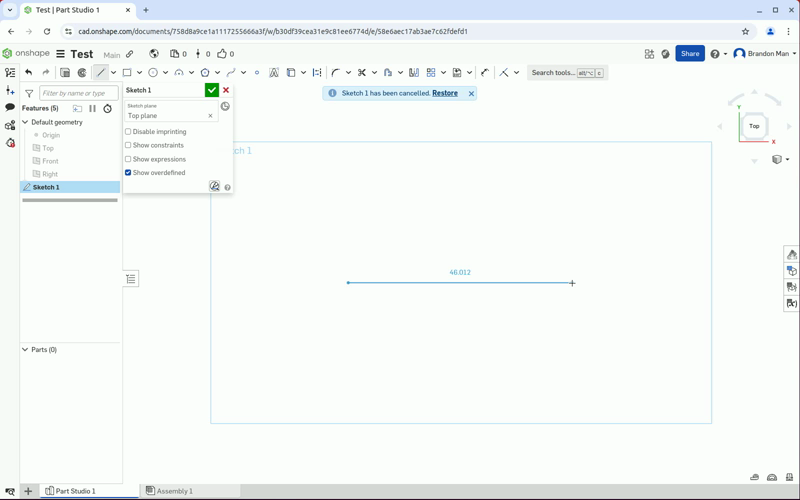
click(572, 282)
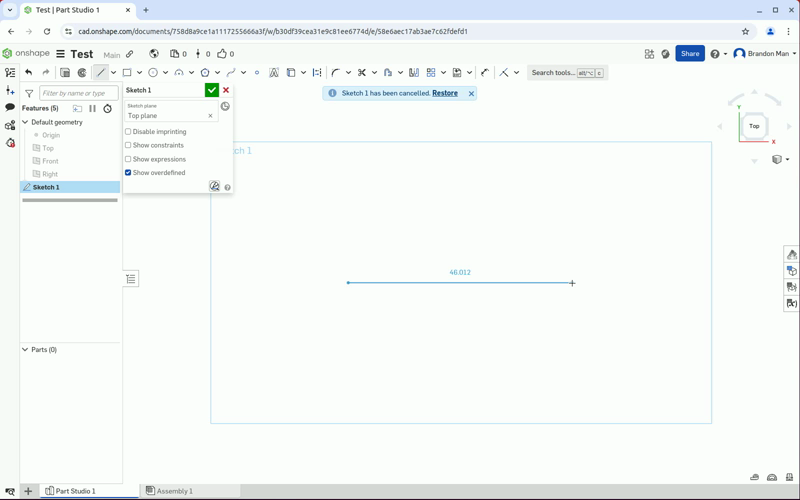
key_up(shift)
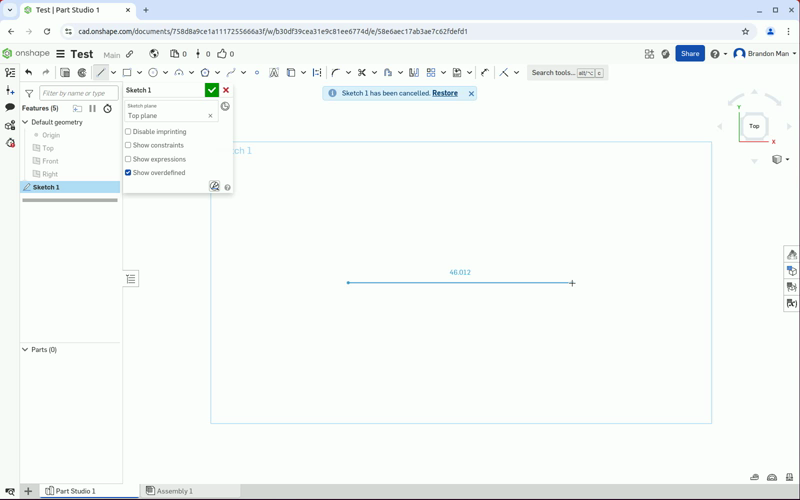
key_down(shift)
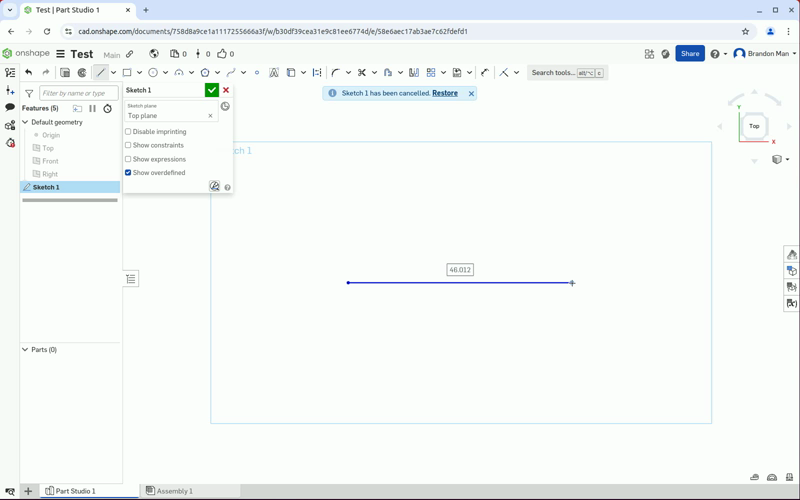
mouse_move(589, 282)
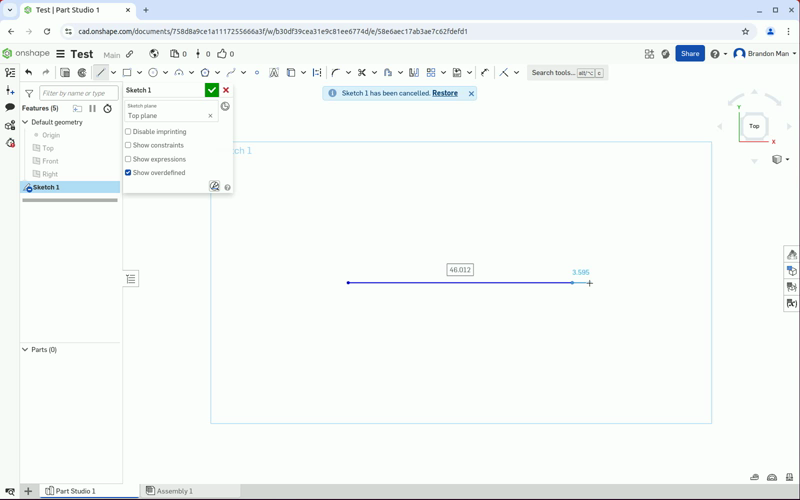
mouse_move(572, 254)
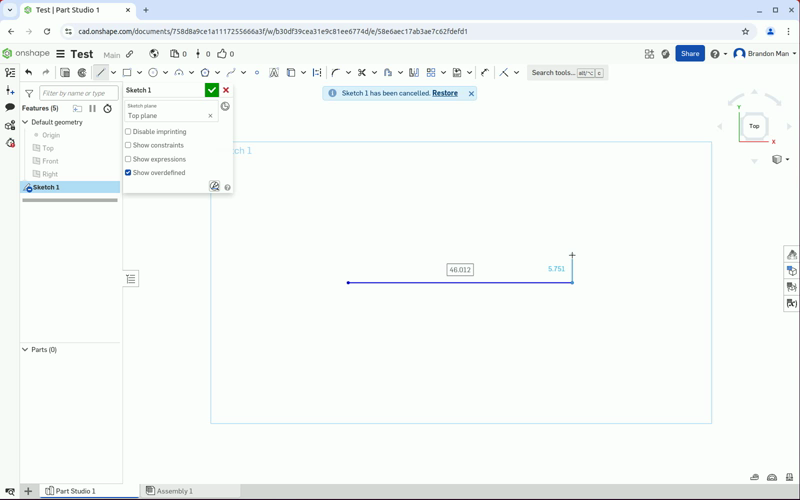
click(572, 254)
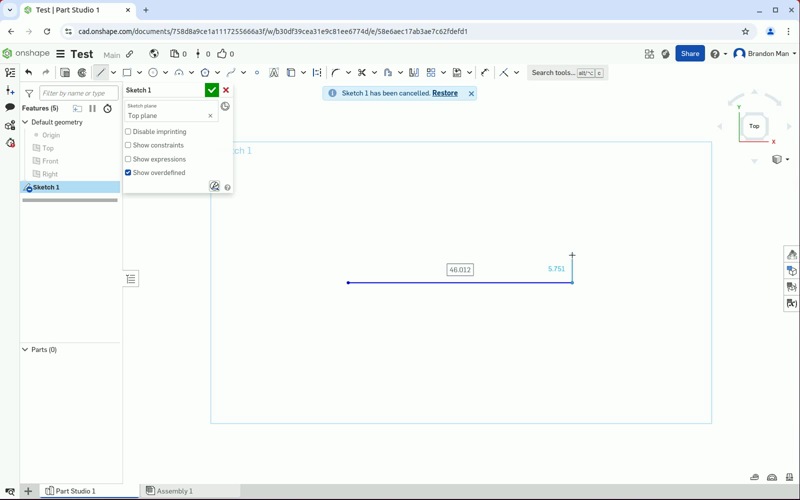
key_up(shift)
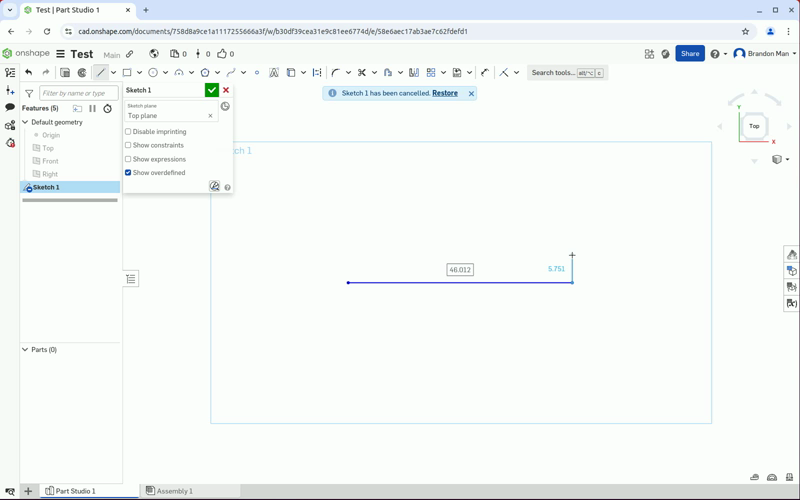
key_down(shift)
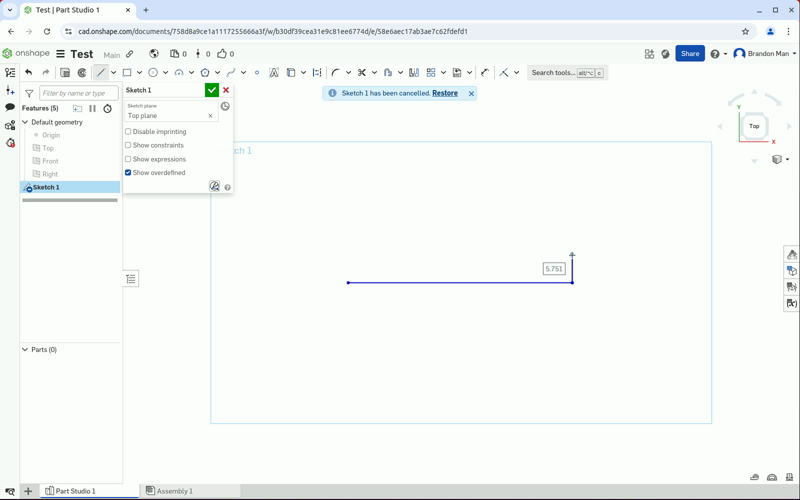
mouse_move(589, 254)
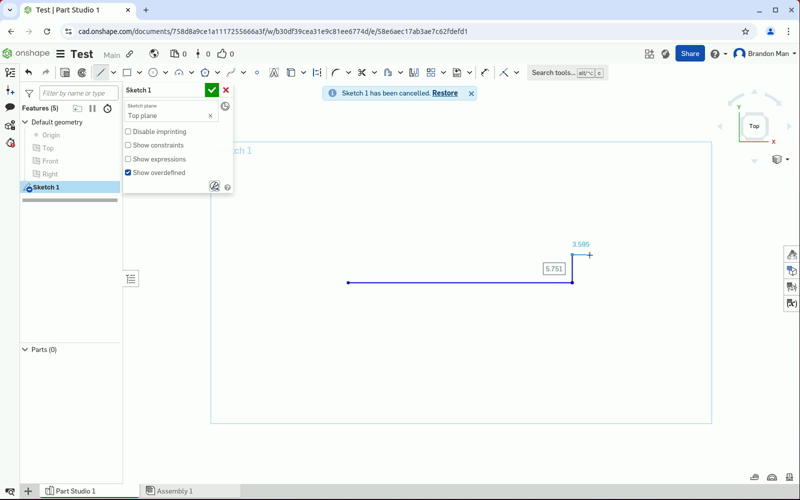
mouse_move(553, 254)
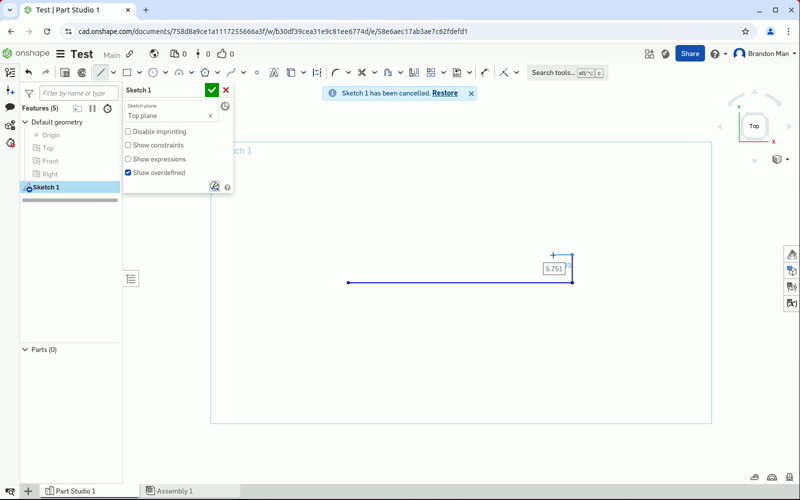
click(553, 254)
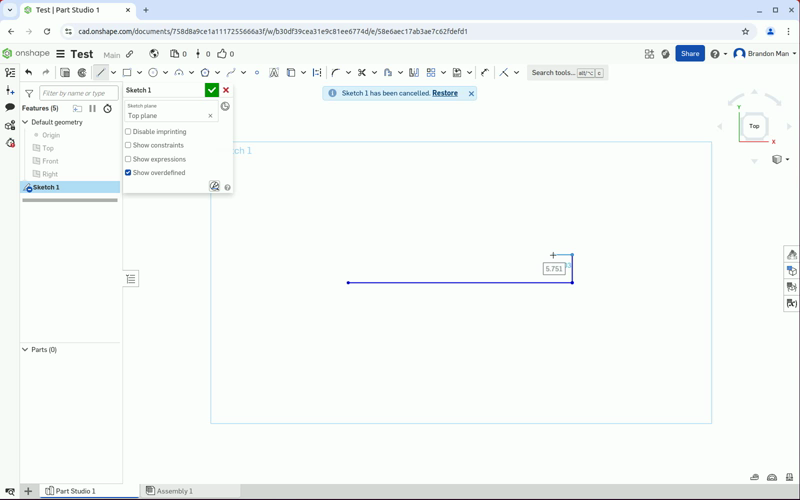
key_up(shift)
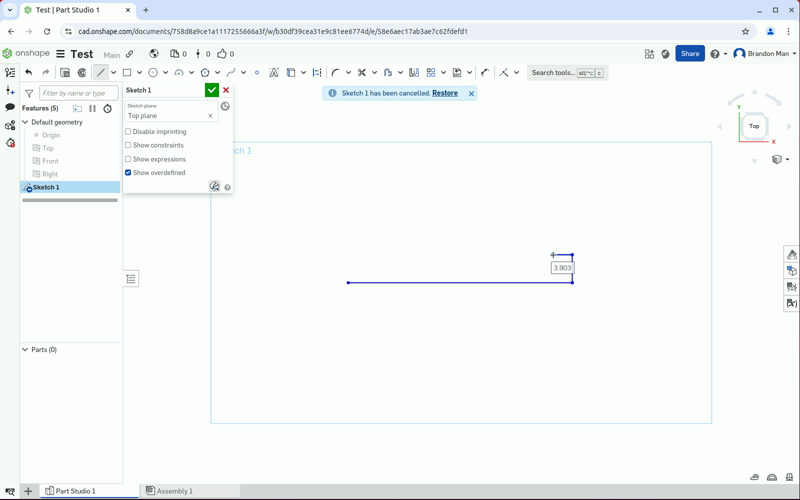
key_down(shift)
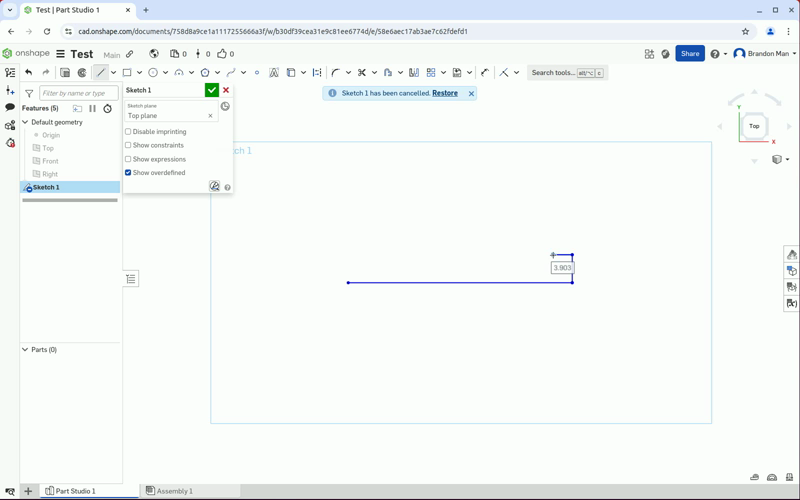
mouse_move(367, 254)
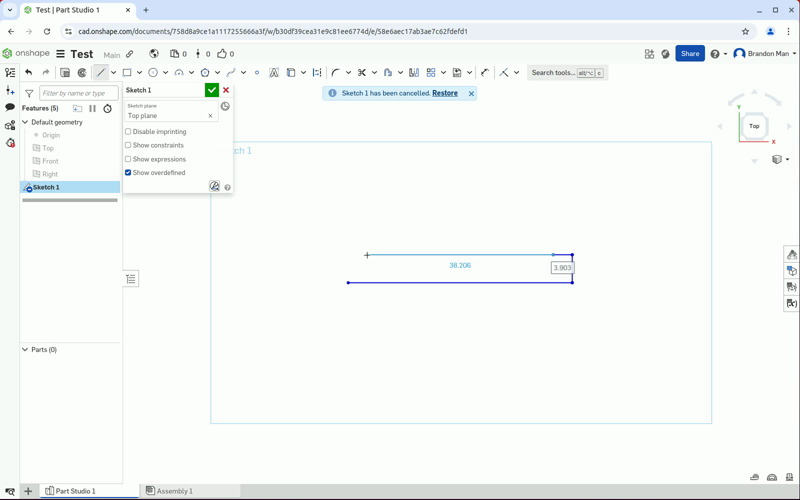
click(367, 254)
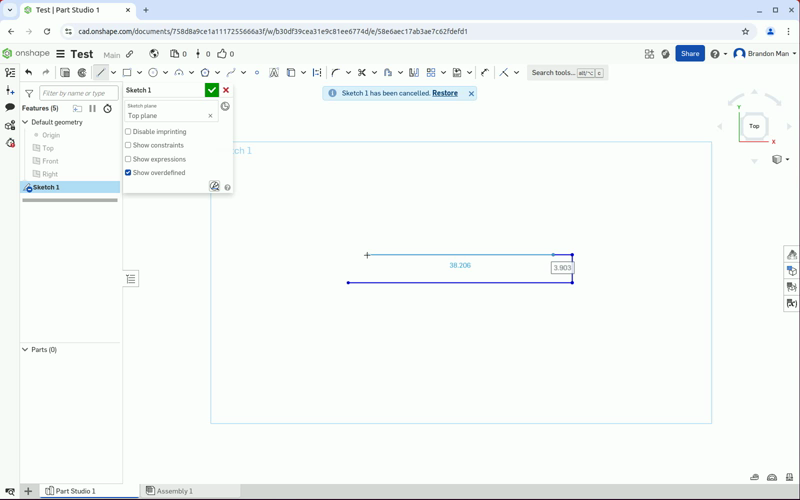
key_up(shift)
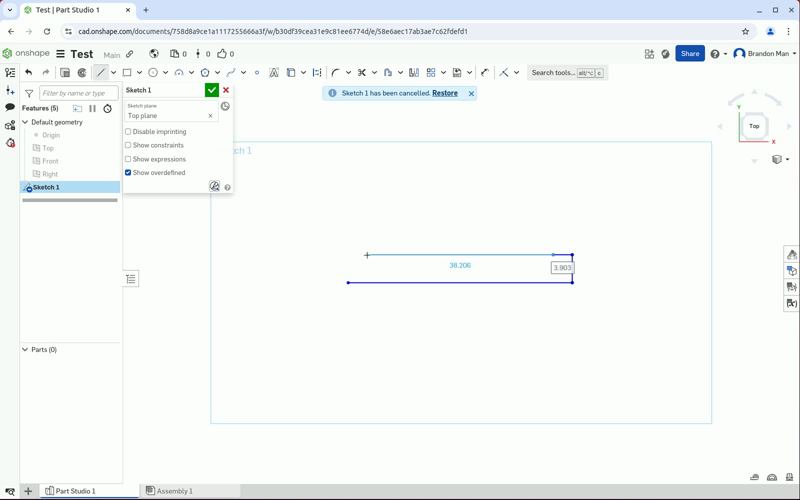
key_down(shift)
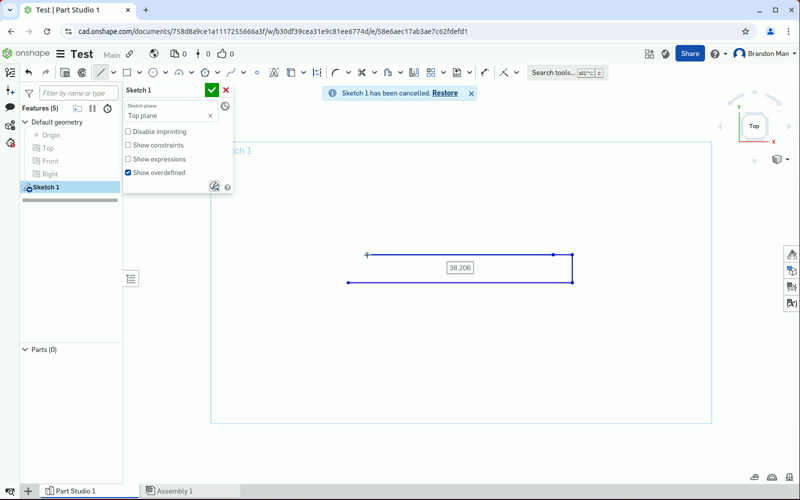
mouse_move(397, 254)
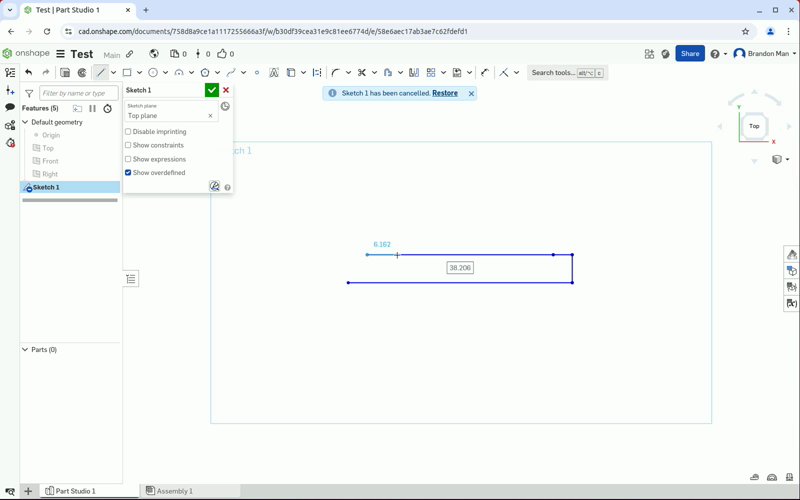
mouse_move(348, 254)
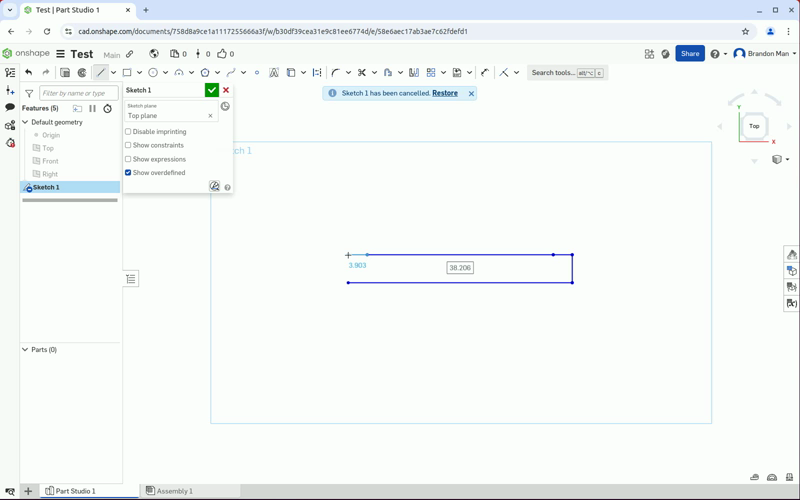
click(348, 254)
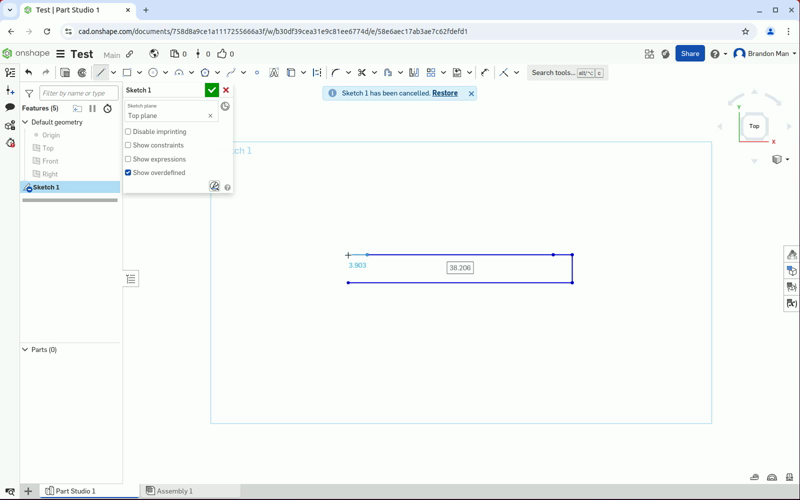
key_up(shift)
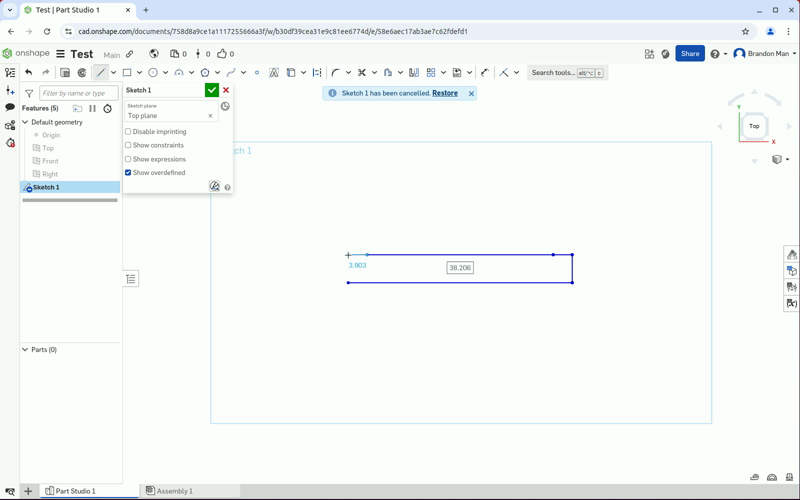
mouse_move(378, 254)
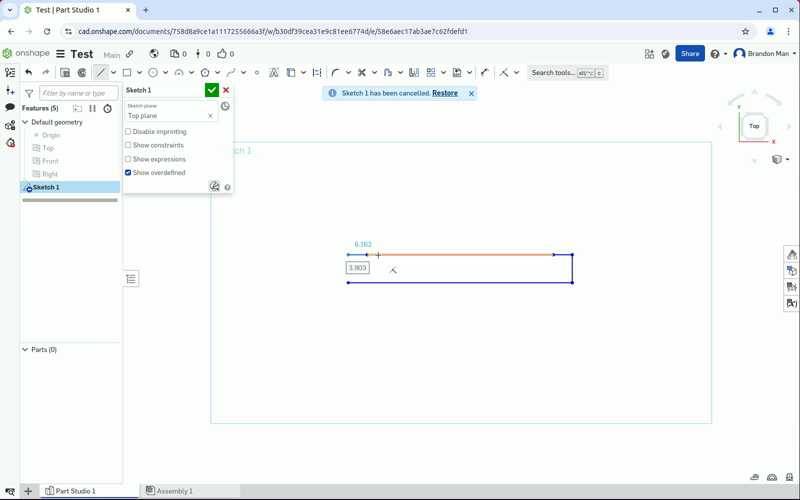
key_down(shift)
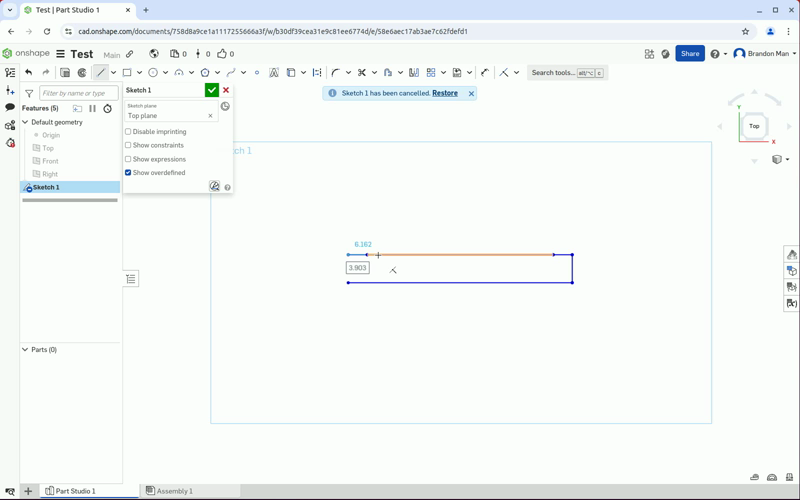
mouse_move(348, 282)
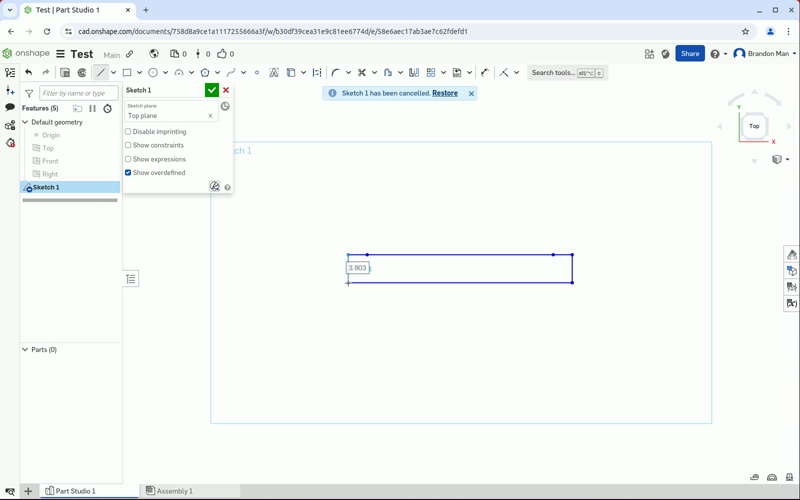
key_up(shift)
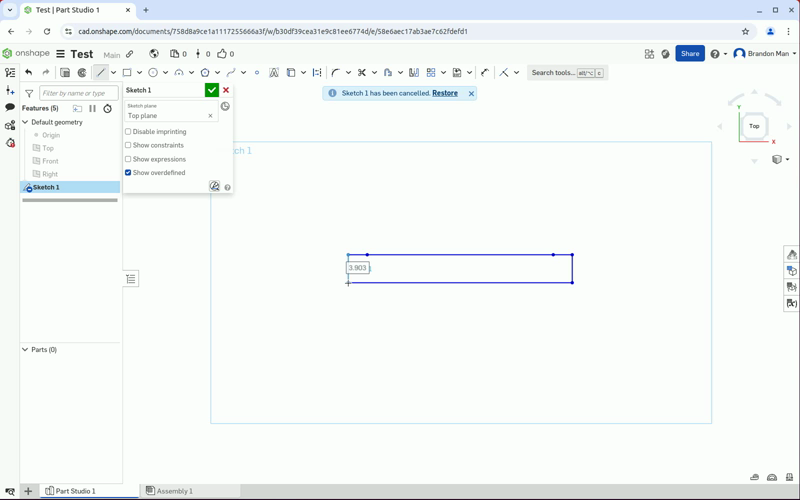
click(348, 282)
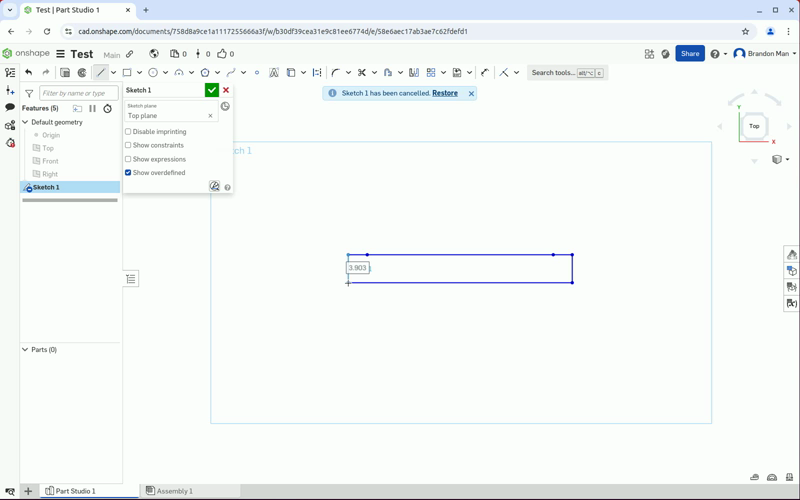
key(esc)
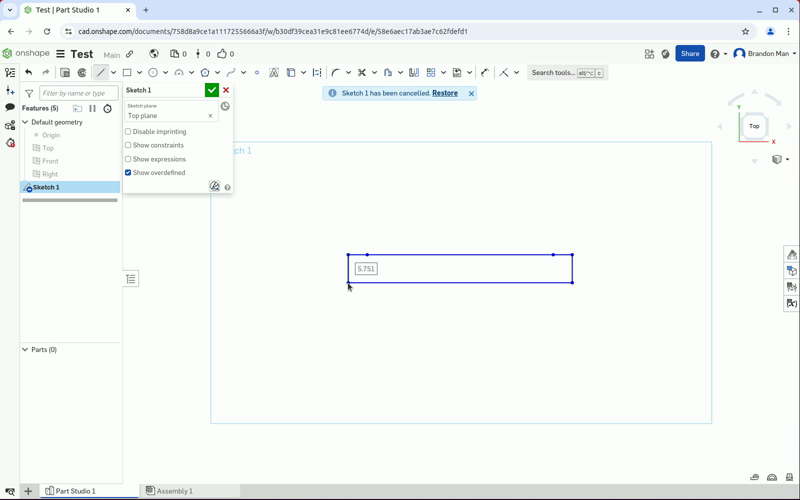
mouse_move(539, 265)
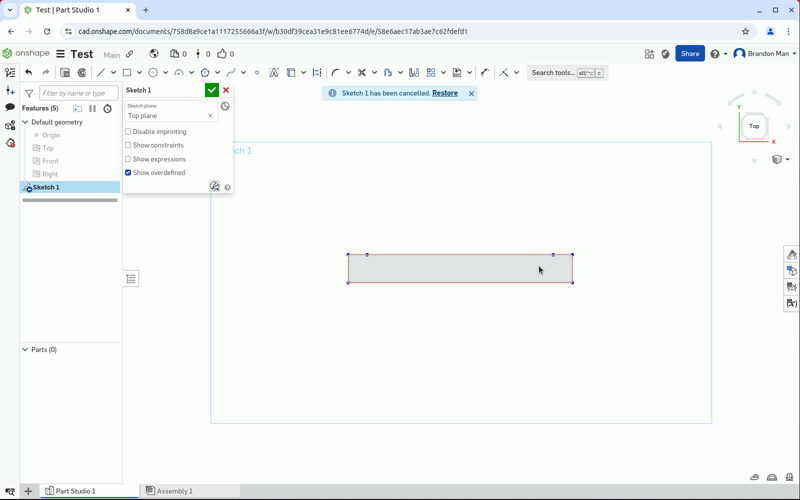
click(539, 265)
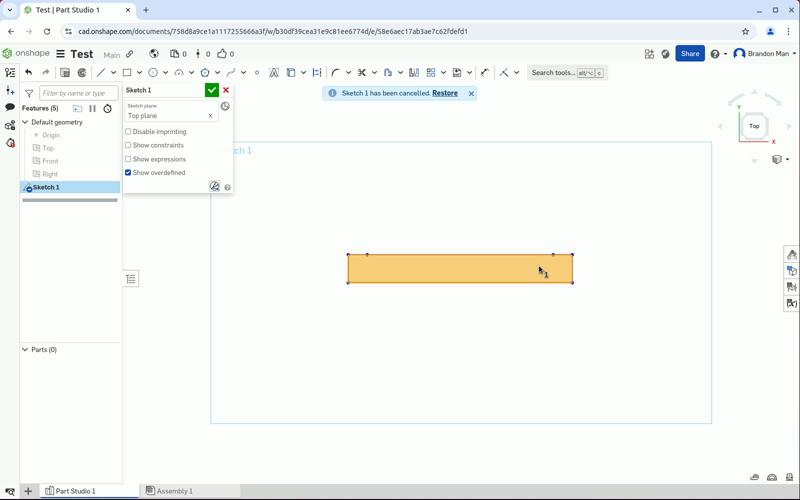
mouse_move(73, 352)
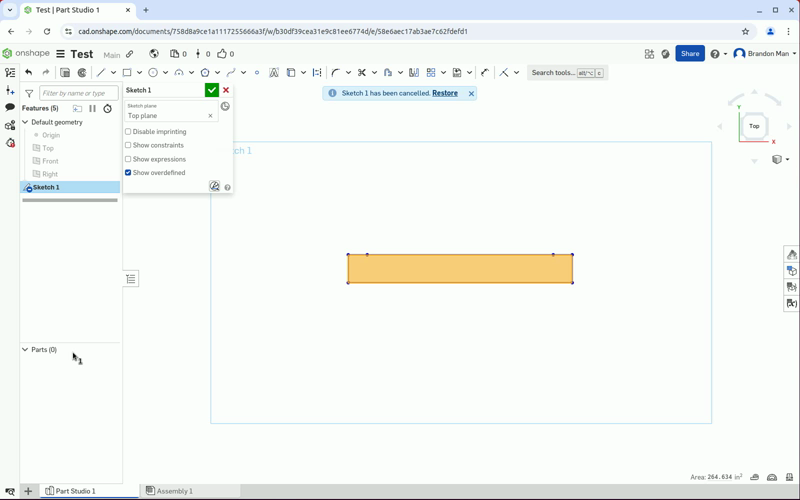
key(shift+y)
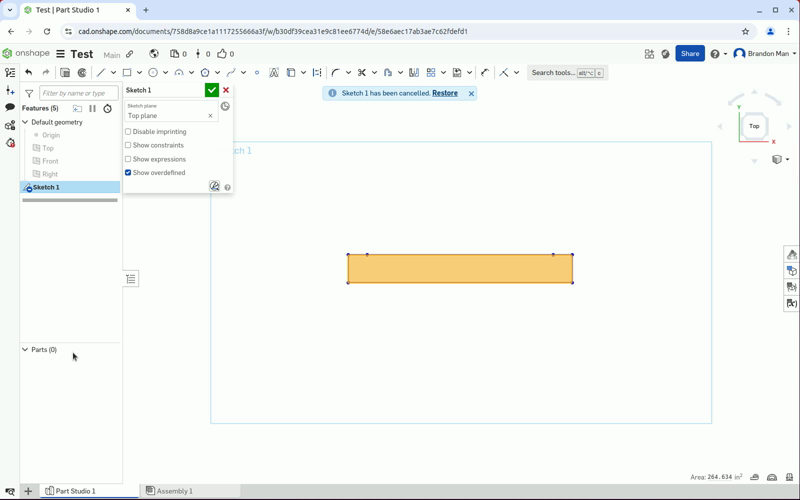
key(shift+e)
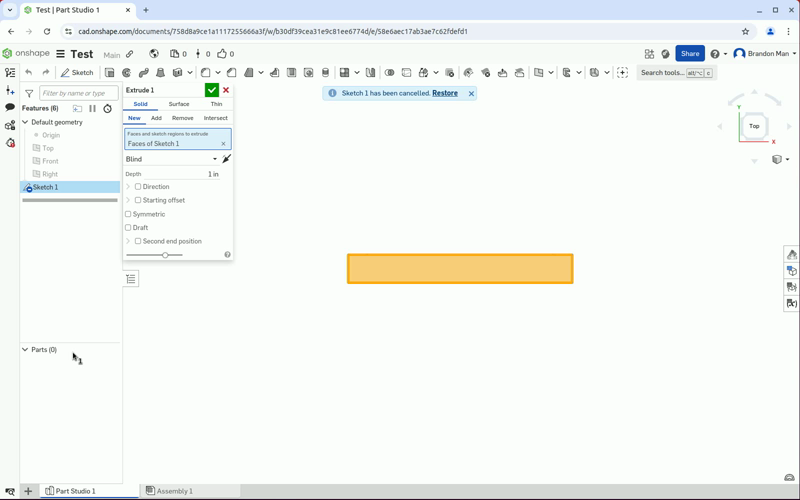
mouse_move(143, 106)
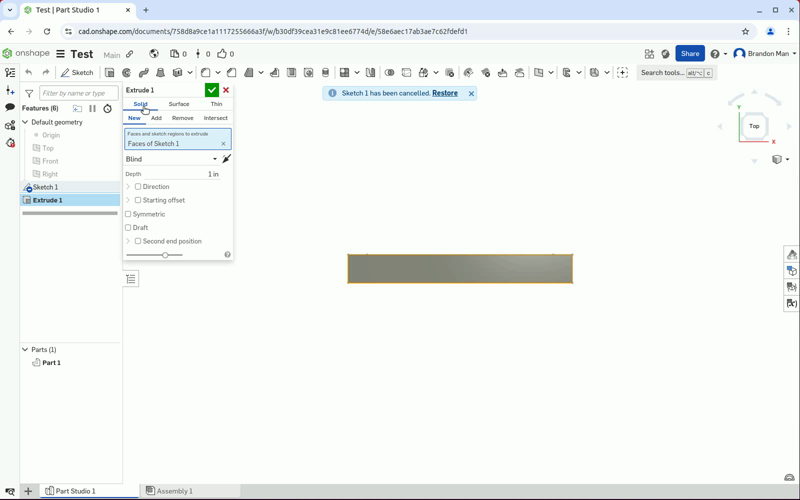
click(143, 106)
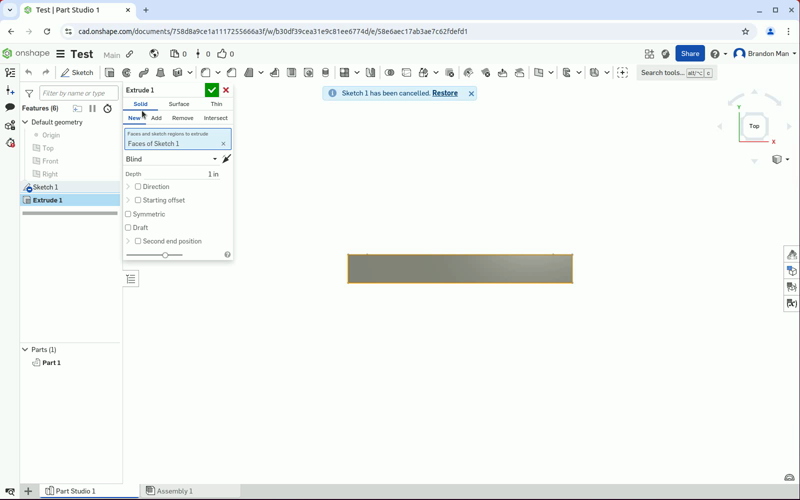
mouse_move(137, 120)
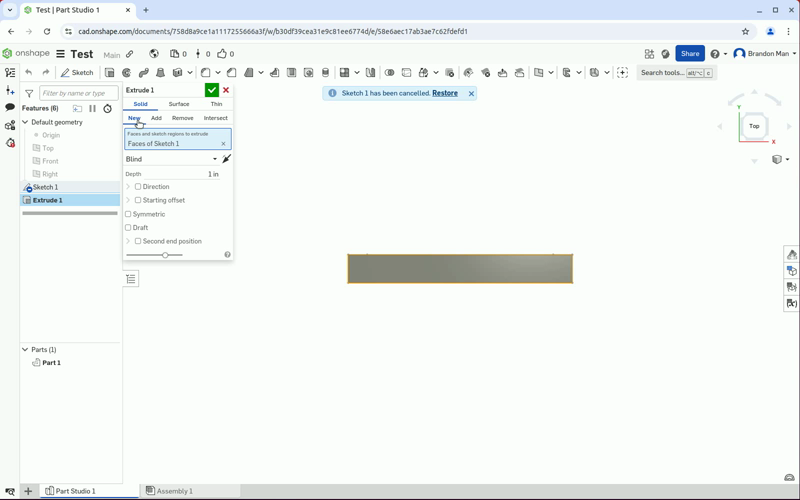
click(137, 120)
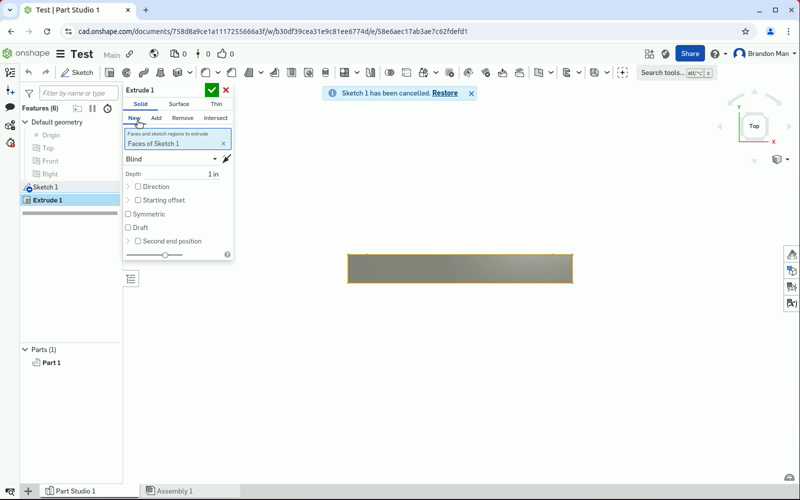
key(tab, 4)
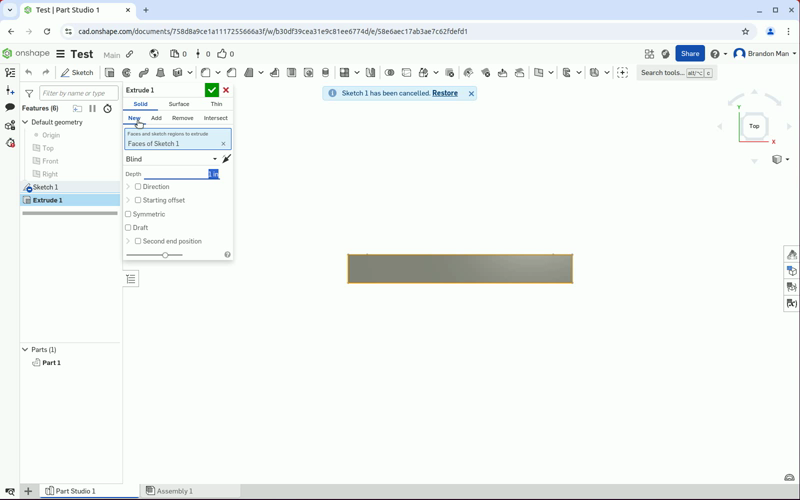
text(3.851)
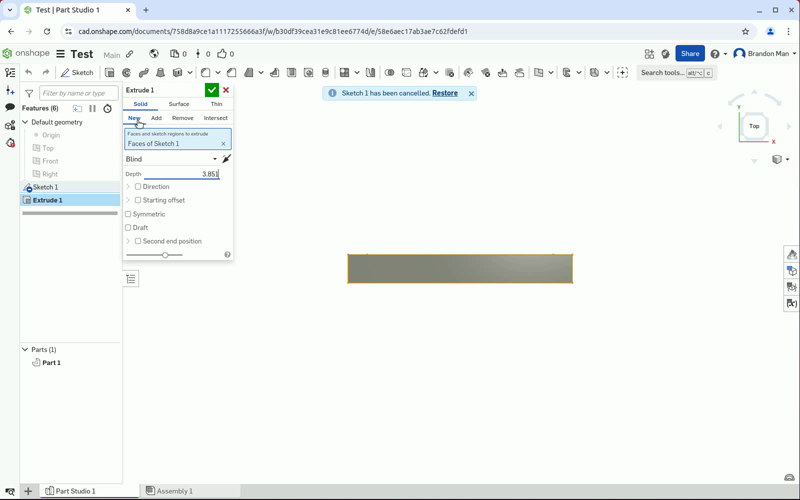
key(enter)
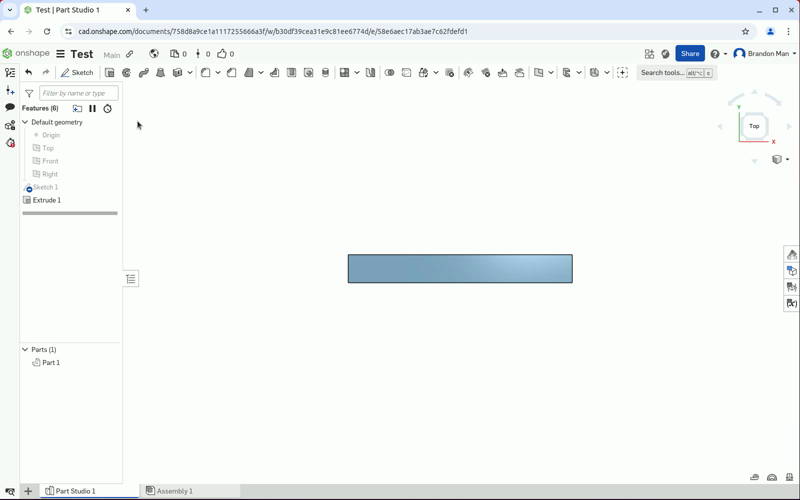
key(shift+h)
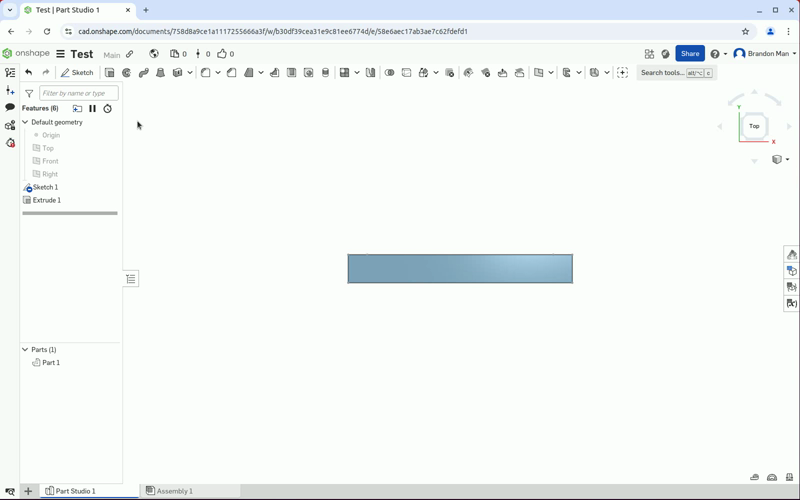
key(shift+h)
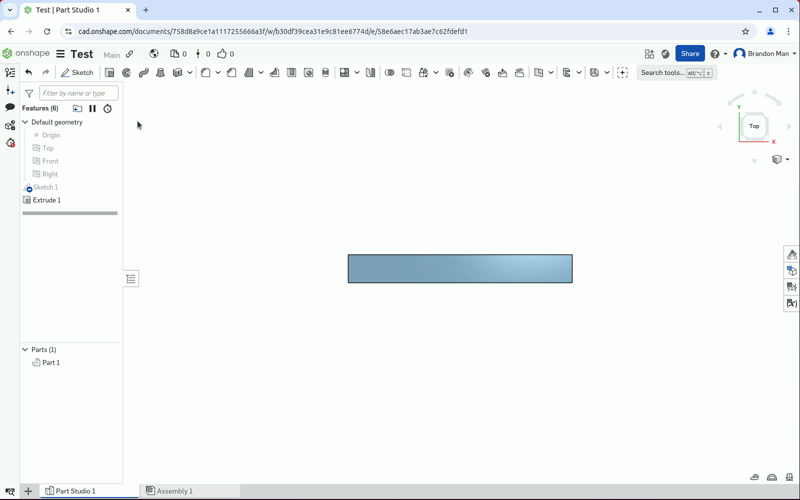
mouse_move(73, 189)
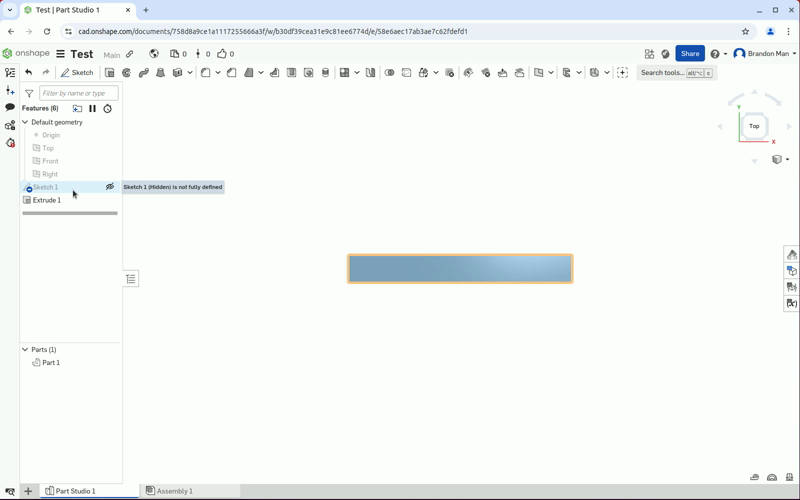
click(73, 189)
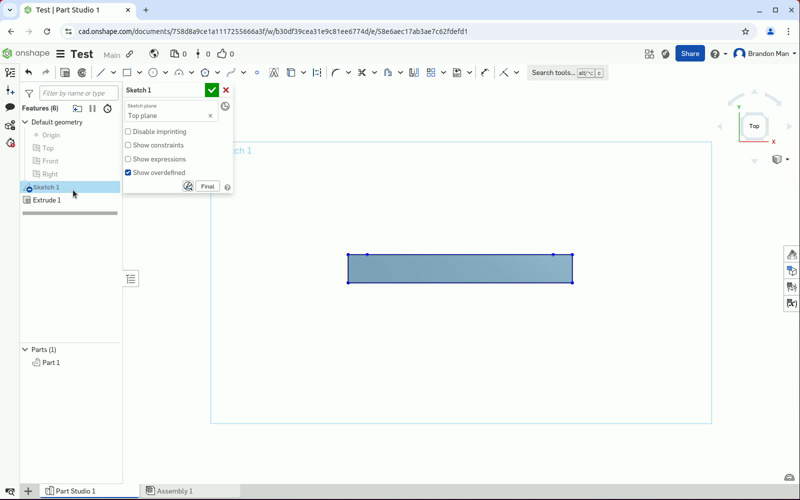
mouse_move(229, 92)
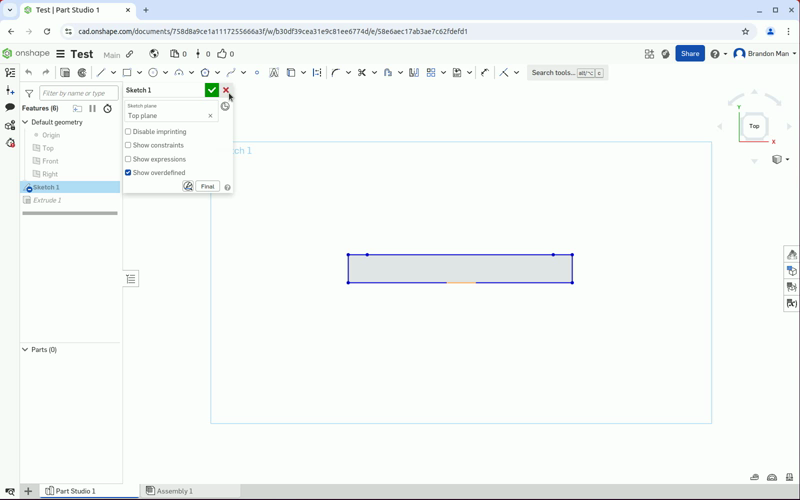
click(229, 92)
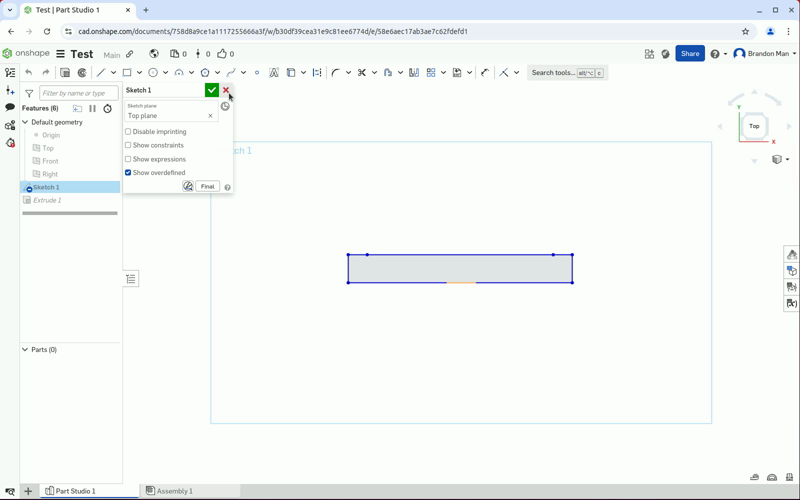
key(shift+s)
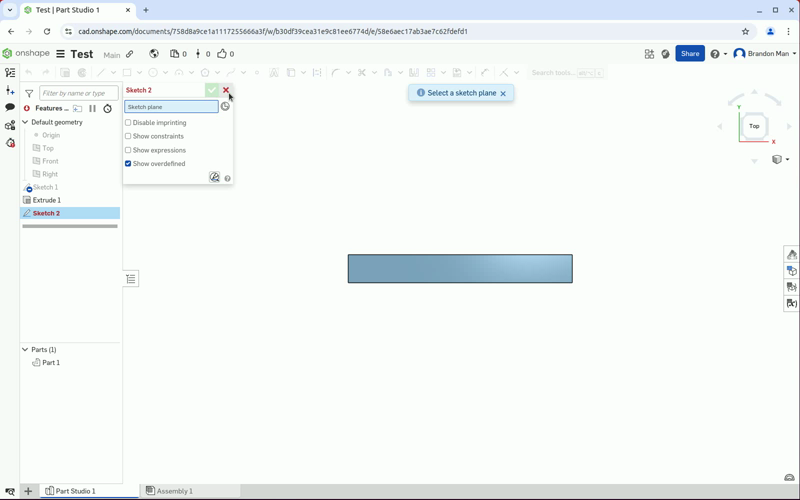
mouse_move(73, 150)
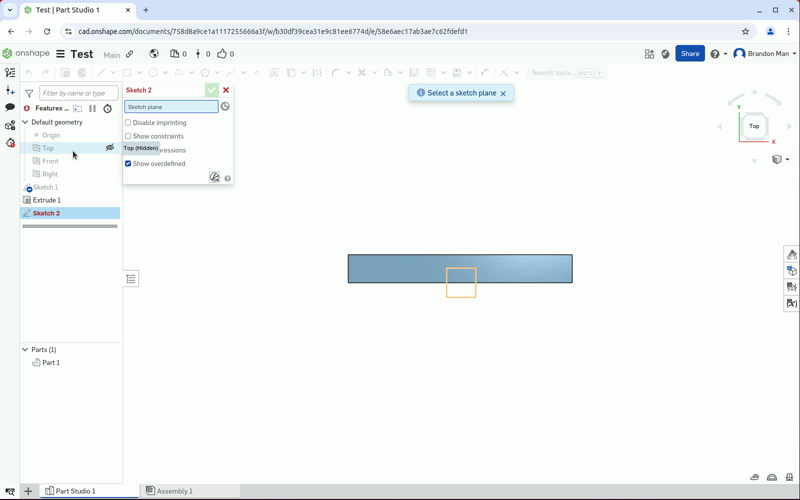
click(73, 150)
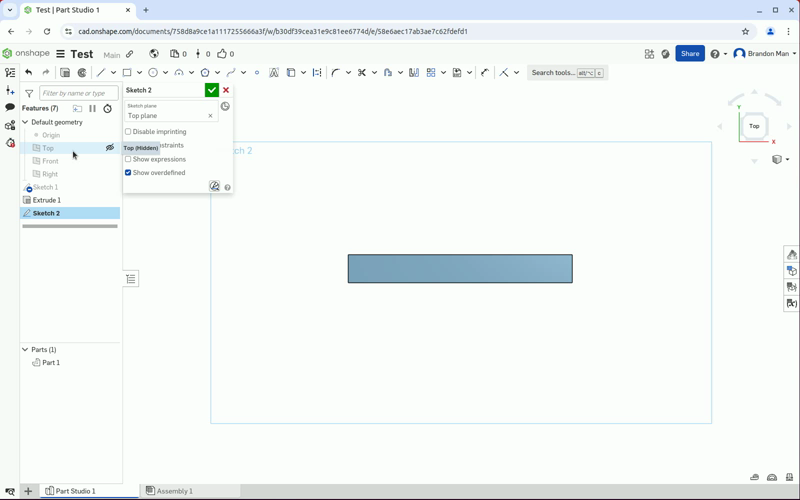
mouse_move(73, 352)
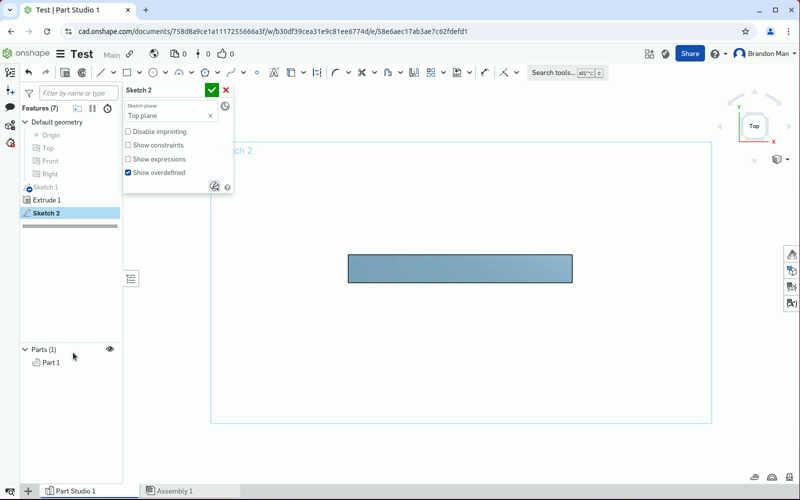
key(y)
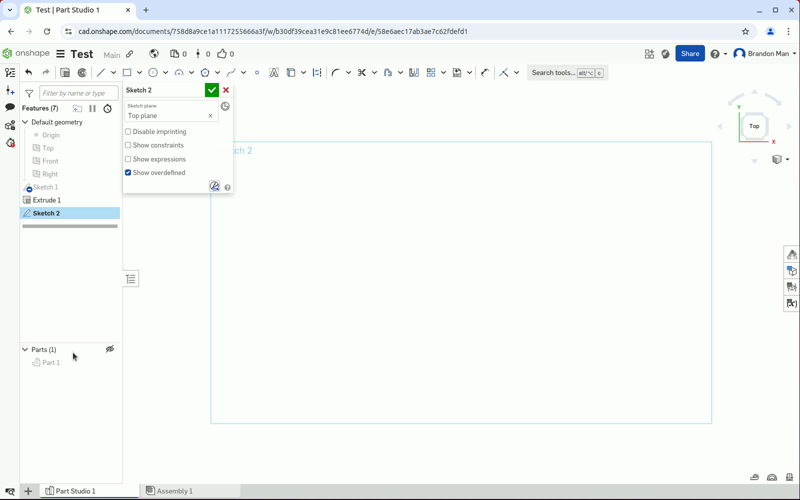
key(l)
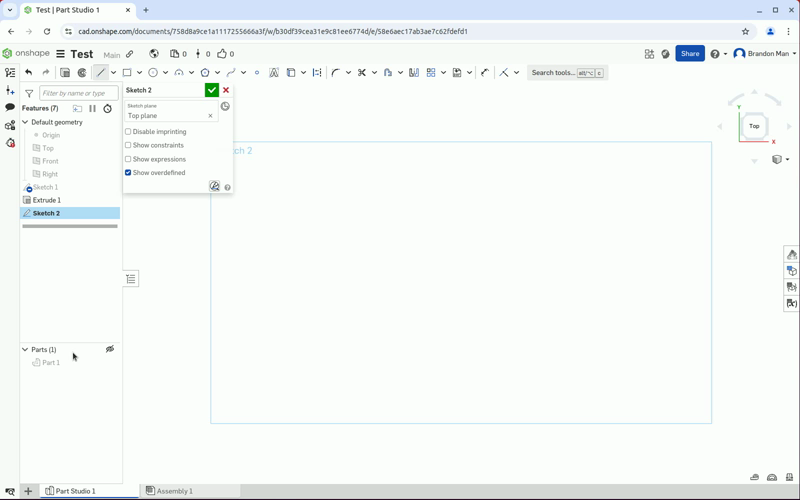
key_down(shift)
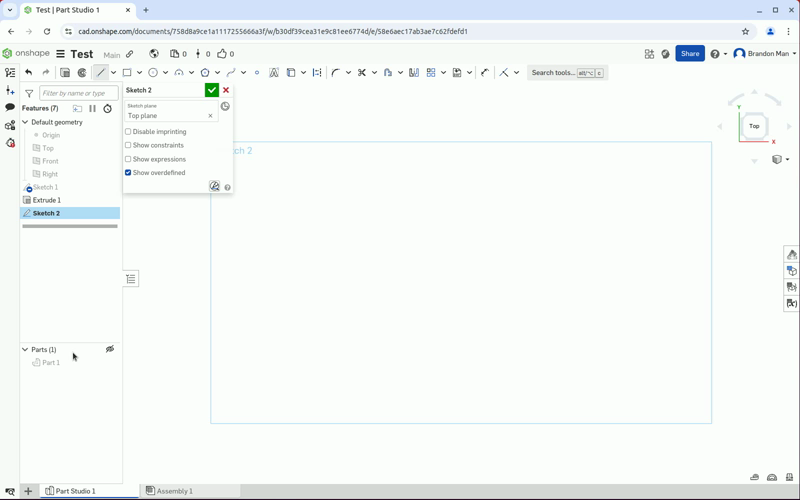
mouse_move(385, 198)
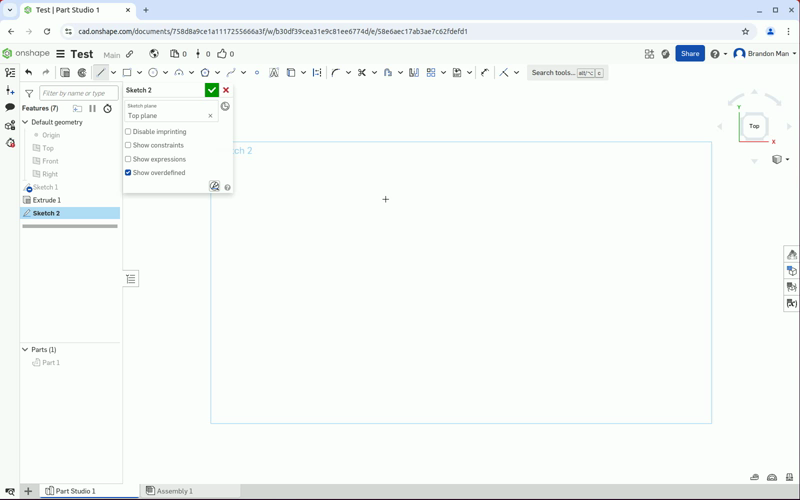
click(385, 198)
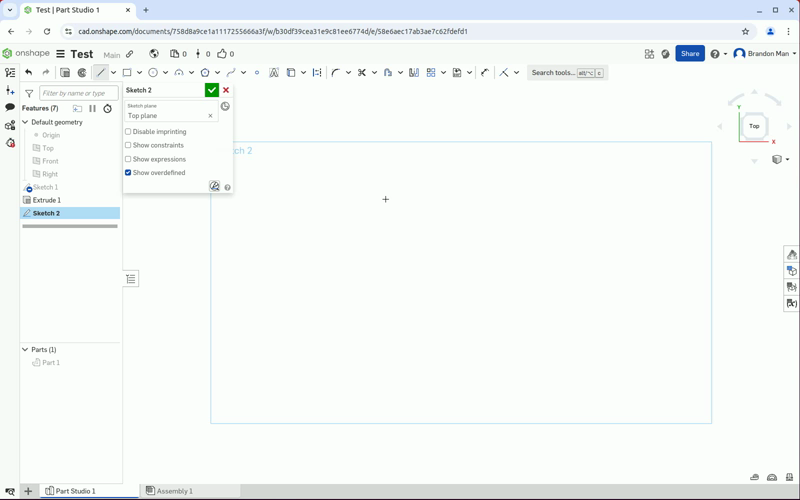
key_up(shift)
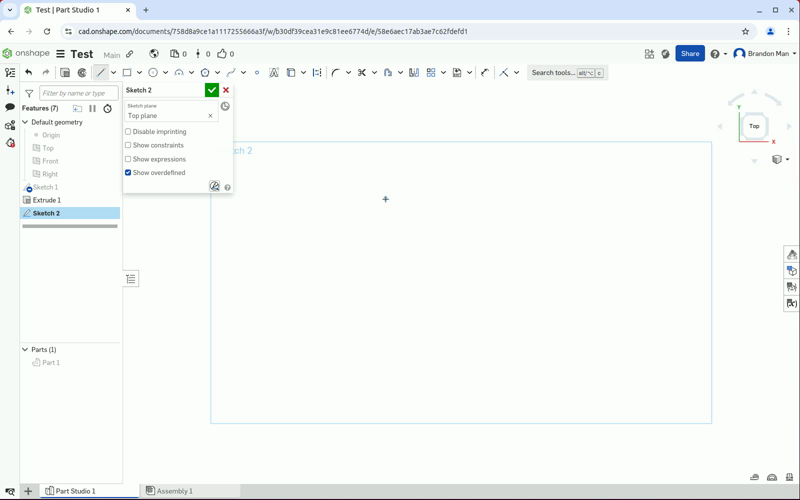
key_down(shift)
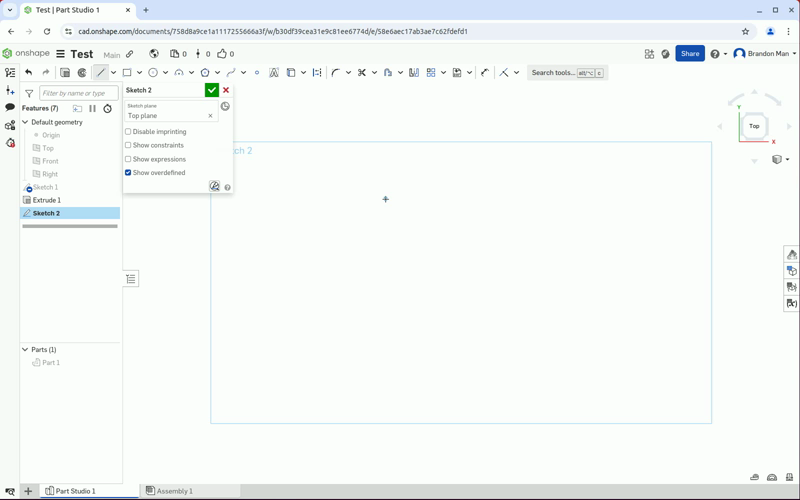
mouse_move(535, 198)
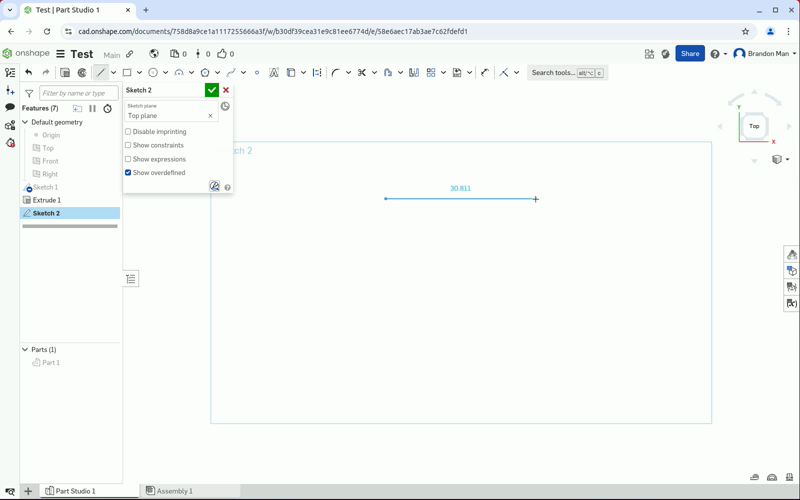
click(535, 198)
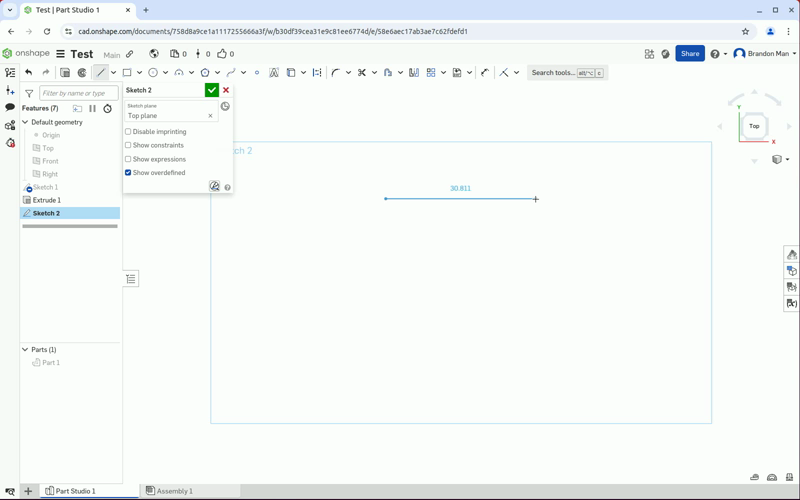
key_up(shift)
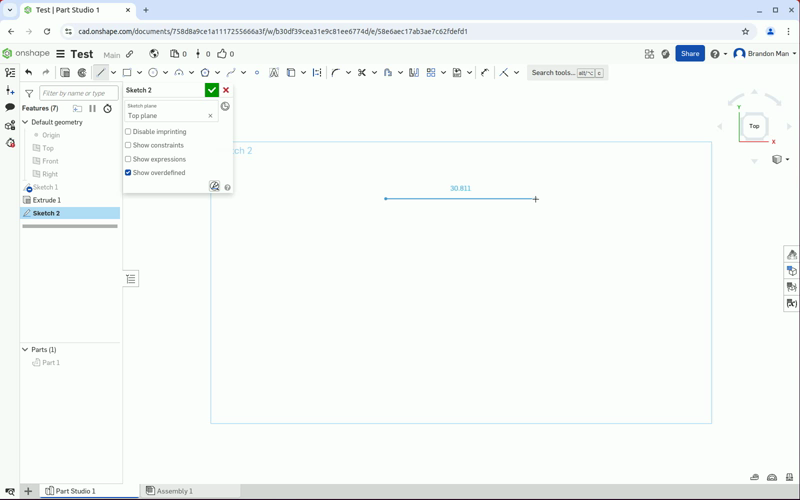
key_down(shift)
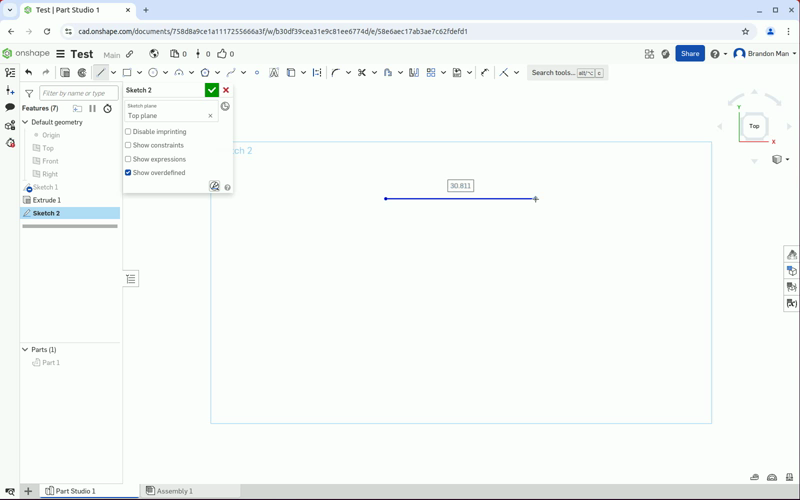
mouse_move(565, 198)
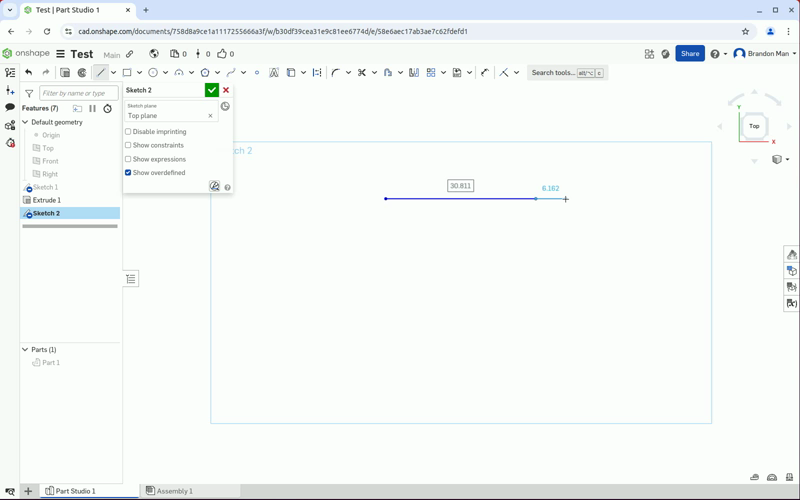
mouse_move(535, 170)
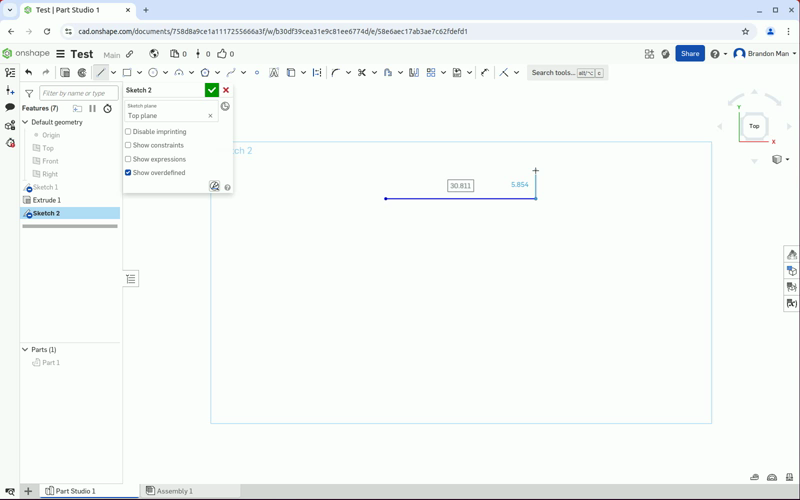
click(535, 170)
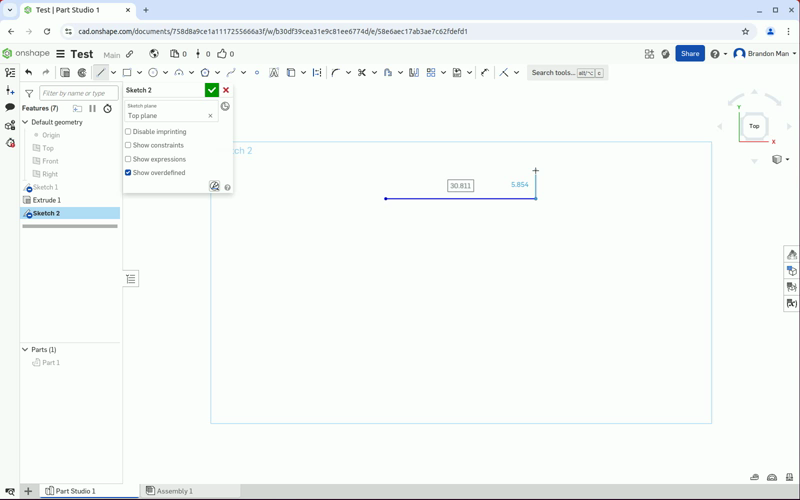
key_up(shift)
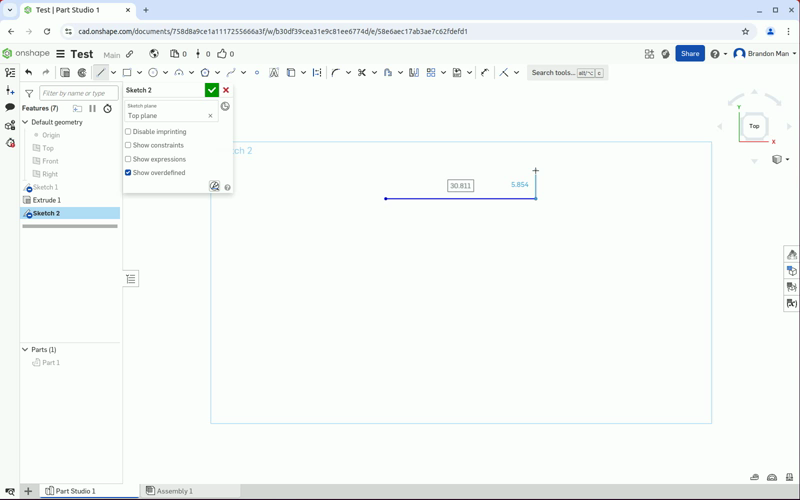
key_down(shift)
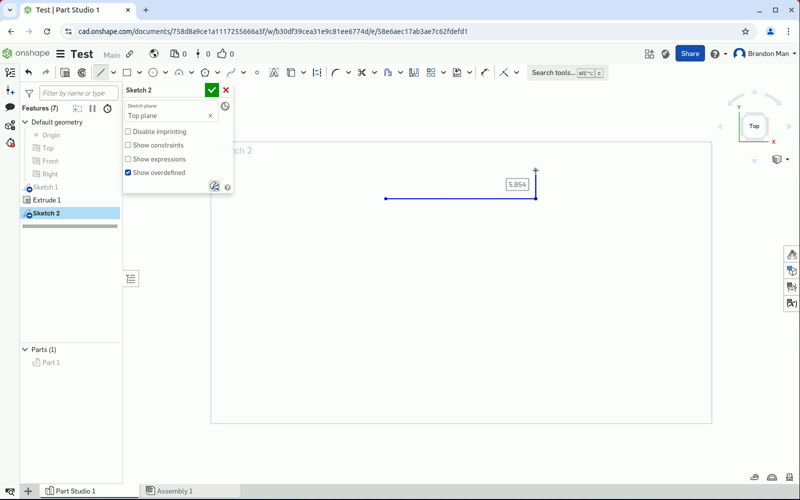
mouse_move(385, 170)
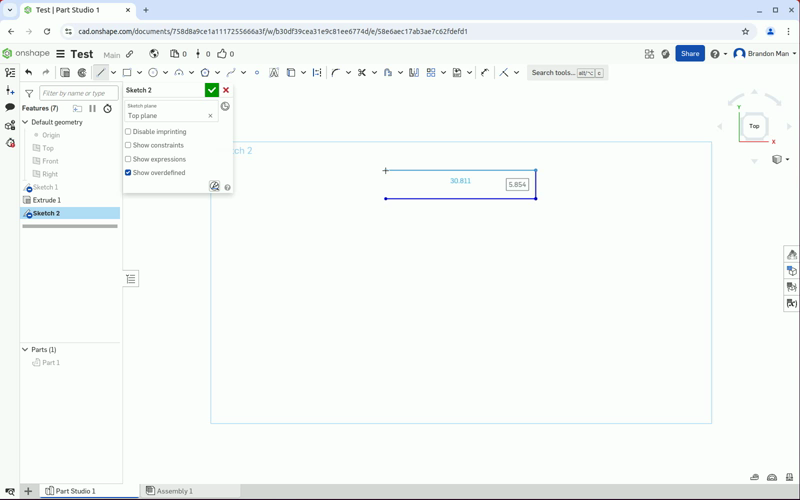
click(385, 170)
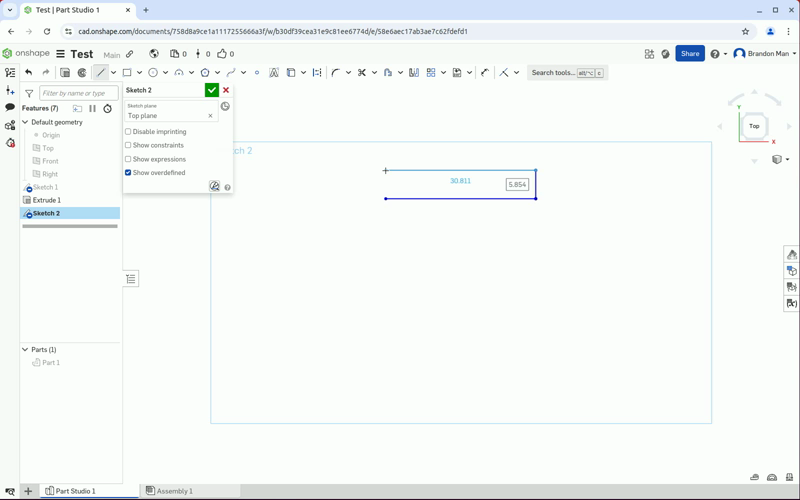
key_up(shift)
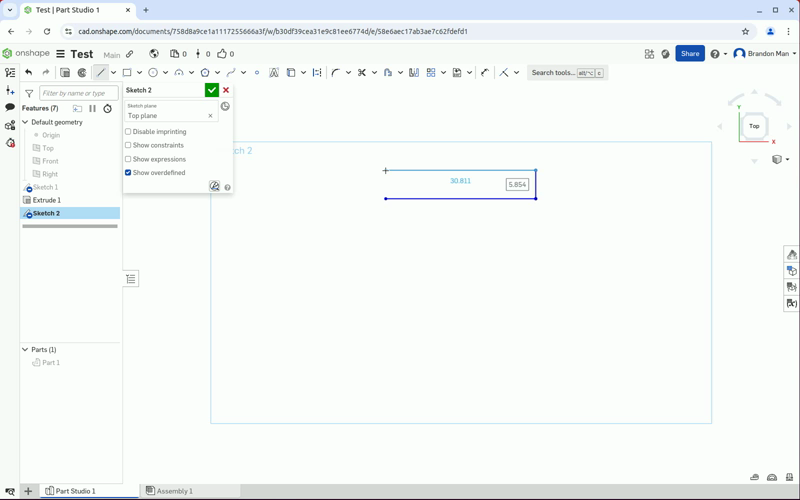
mouse_move(415, 170)
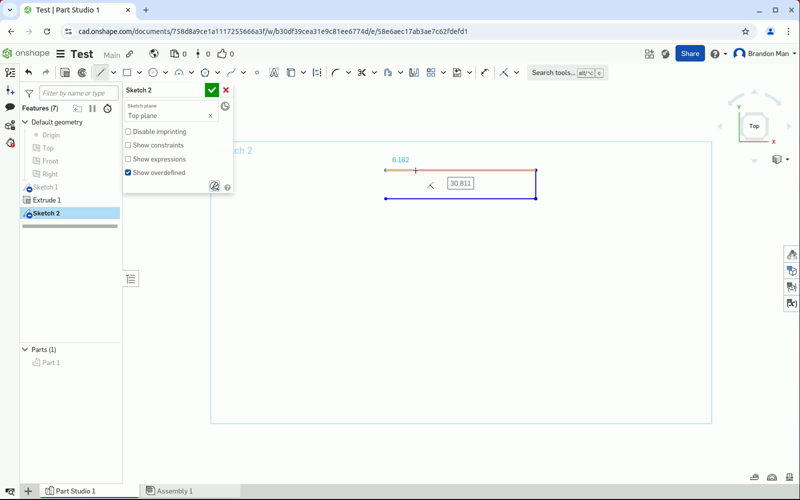
key_down(shift)
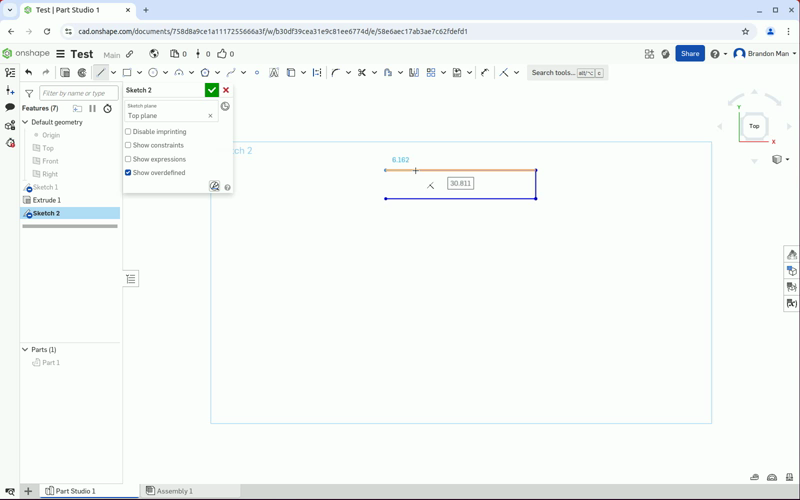
mouse_move(385, 198)
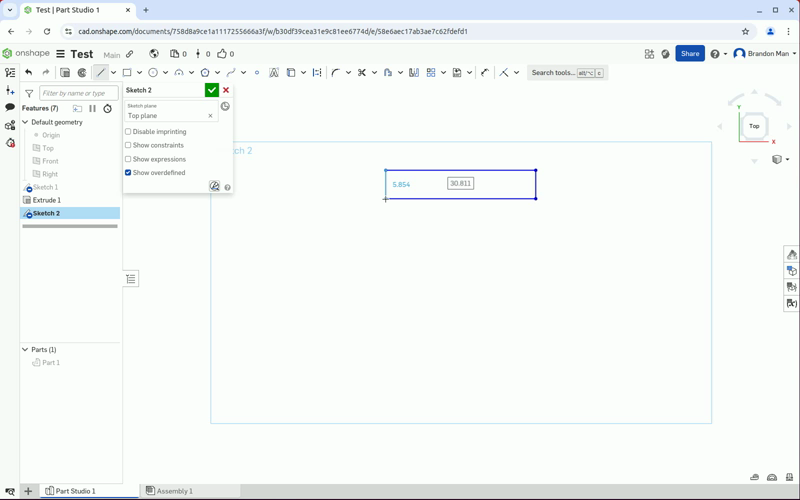
key_up(shift)
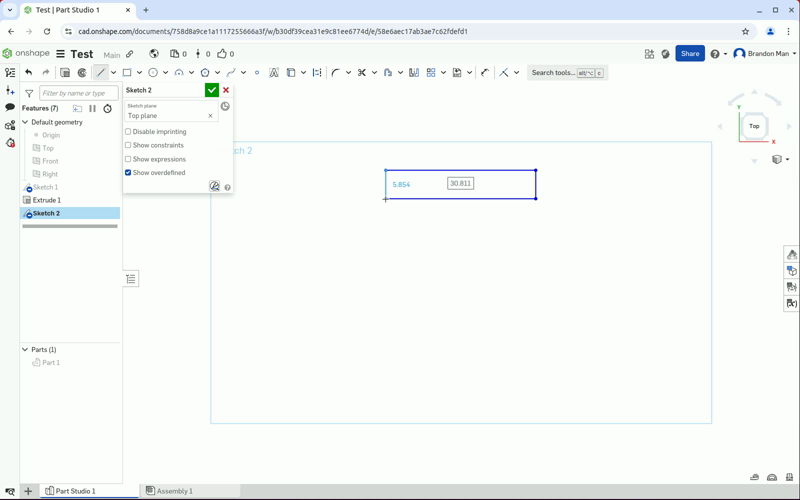
click(385, 198)
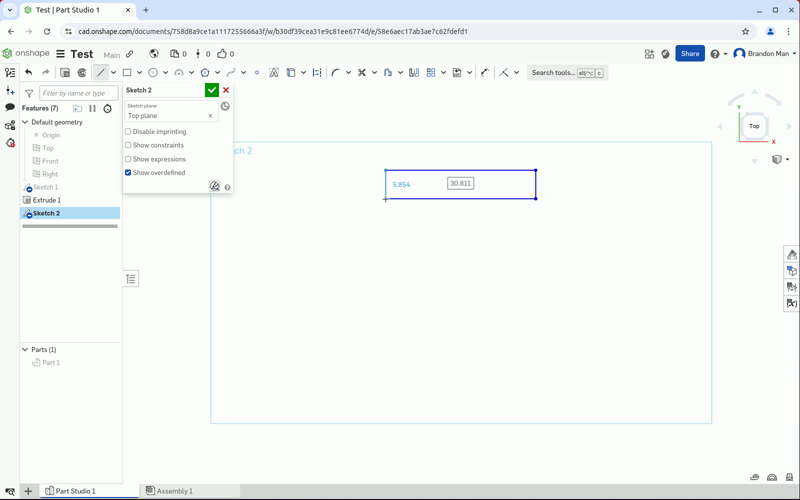
key(esc)
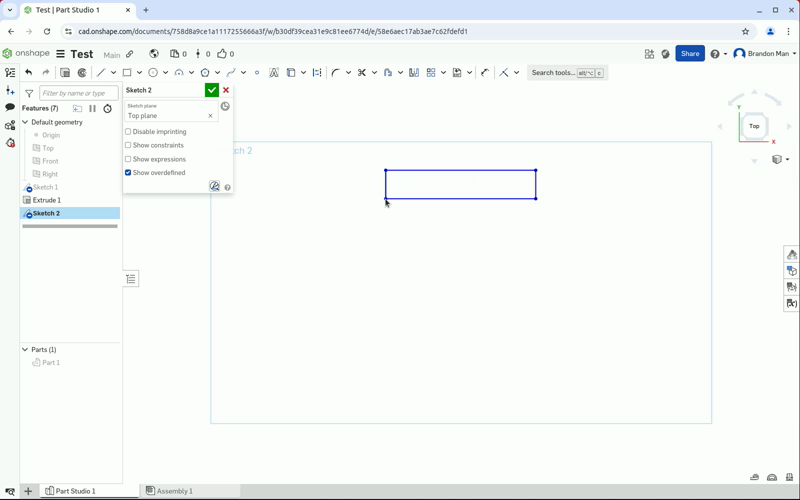
mouse_move(532, 186)
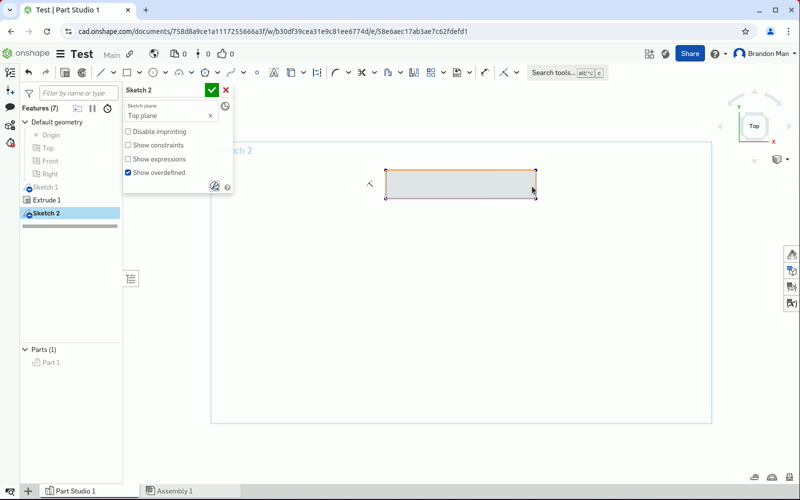
click(532, 186)
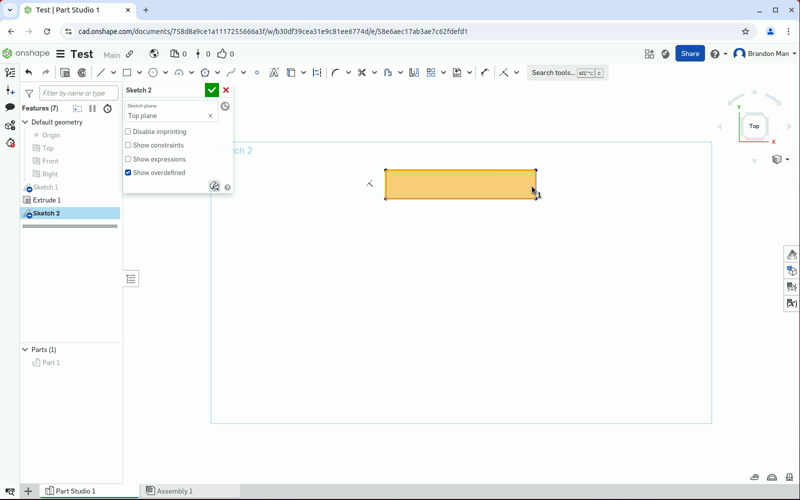
mouse_move(73, 352)
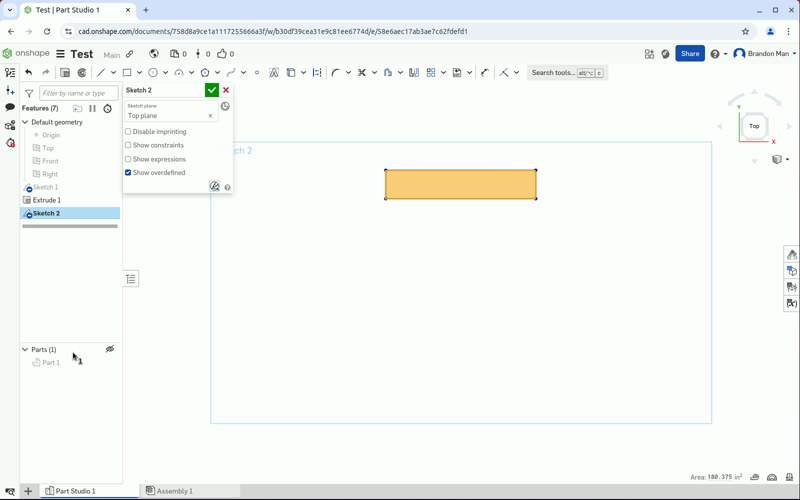
key(shift+y)
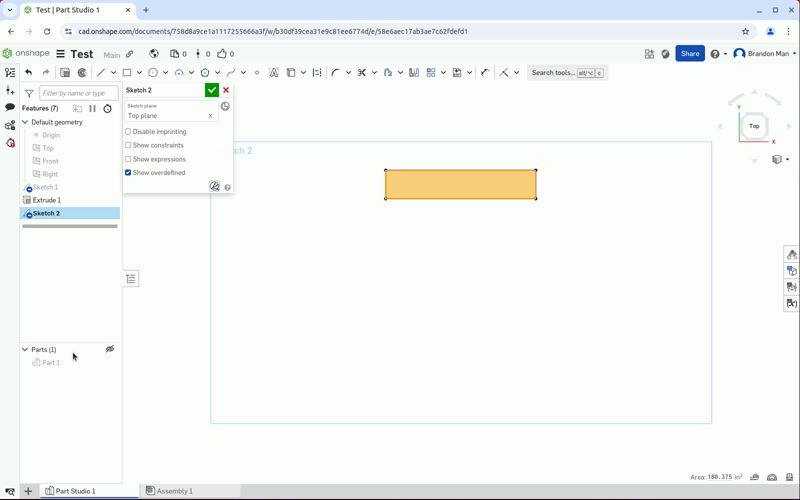
key(shift+e)
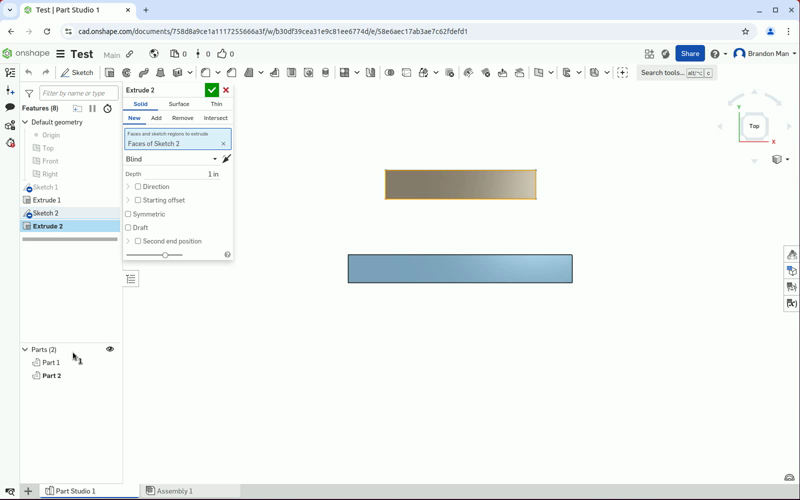
mouse_move(143, 106)
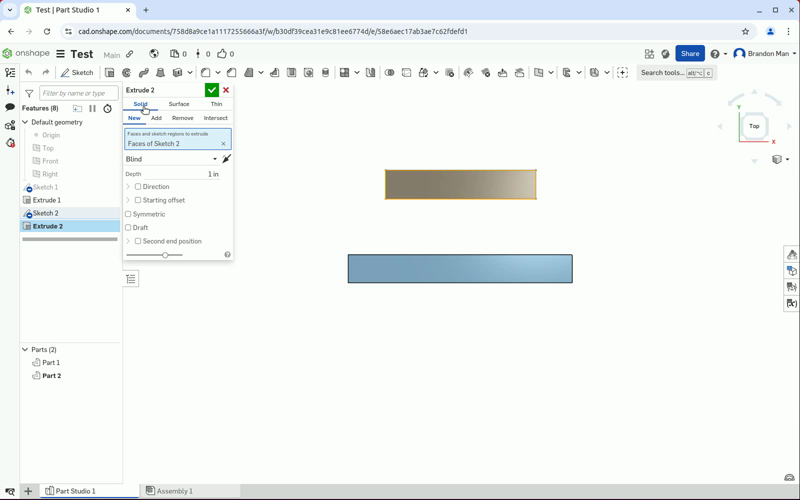
click(143, 106)
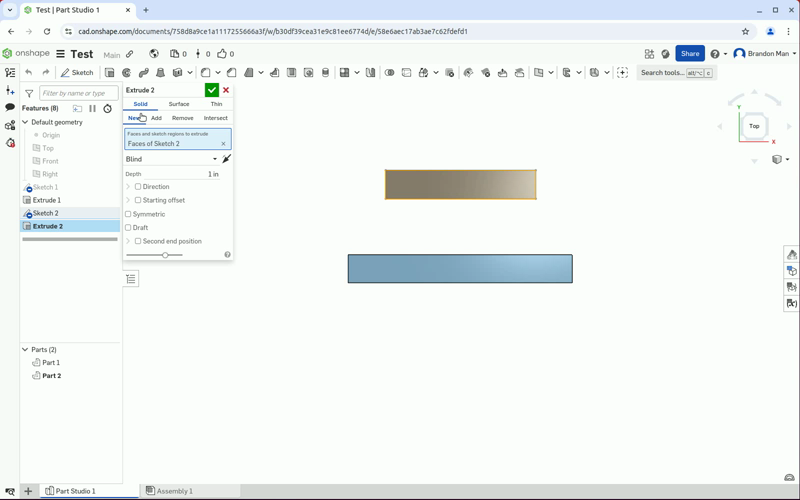
mouse_move(137, 120)
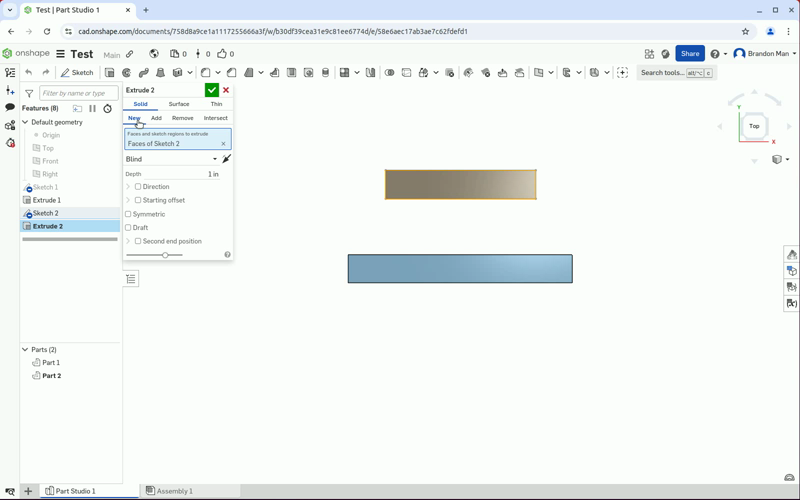
click(137, 120)
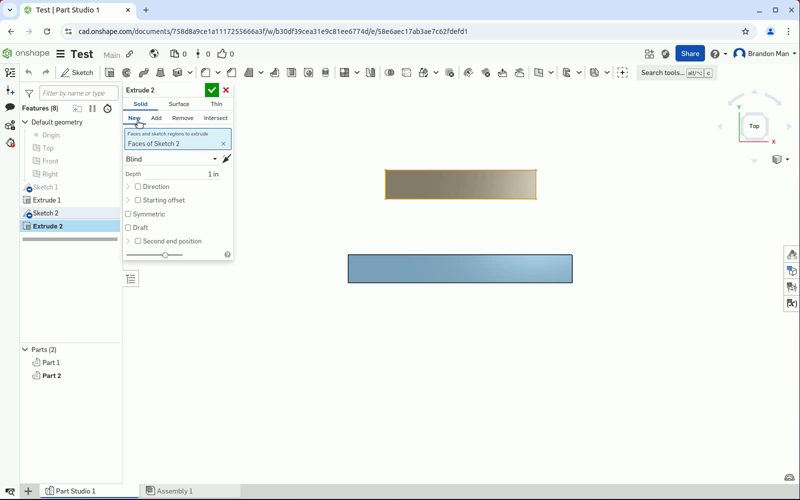
key(tab, 4)
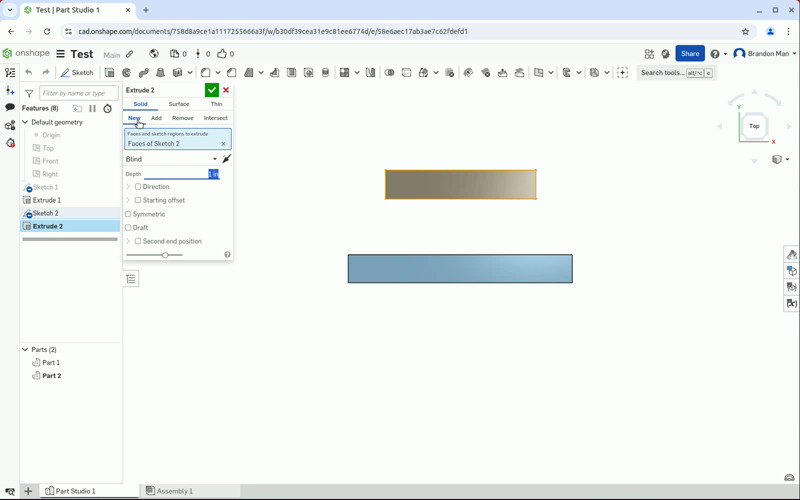
text(3.851)
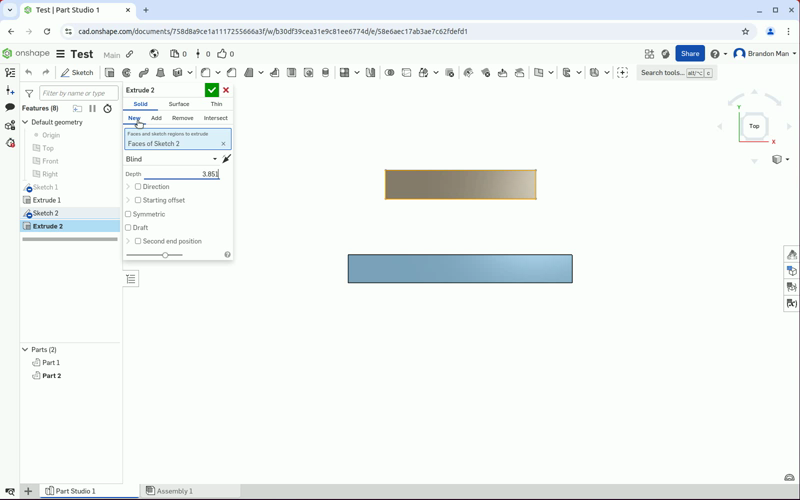
key(enter)
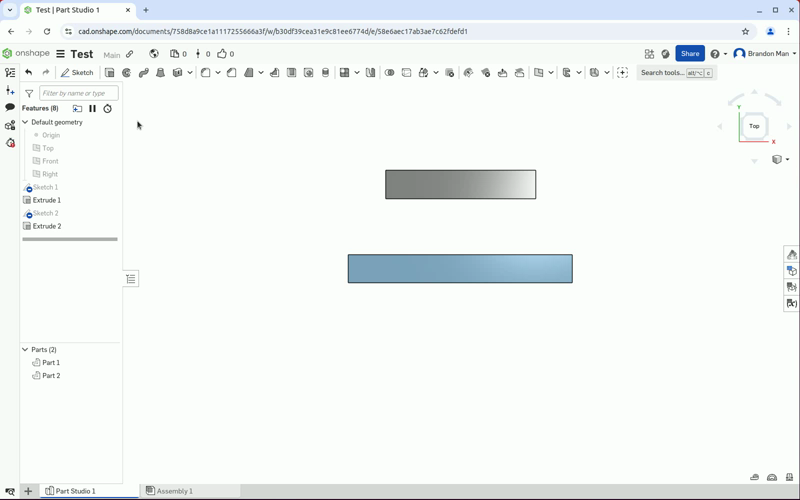
key(shift+h)
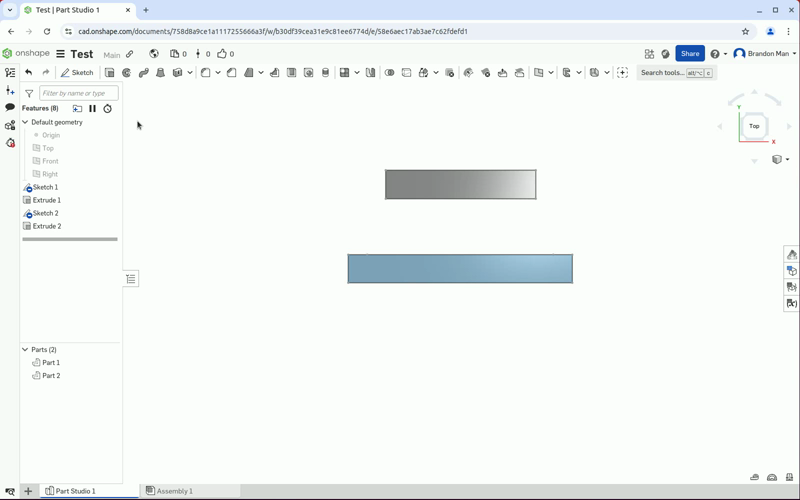
key(shift+h)
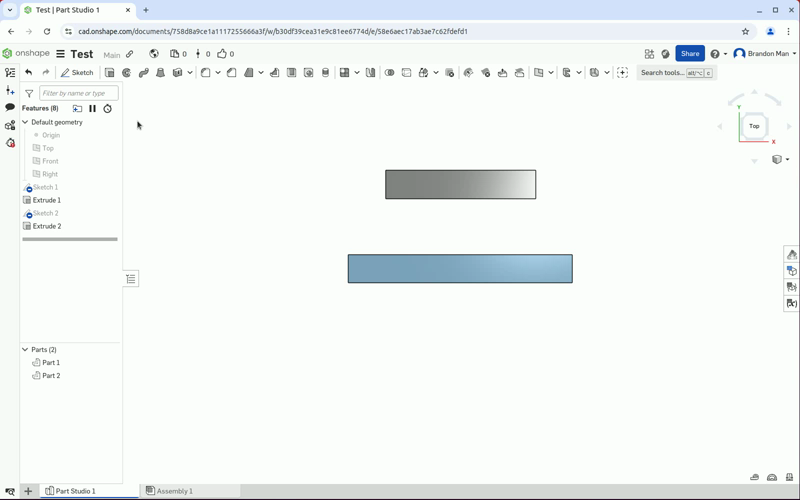
mouse_move(73, 189)
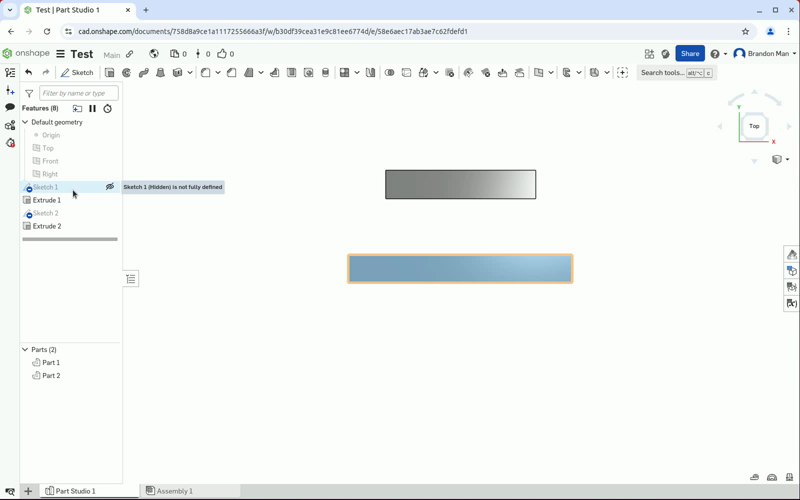
click(73, 189)
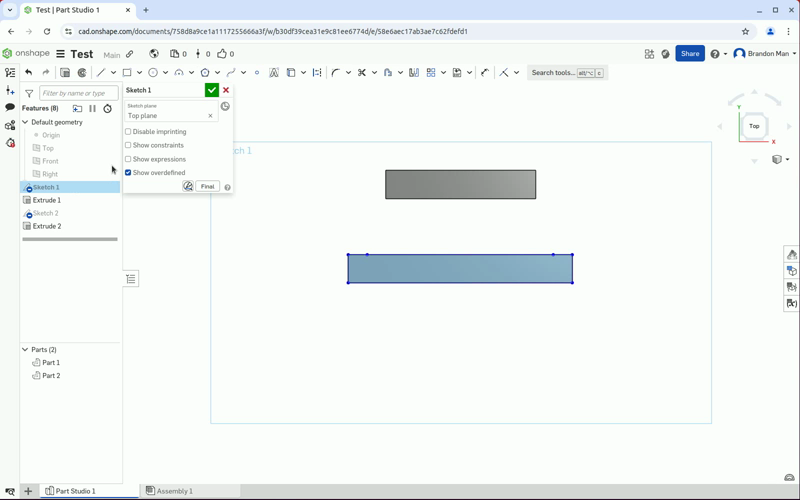
mouse_move(229, 92)
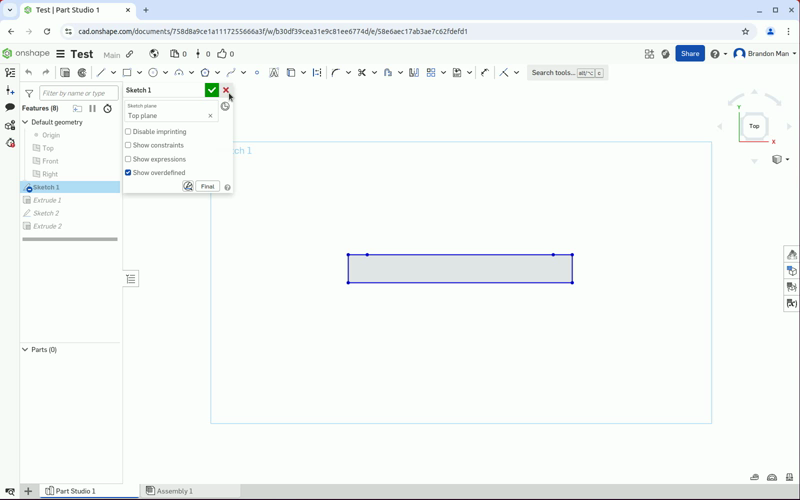
click(229, 92)
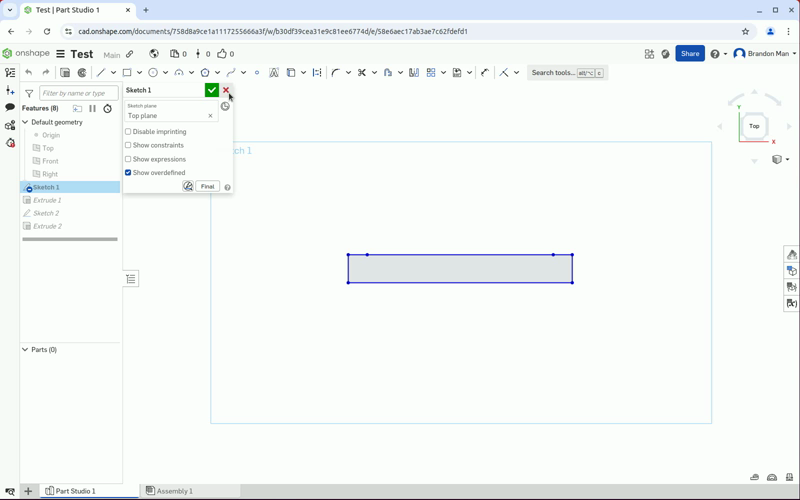
key(shift+s)
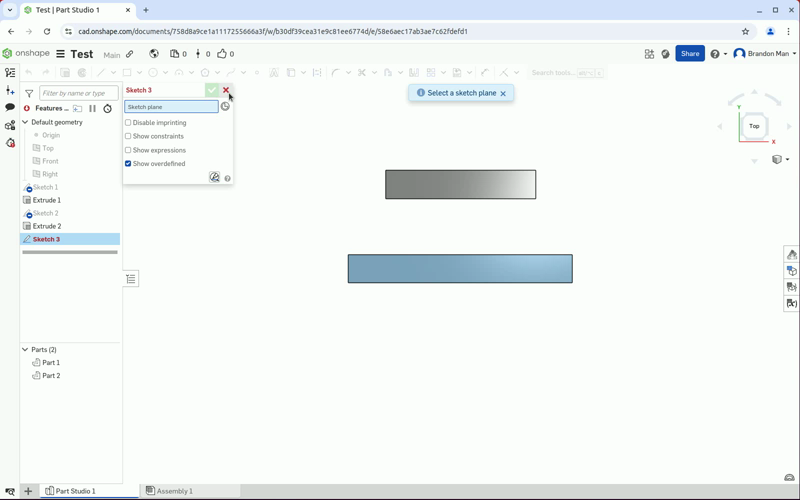
mouse_move(73, 150)
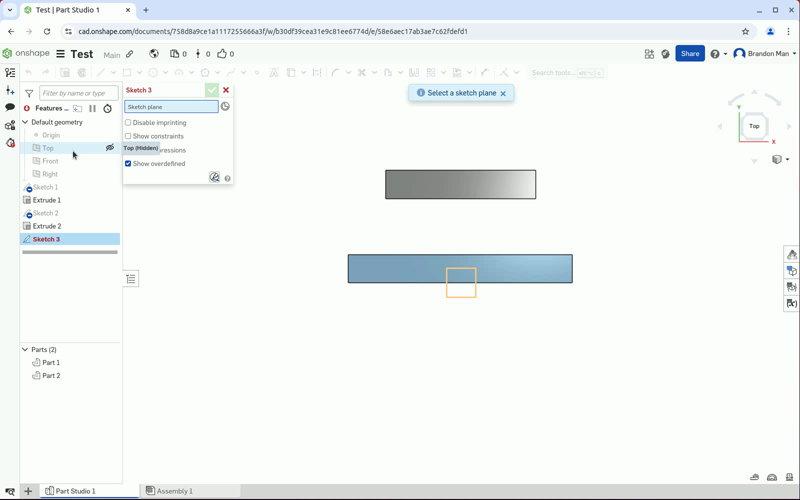
click(73, 150)
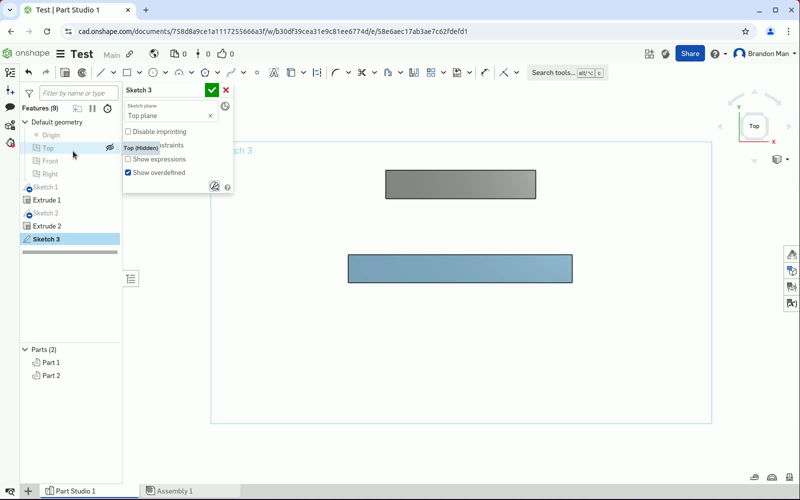
mouse_move(73, 352)
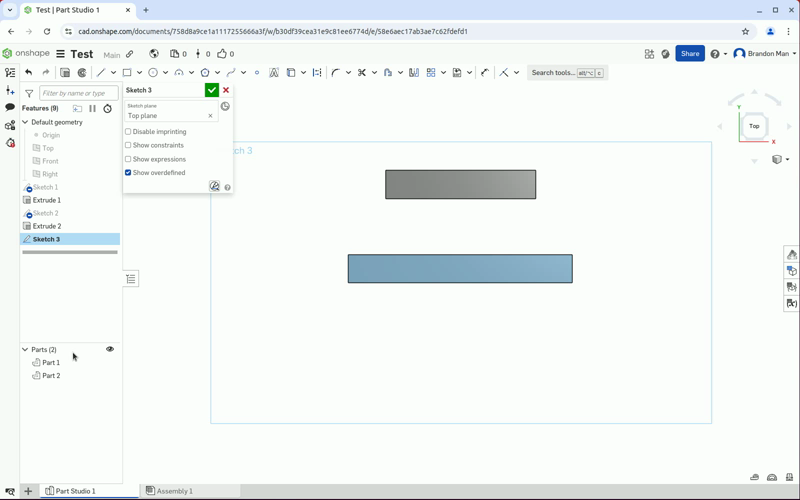
key(y)
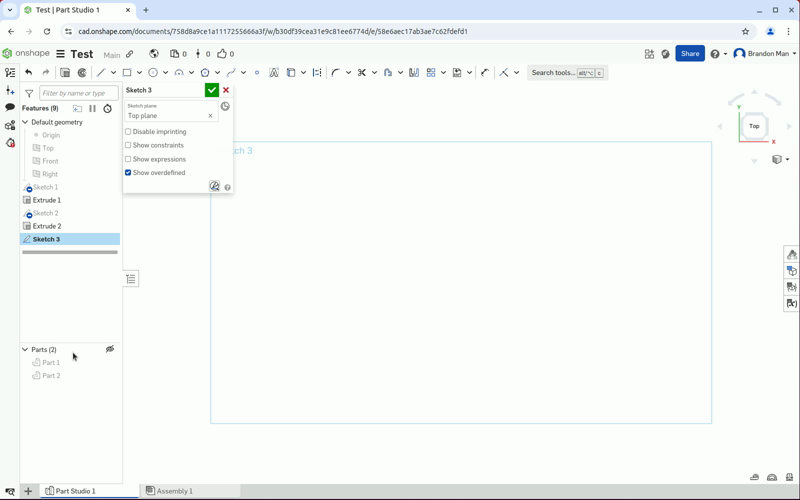
key(l)
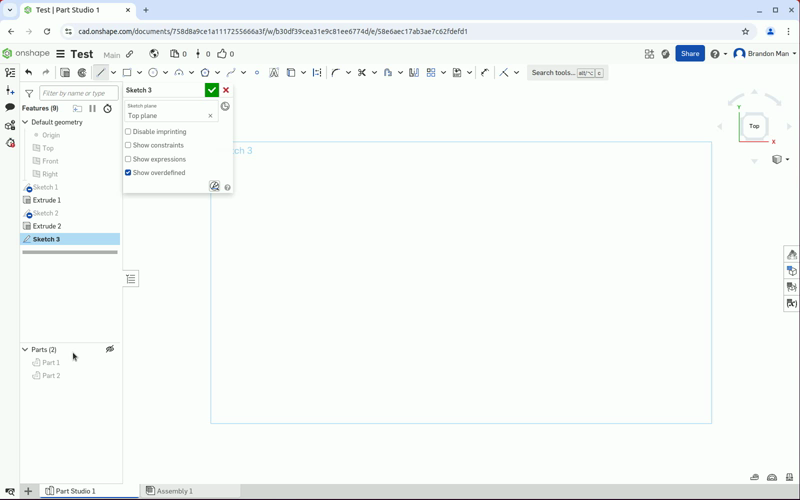
key_down(shift)
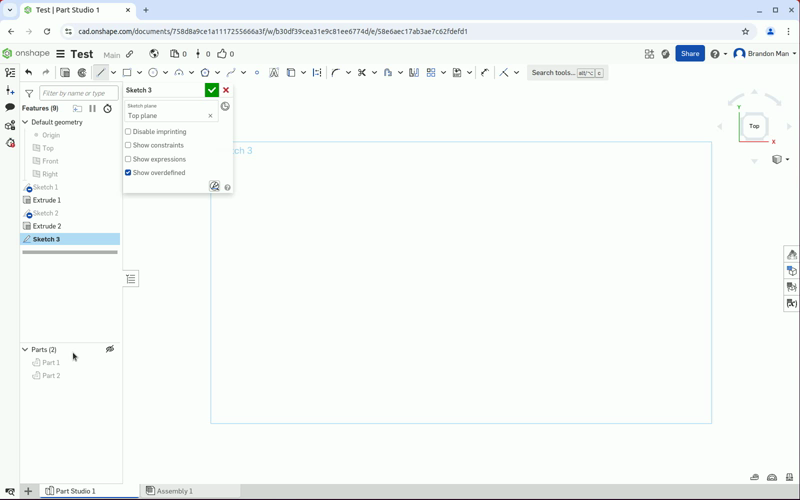
mouse_move(366, 254)
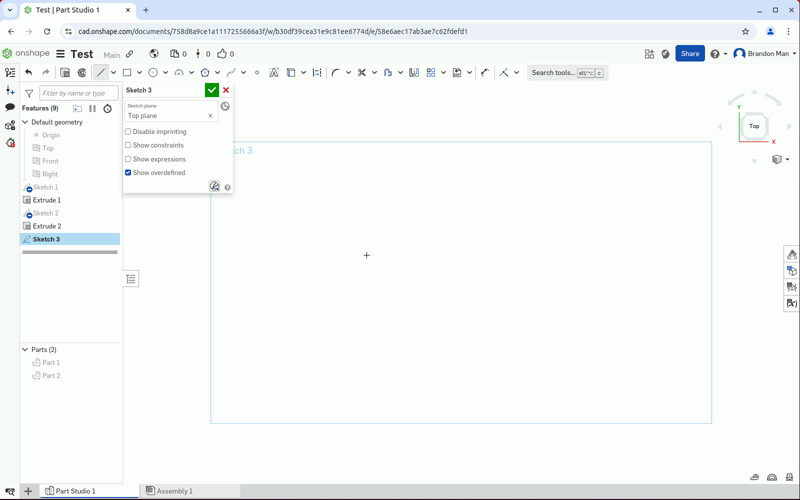
click(366, 254)
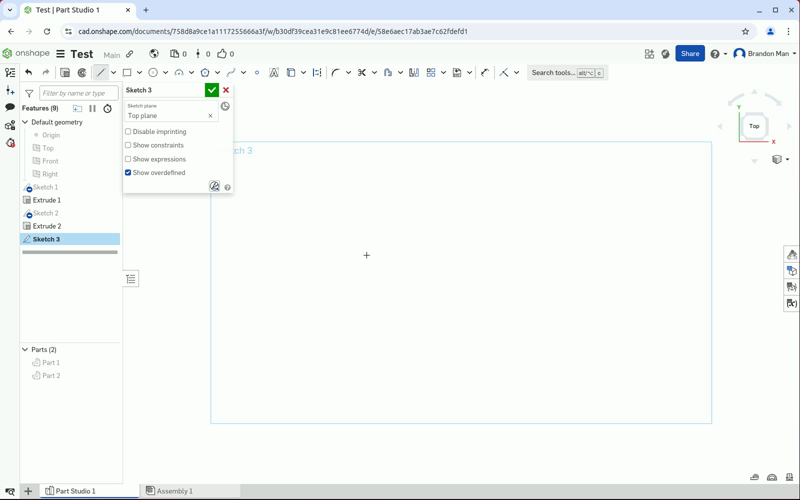
key_up(shift)
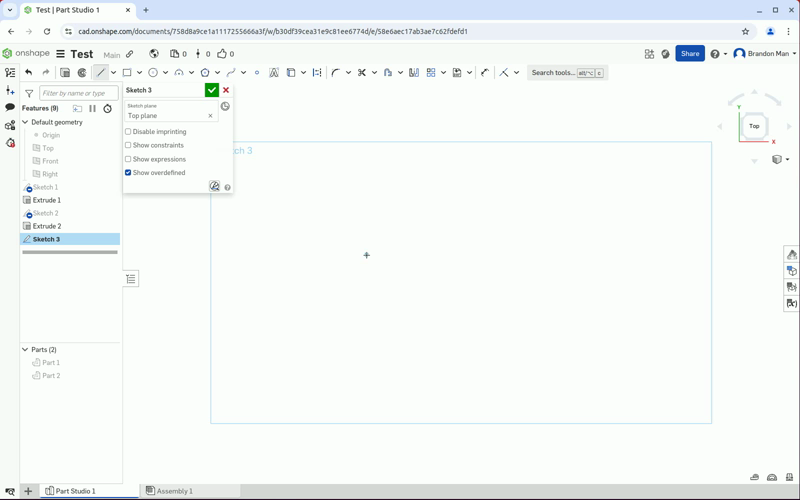
key_down(shift)
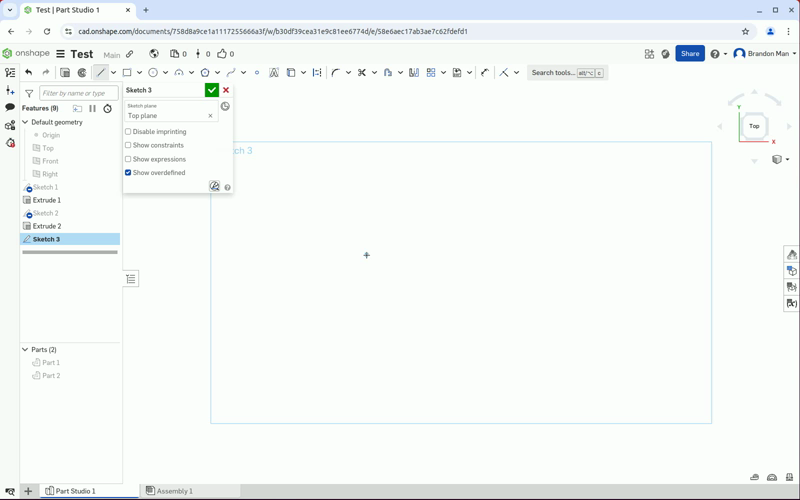
mouse_move(553, 254)
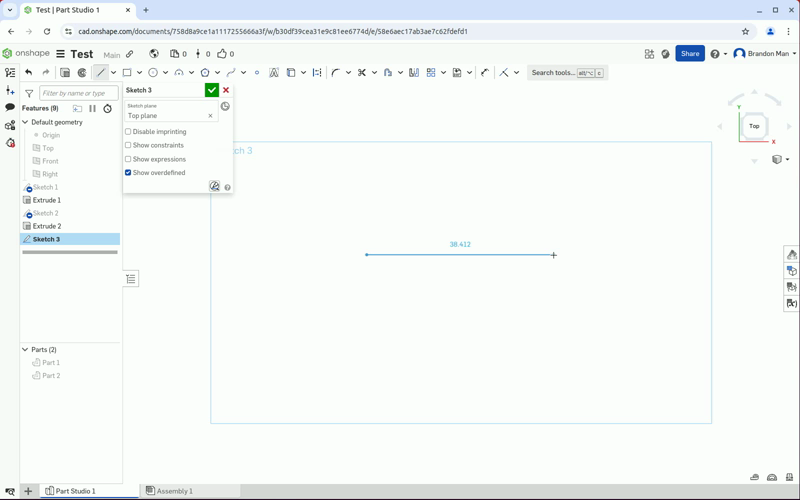
click(553, 254)
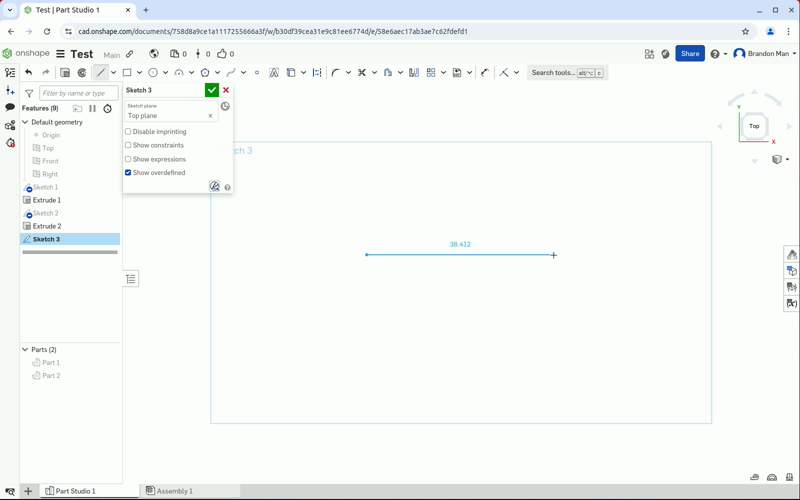
key_up(shift)
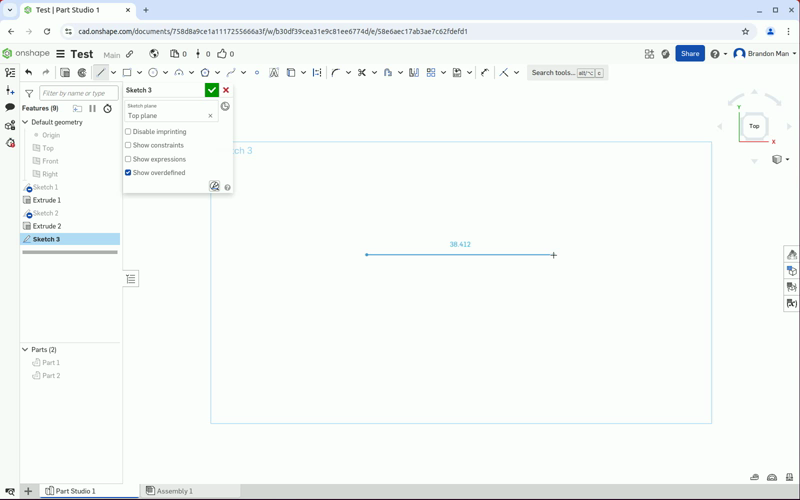
key_down(shift)
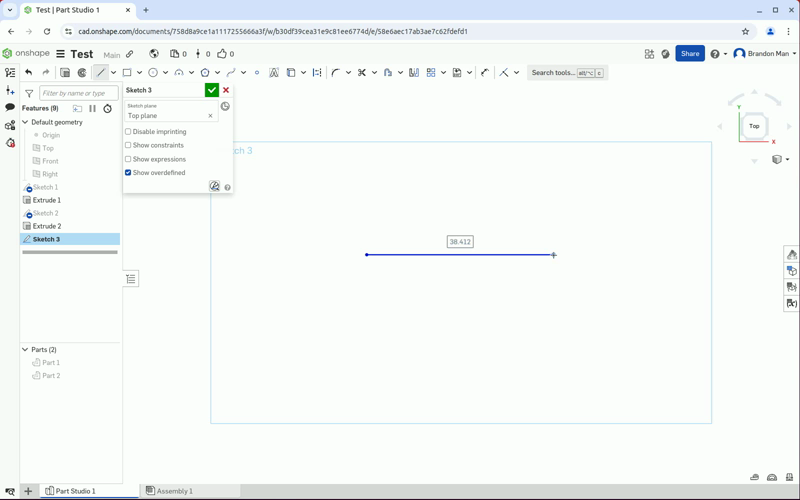
mouse_move(583, 254)
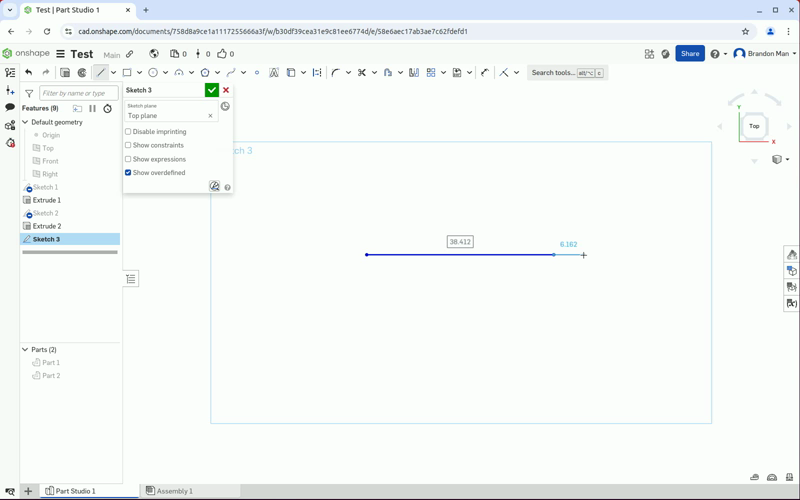
mouse_move(553, 227)
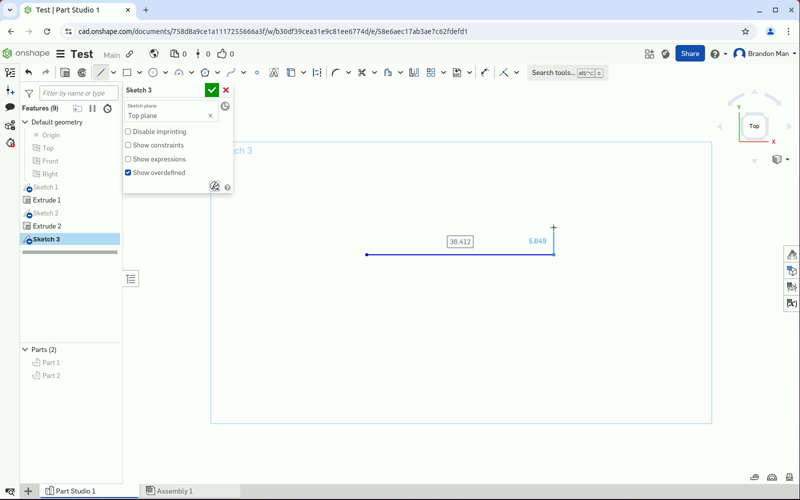
click(553, 227)
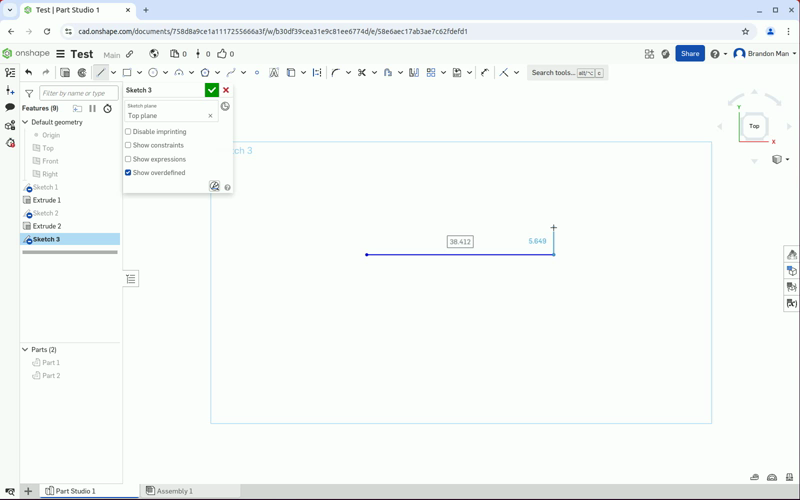
key_up(shift)
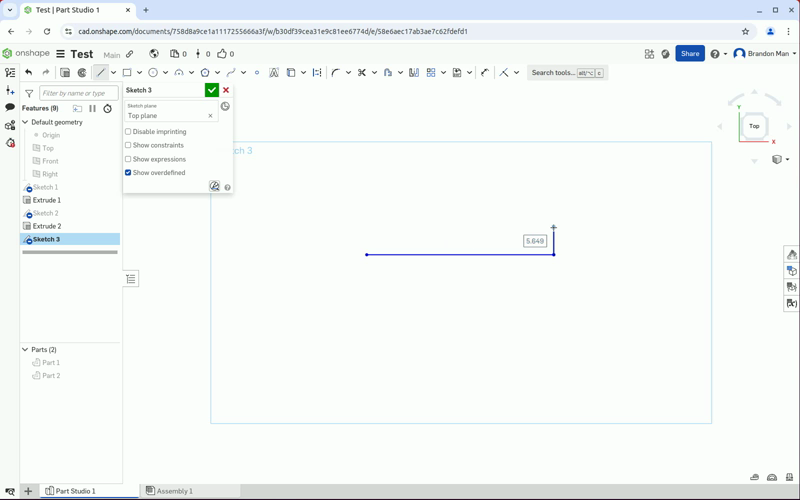
key_down(shift)
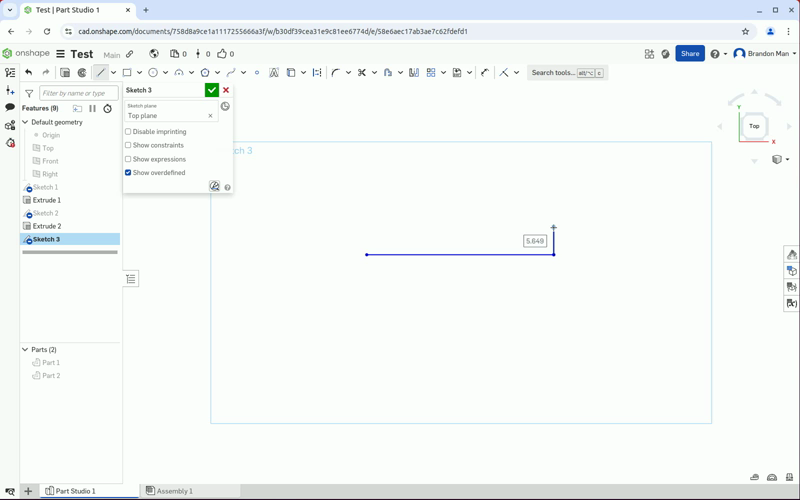
mouse_move(583, 227)
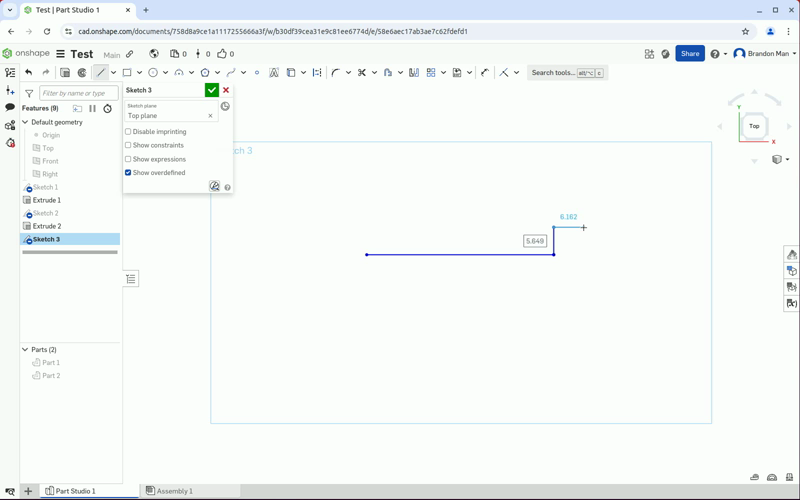
mouse_move(540, 227)
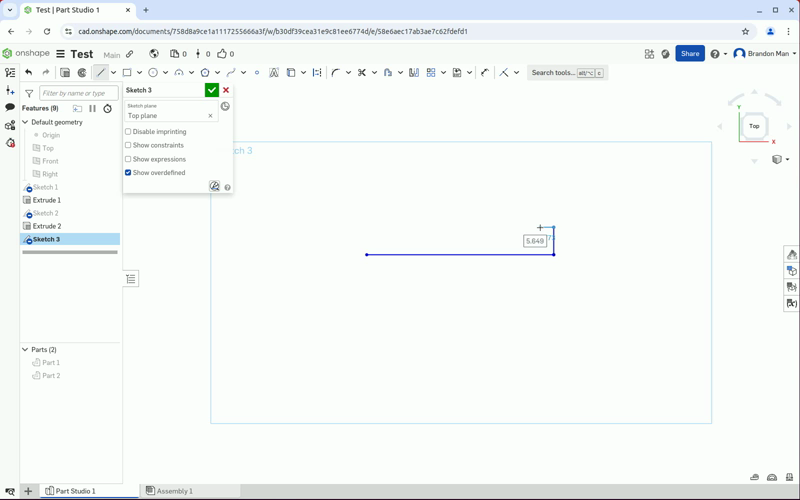
click(540, 227)
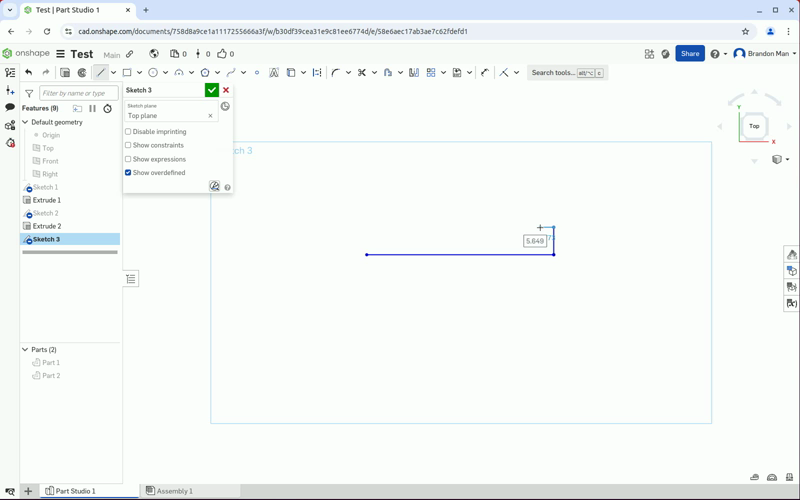
key_up(shift)
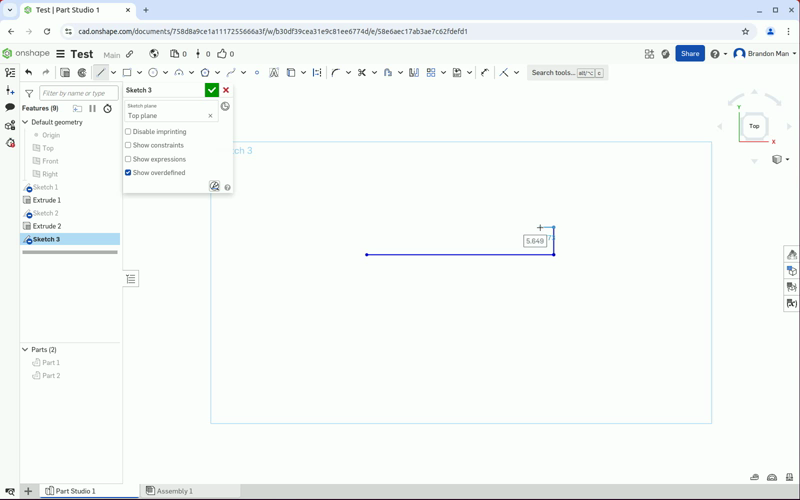
key_down(shift)
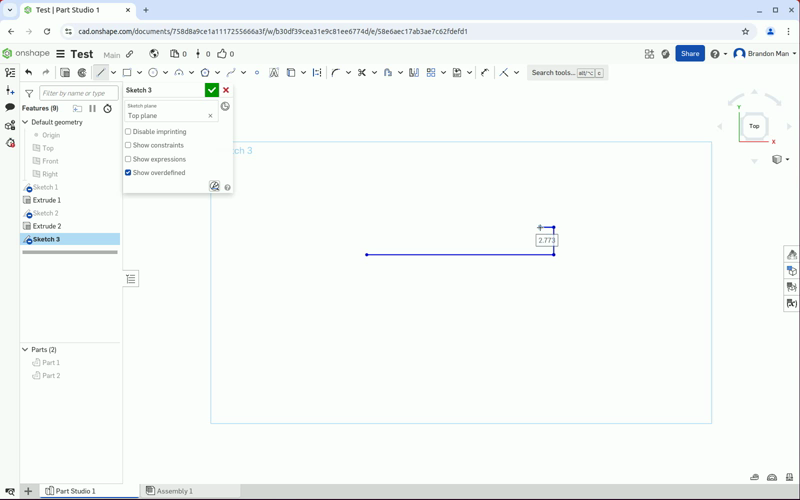
mouse_move(380, 227)
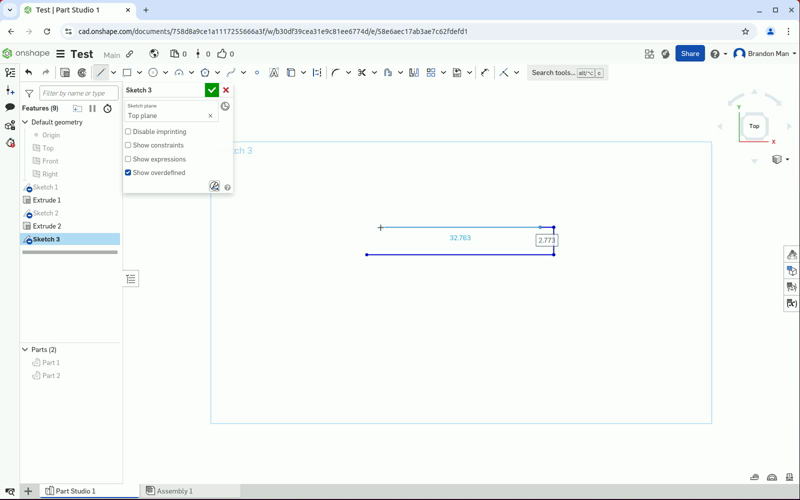
click(380, 227)
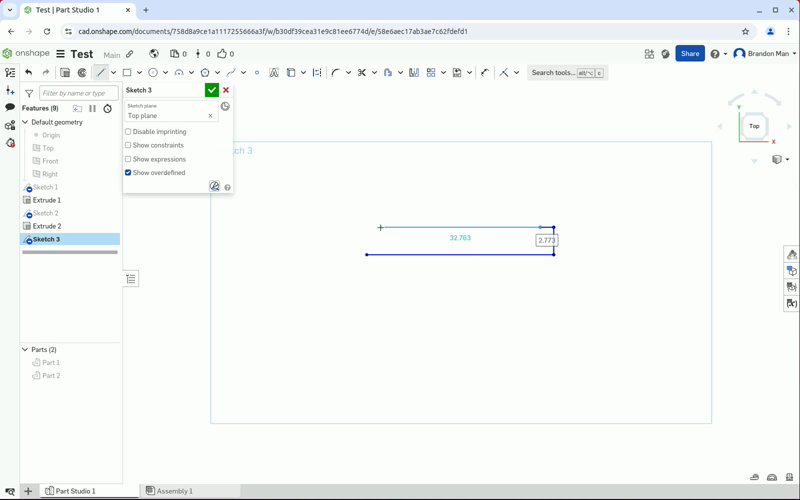
key_up(shift)
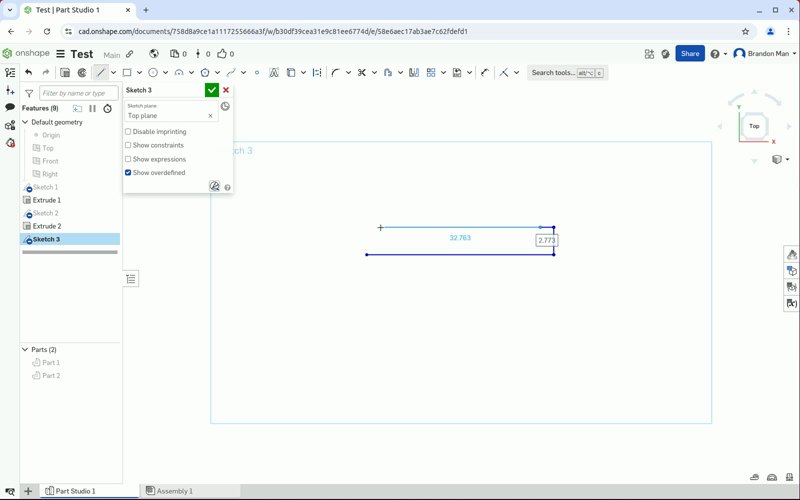
key_down(shift)
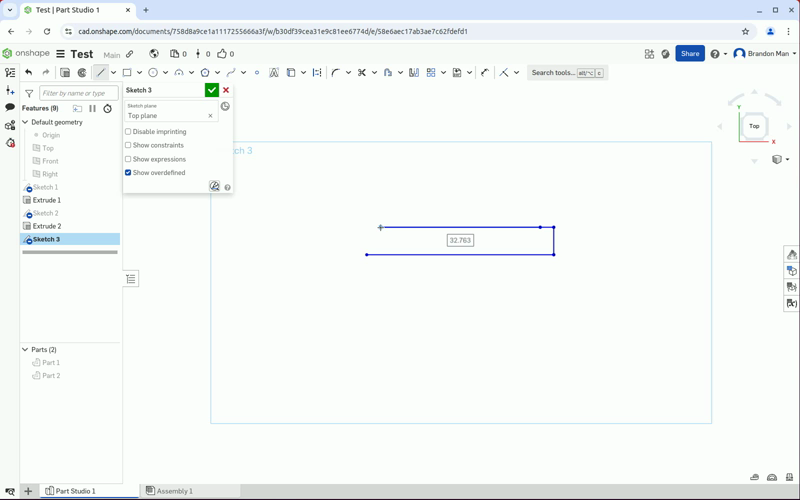
mouse_move(410, 227)
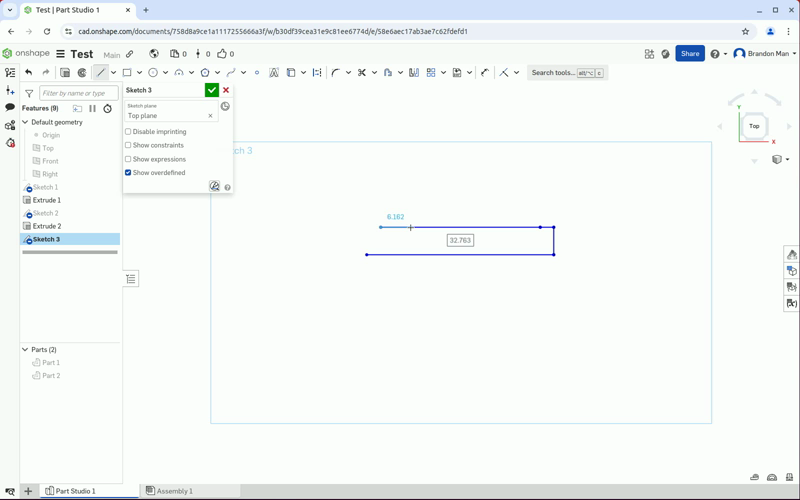
mouse_move(366, 227)
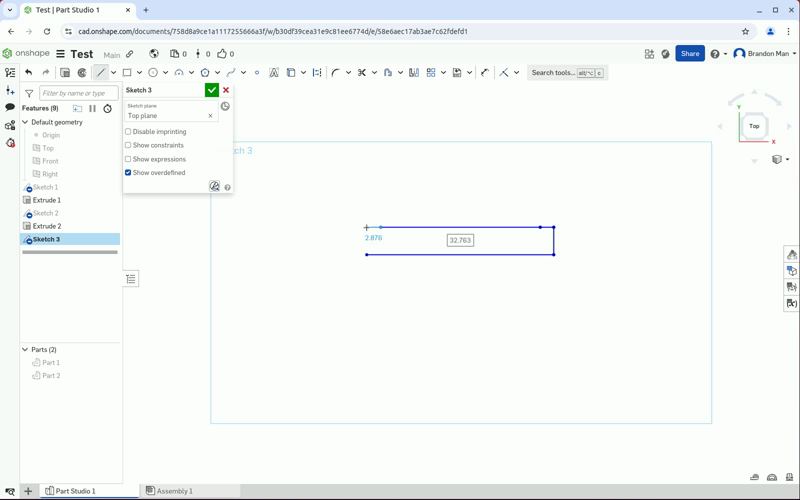
click(366, 227)
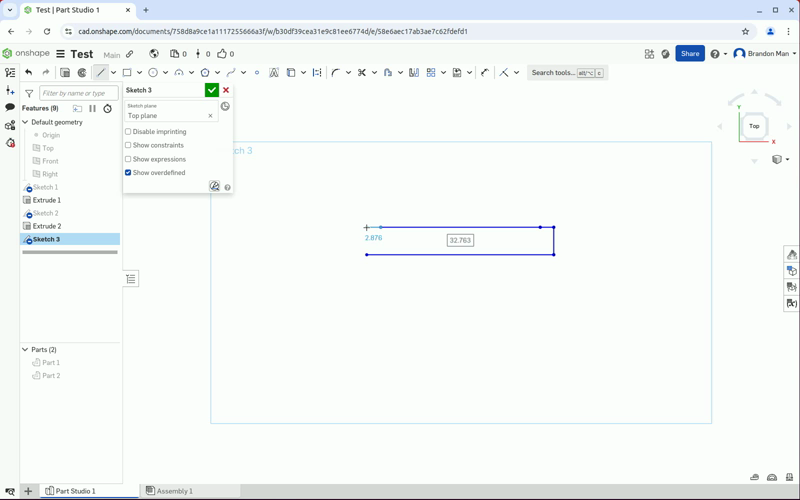
key_up(shift)
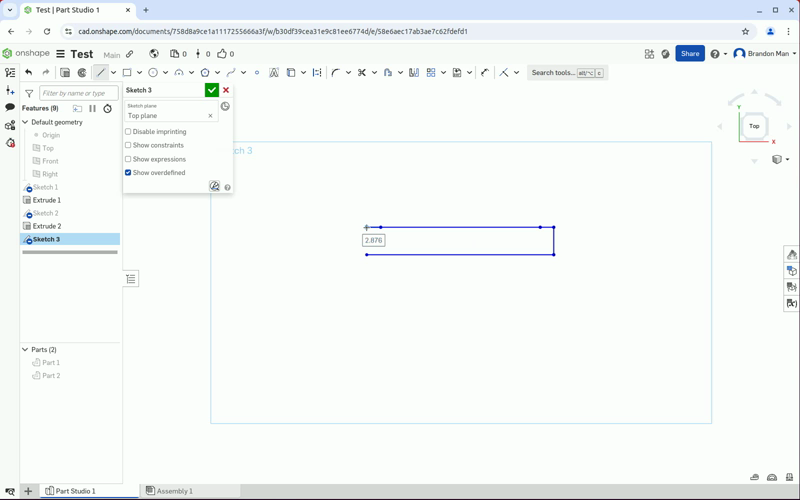
mouse_move(396, 227)
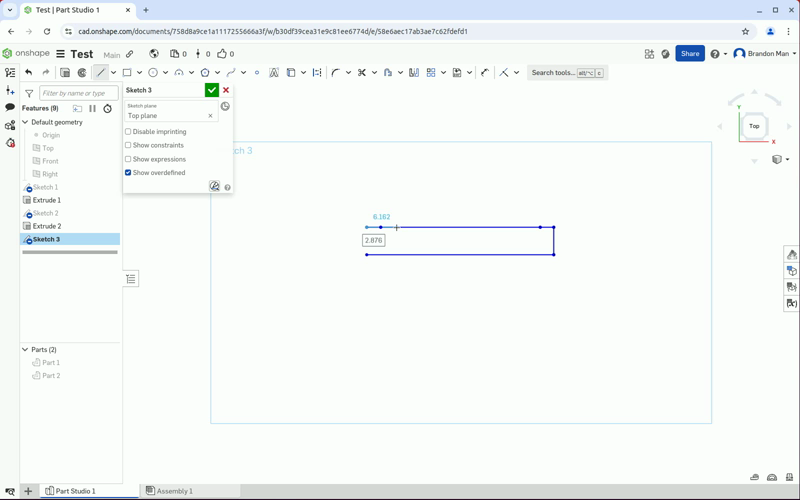
key_down(shift)
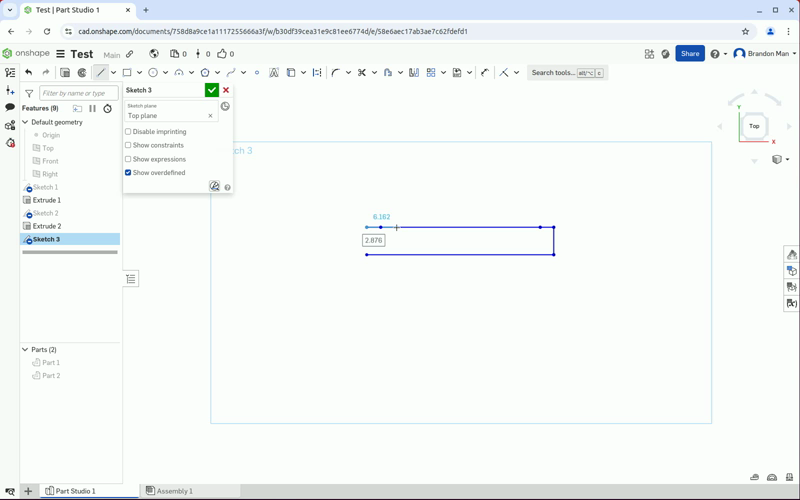
mouse_move(366, 254)
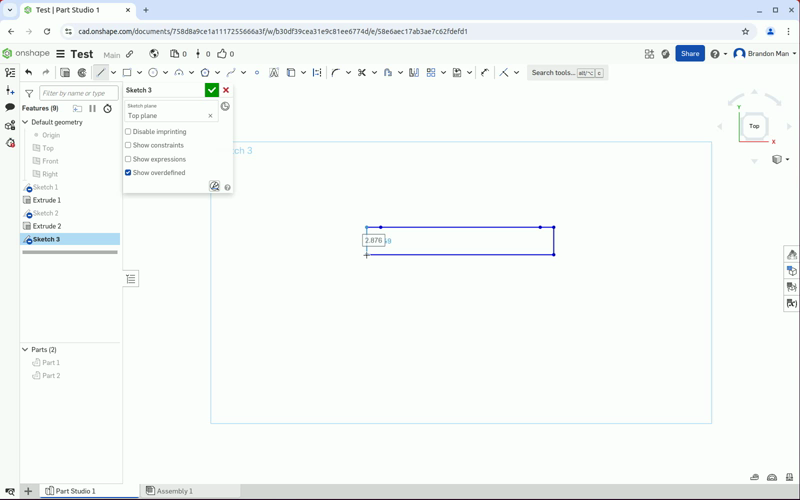
key_up(shift)
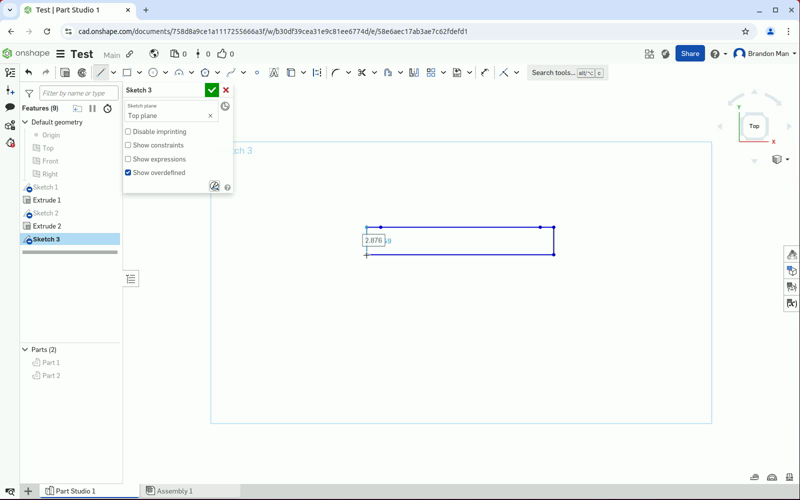
click(366, 254)
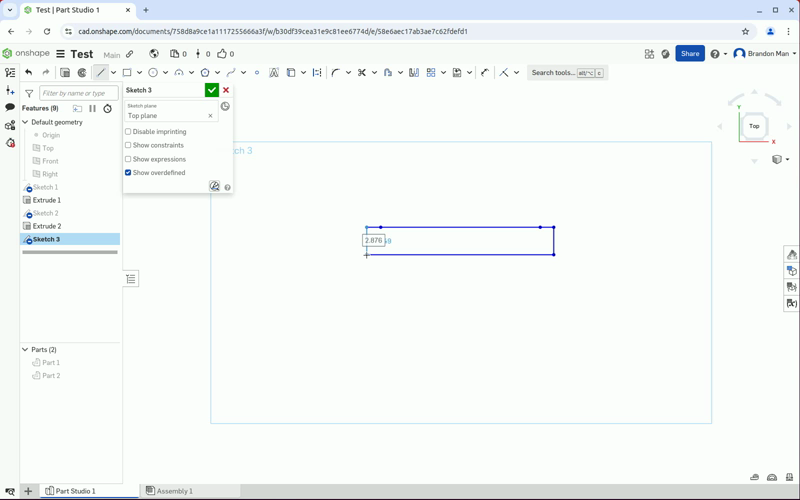
key(esc)
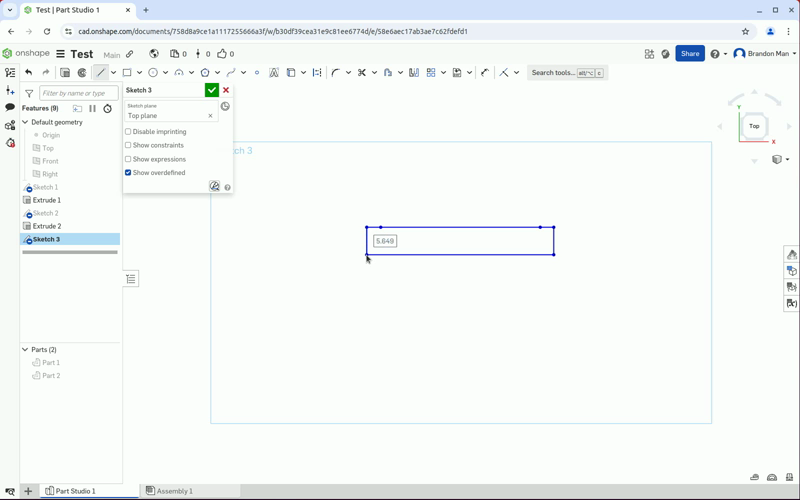
mouse_move(383, 242)
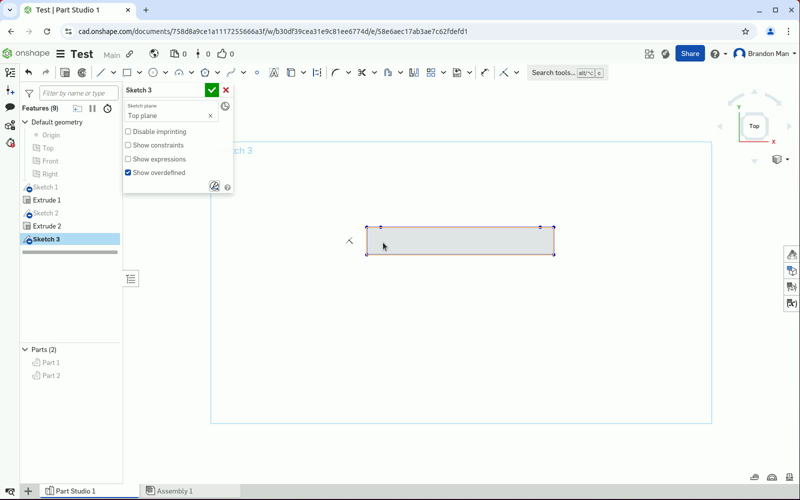
click(383, 242)
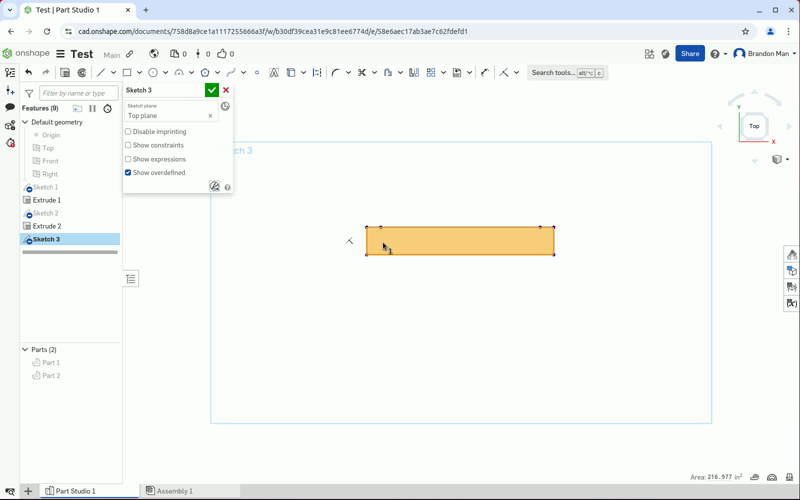
mouse_move(73, 352)
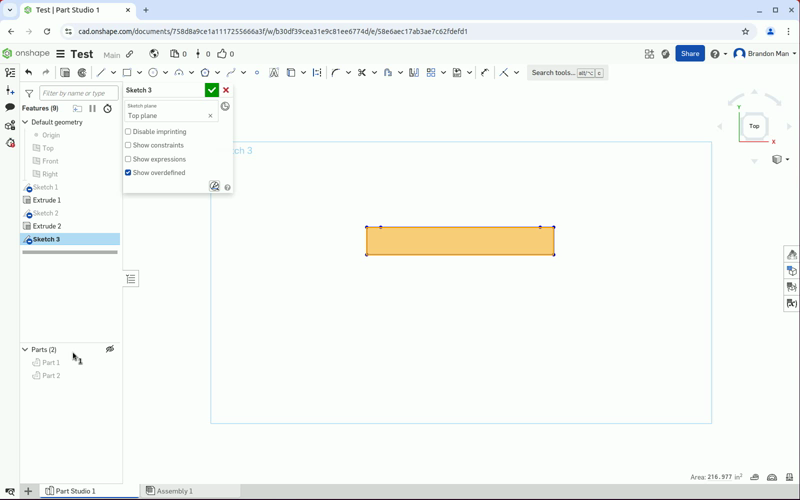
key(shift+y)
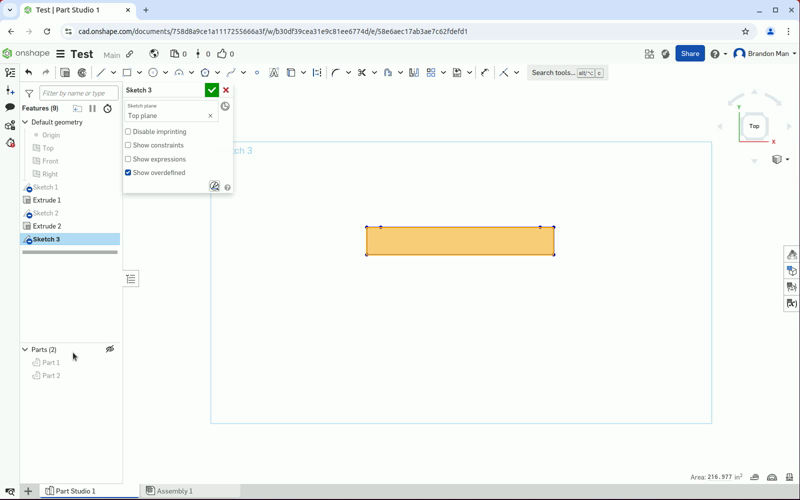
key(shift+e)
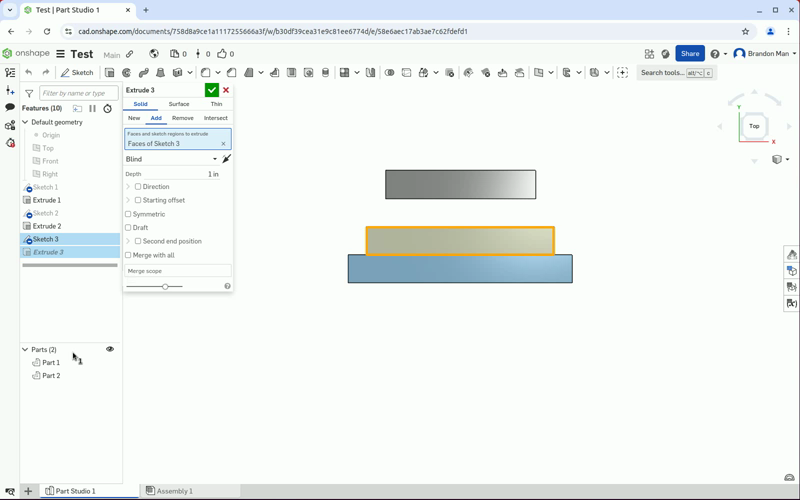
mouse_move(143, 106)
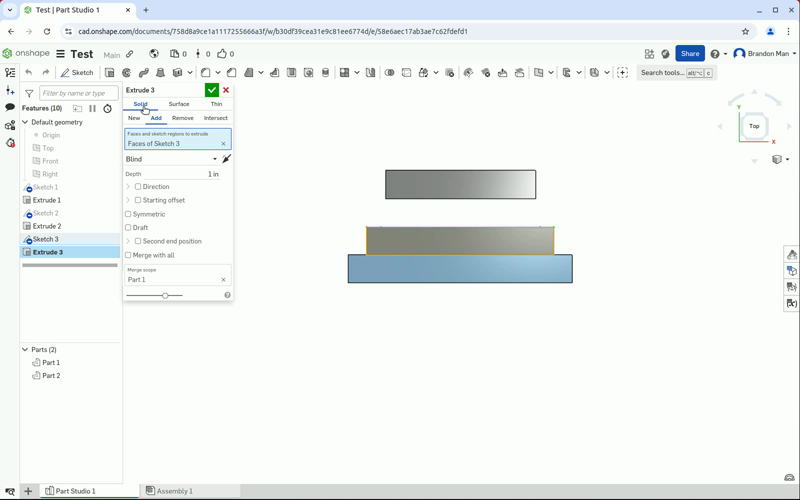
click(143, 106)
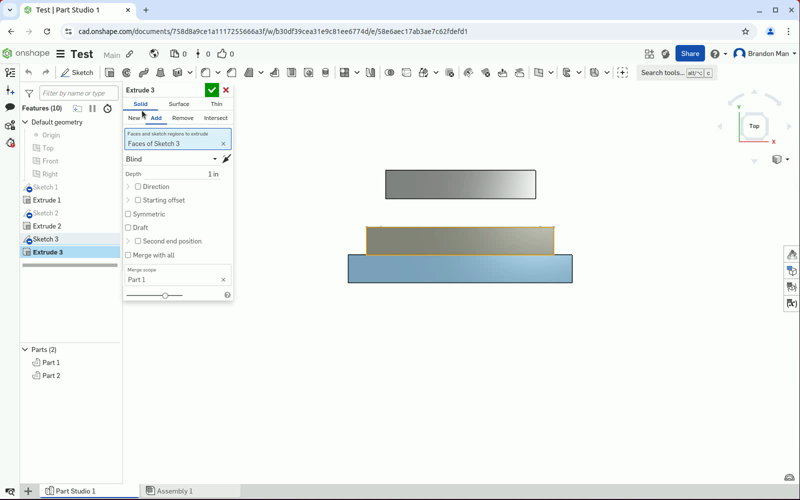
mouse_move(137, 120)
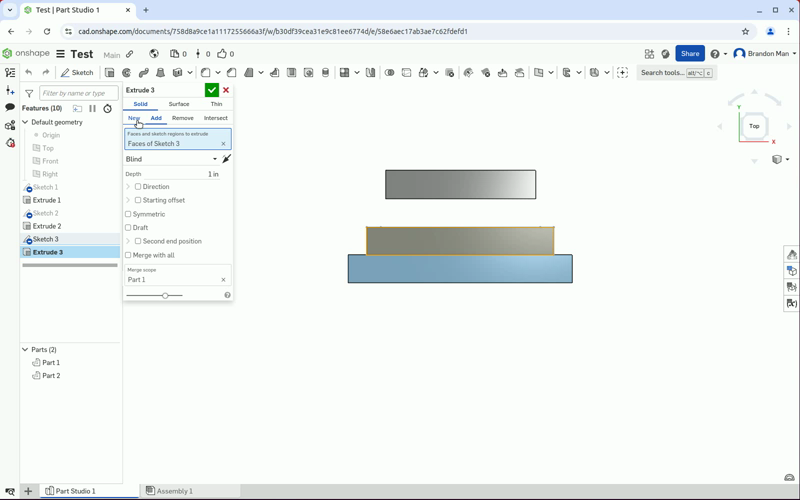
click(137, 120)
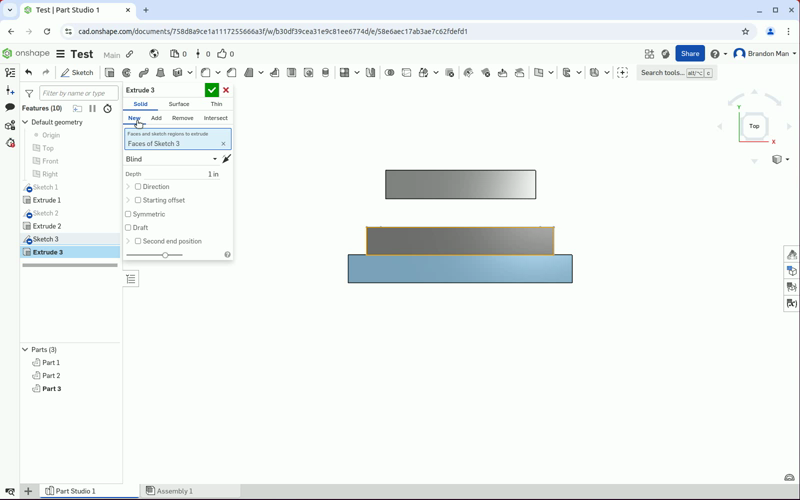
key(tab, 4)
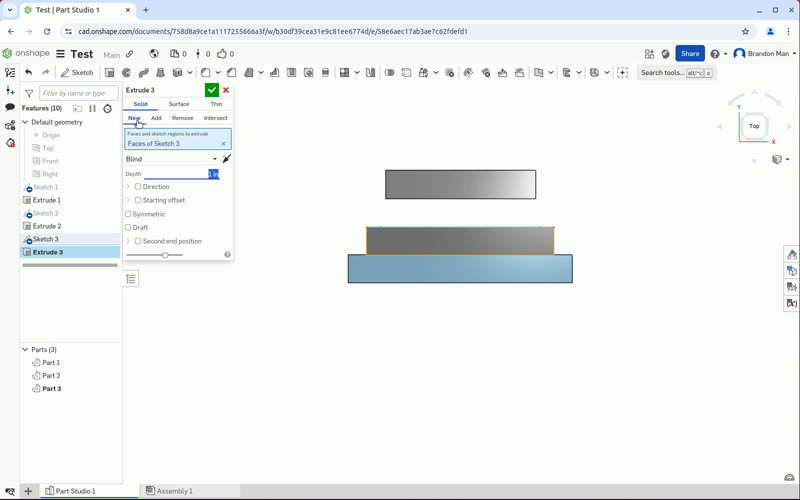
text(3.851)
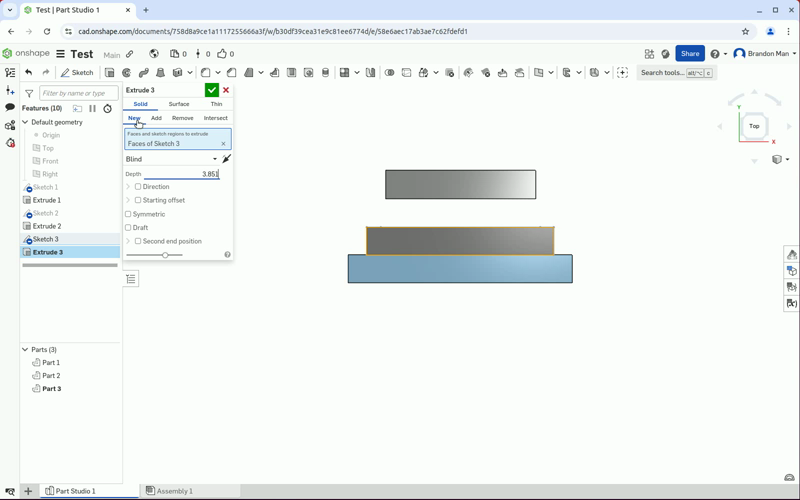
key(enter)
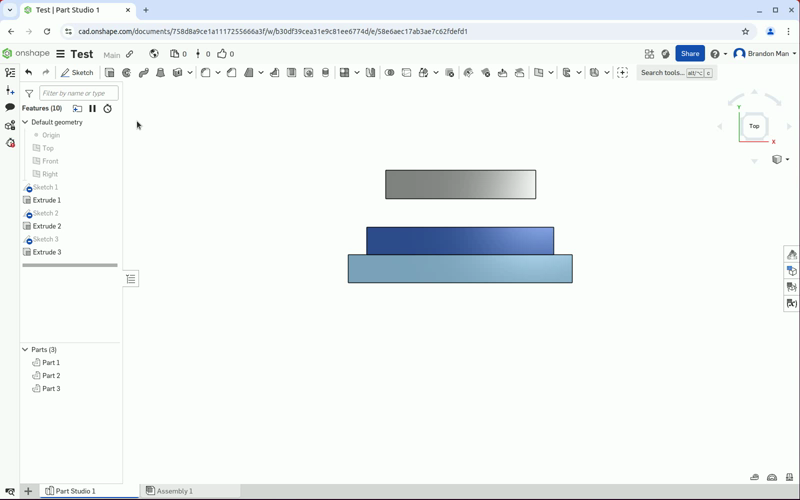
key(shift+h)
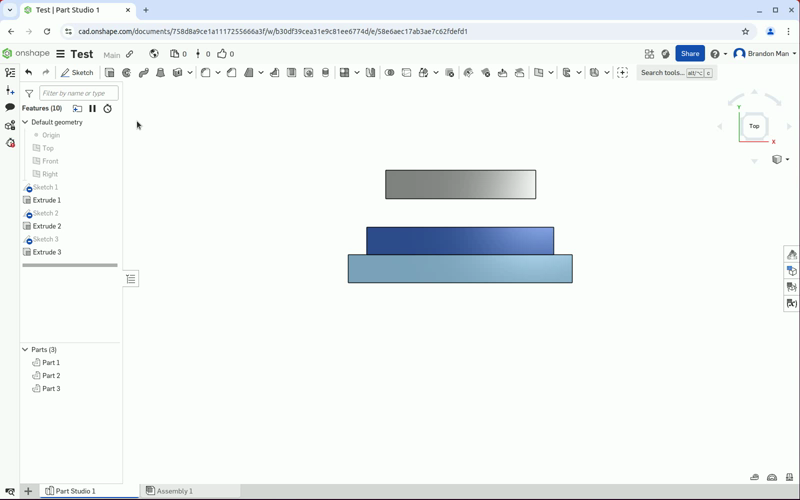
key(shift+h)
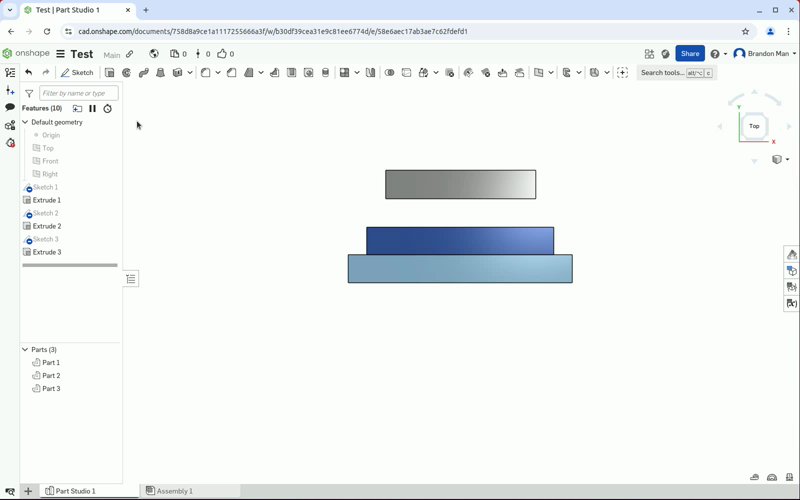
mouse_move(73, 189)
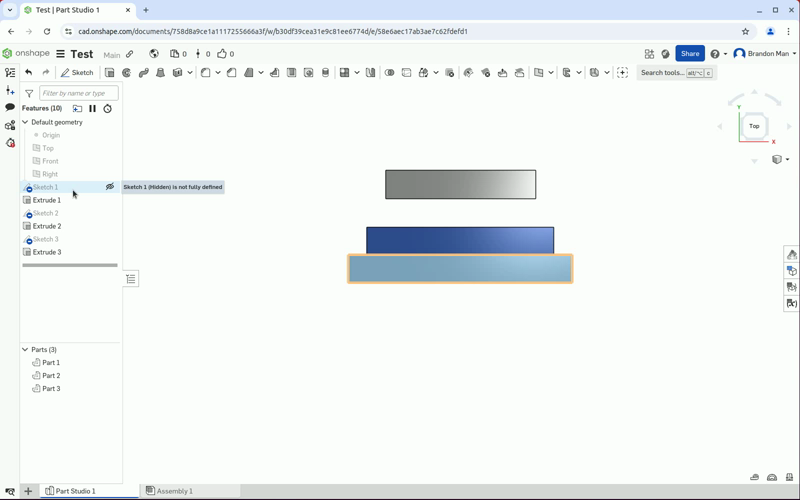
click(73, 189)
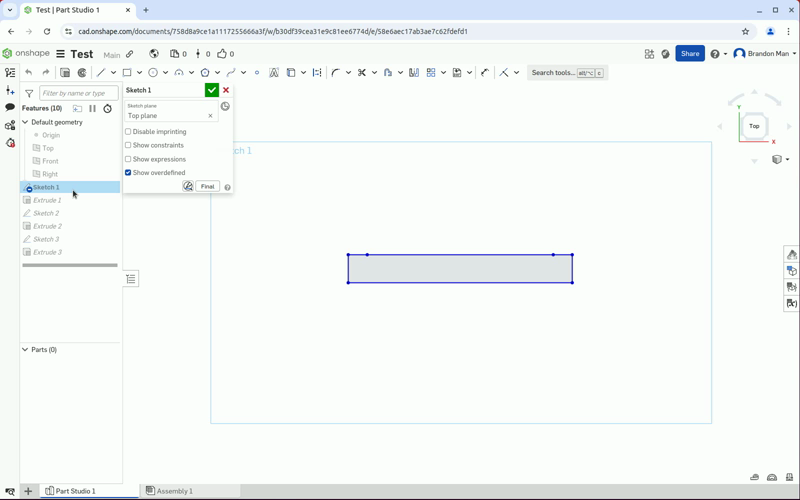
mouse_move(229, 92)
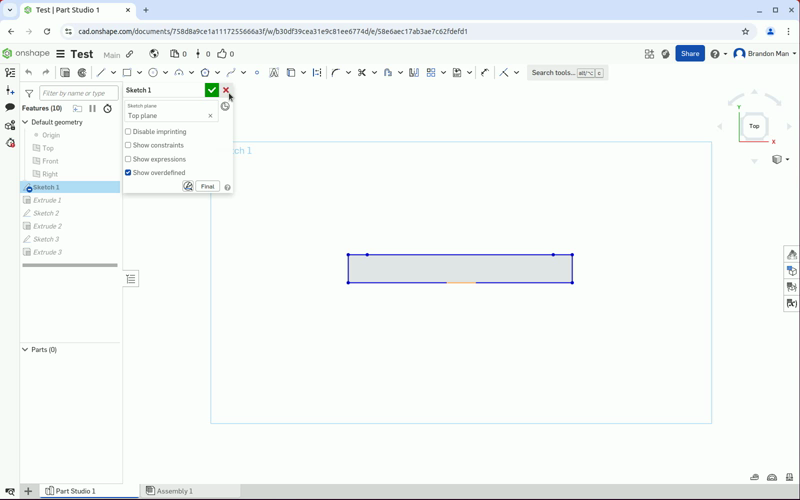
click(229, 92)
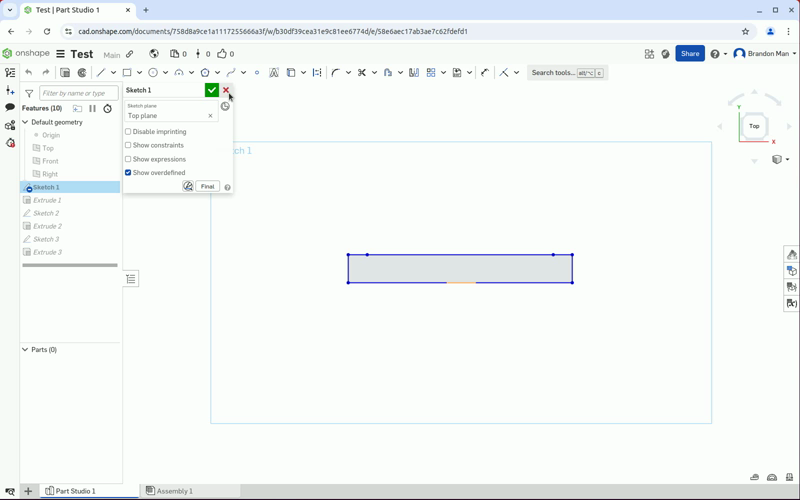
key(shift+s)
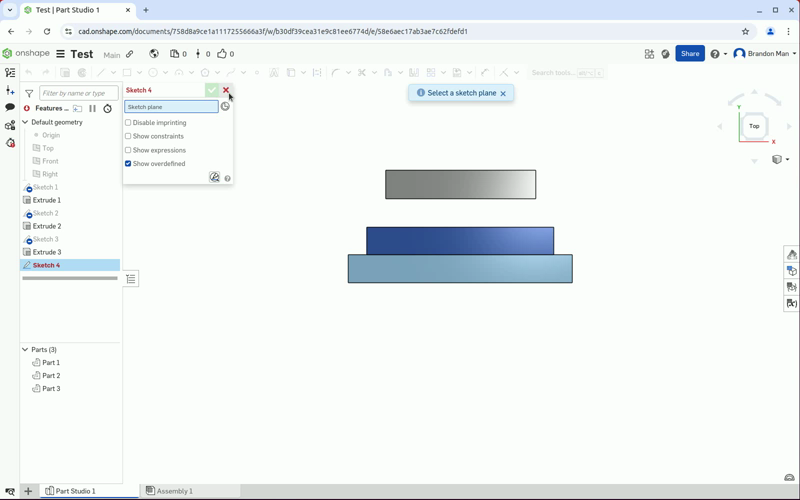
mouse_move(73, 150)
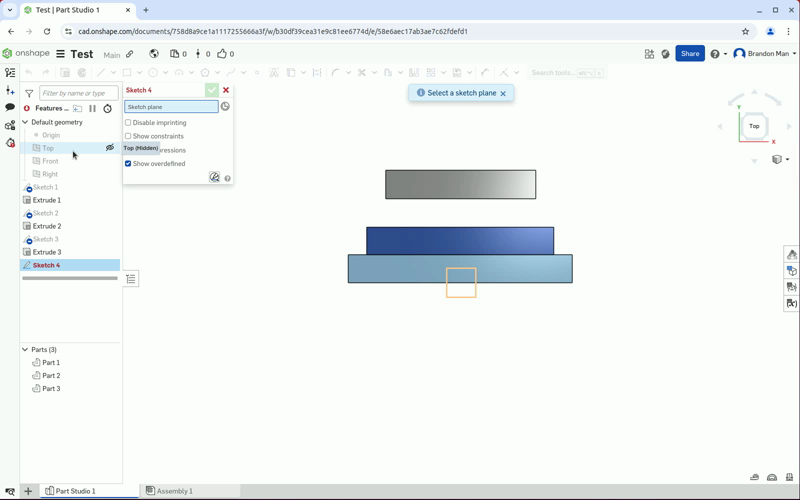
click(73, 150)
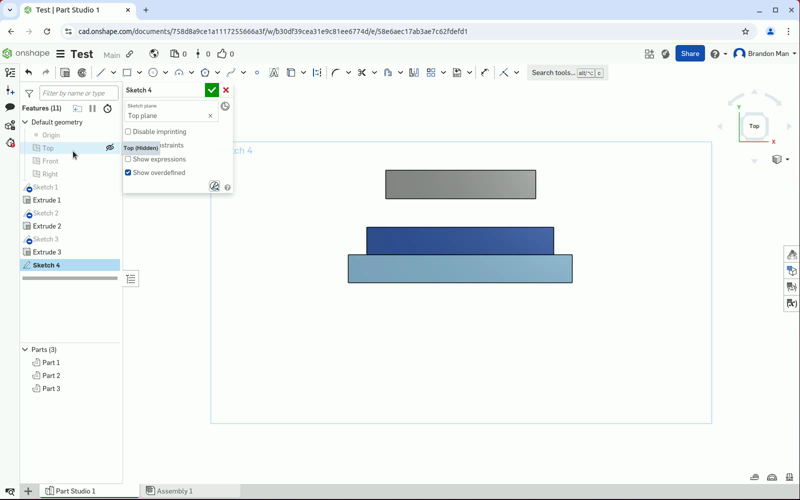
mouse_move(73, 352)
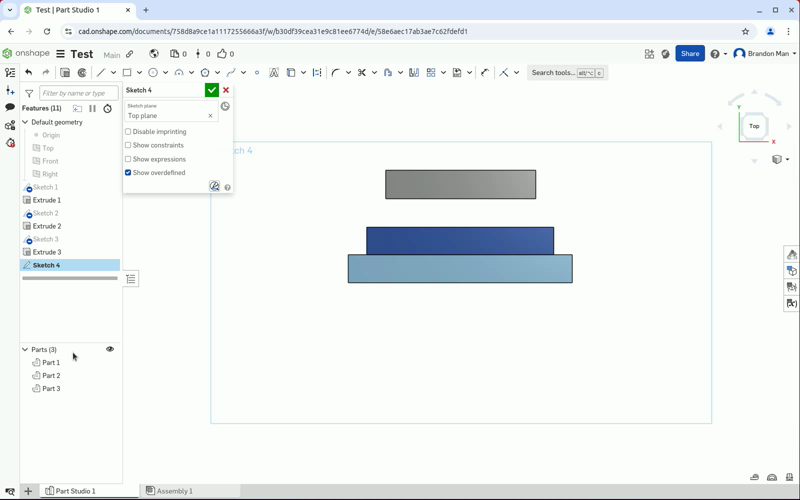
key(y)
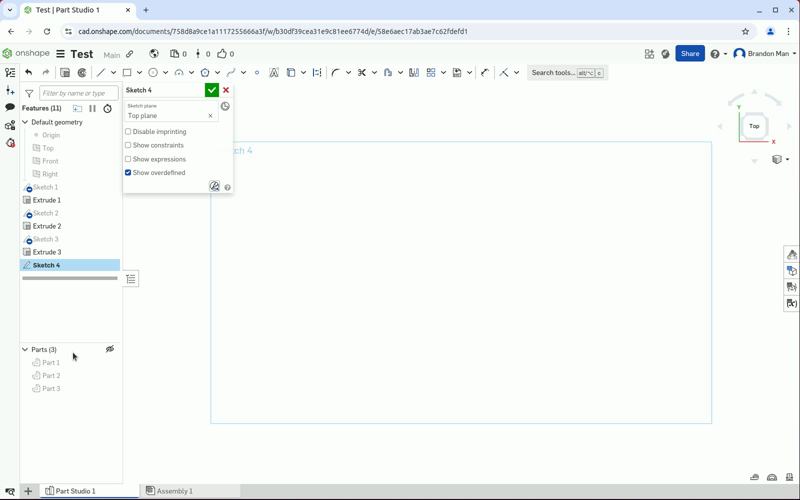
key(l)
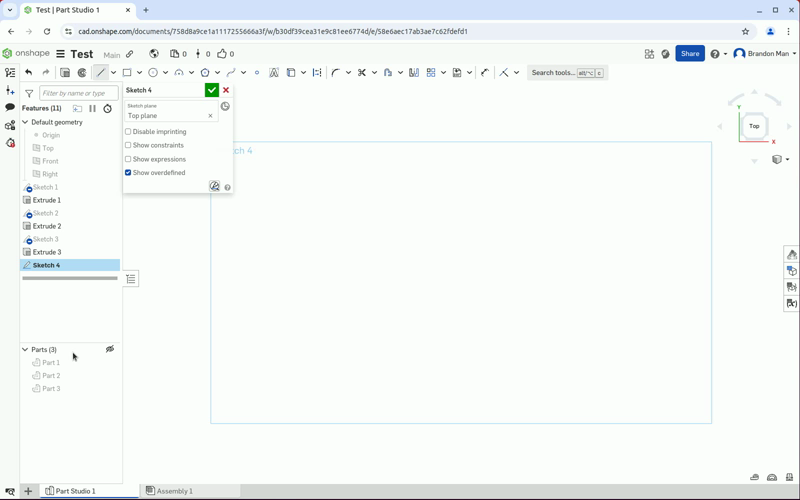
key_down(shift)
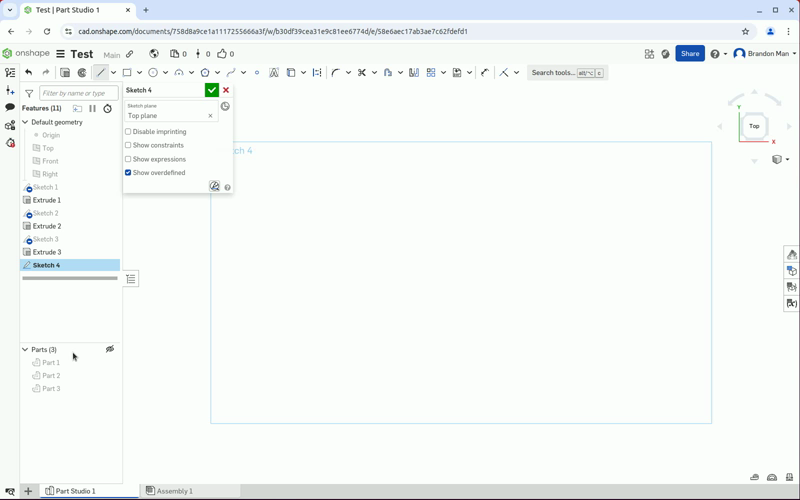
mouse_move(379, 226)
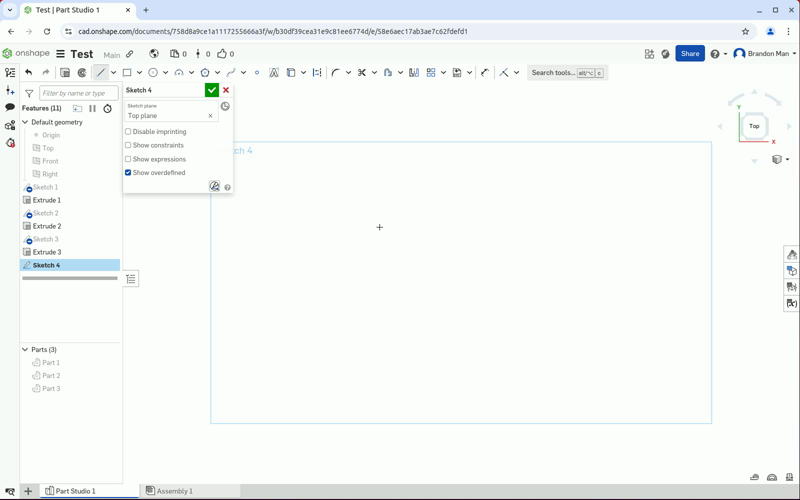
click(379, 226)
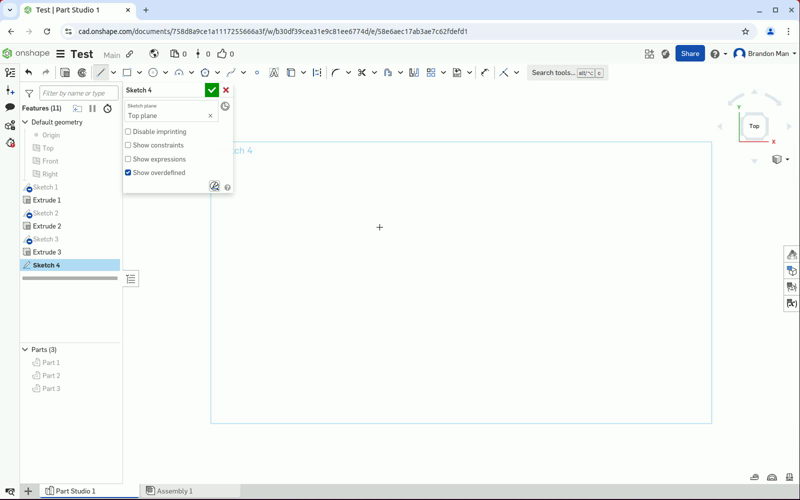
key_up(shift)
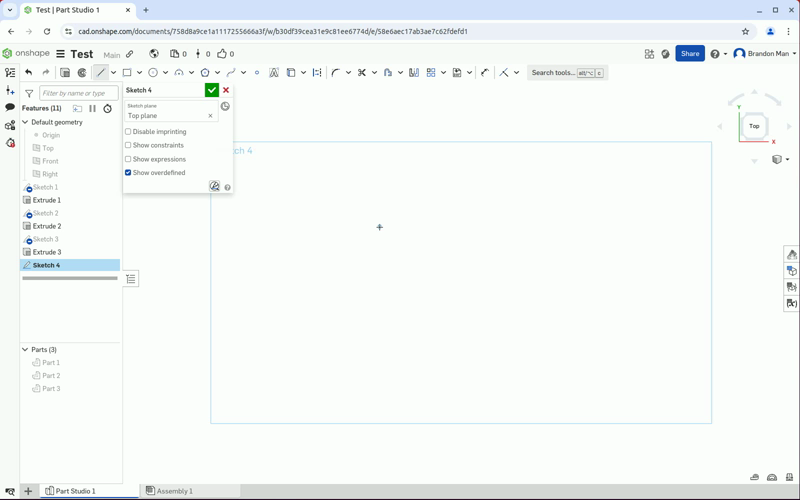
key_down(shift)
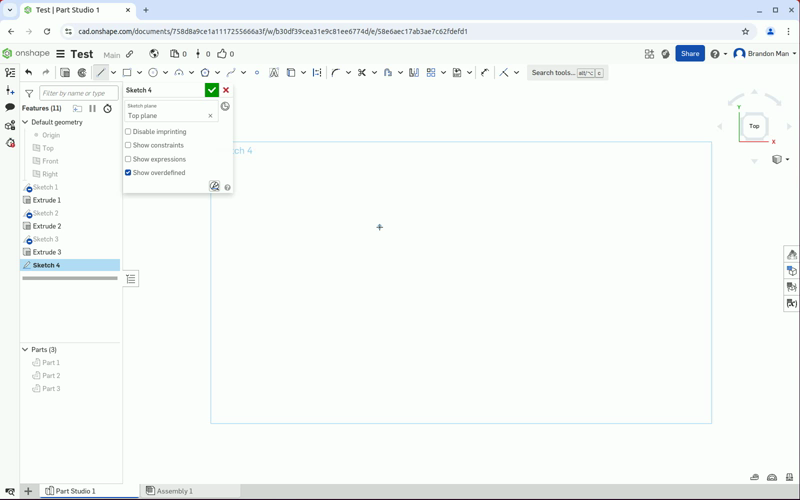
mouse_move(541, 226)
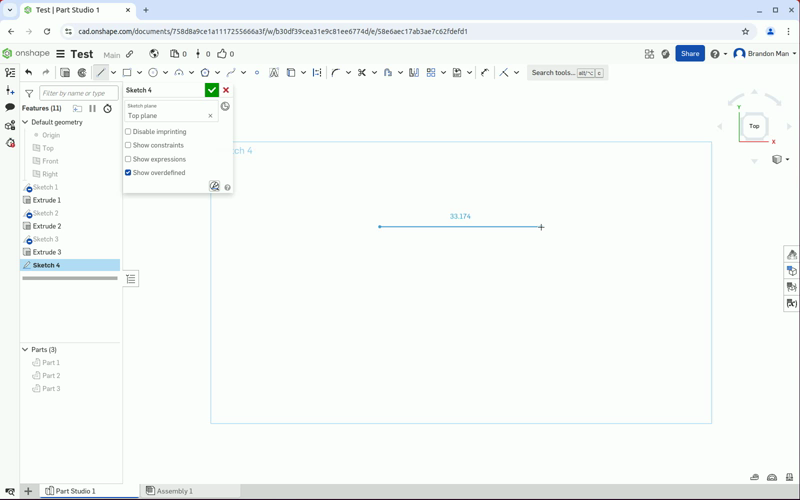
click(541, 226)
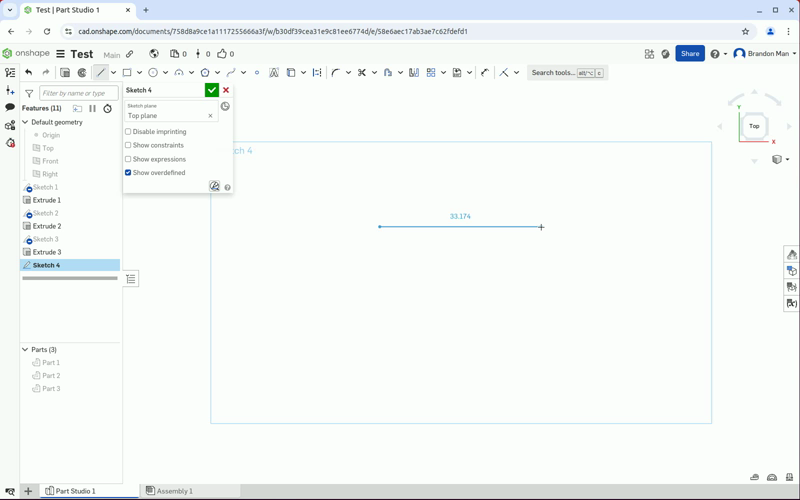
key_up(shift)
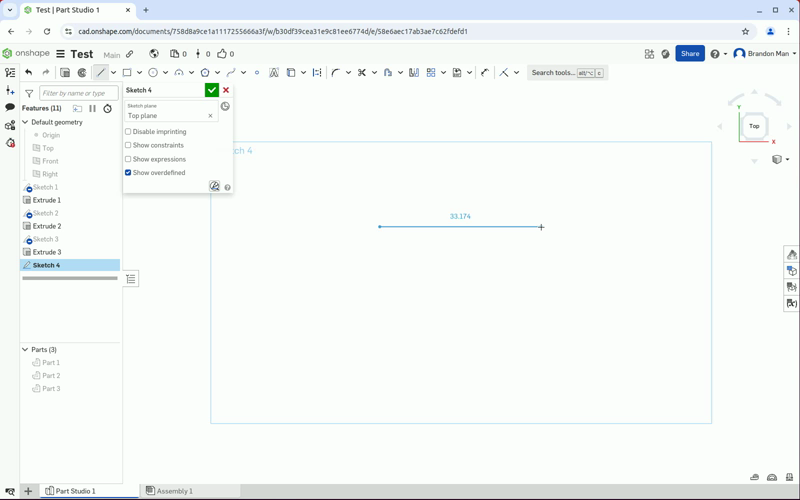
key_down(shift)
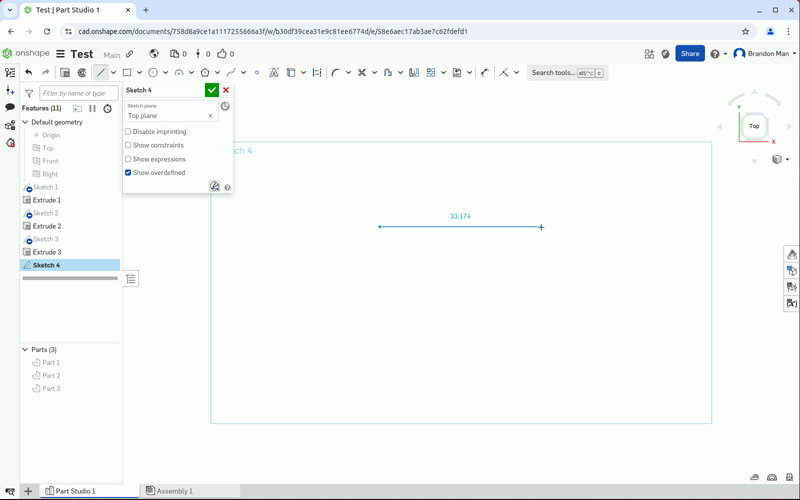
mouse_move(571, 226)
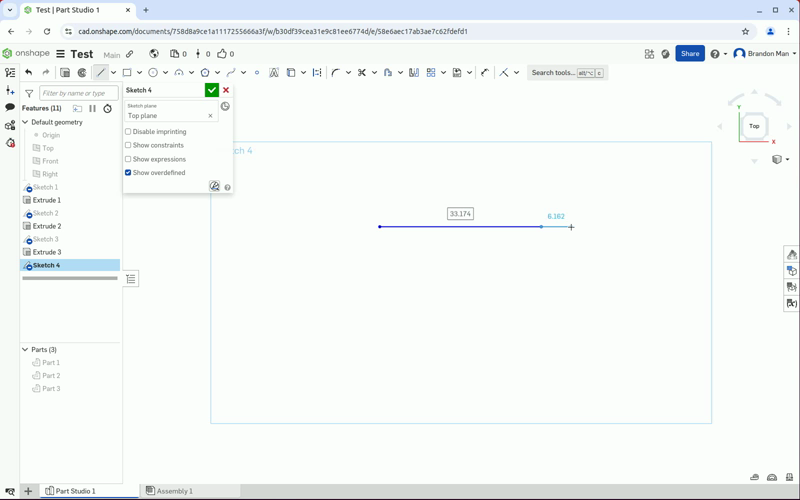
mouse_move(541, 197)
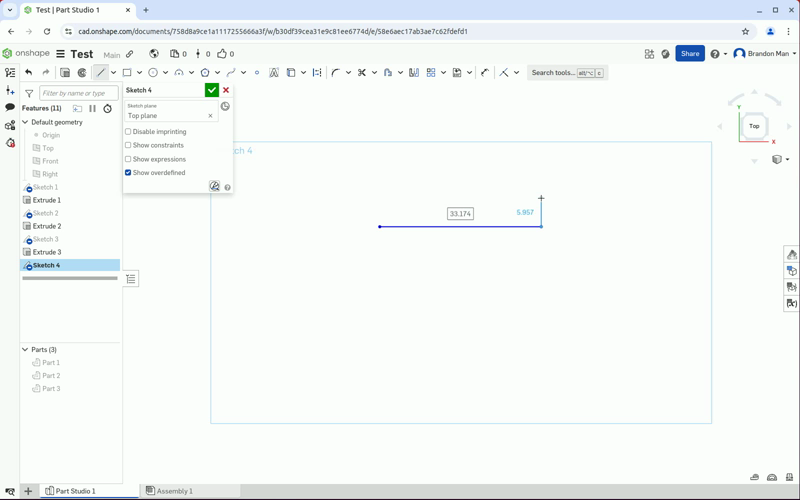
click(541, 197)
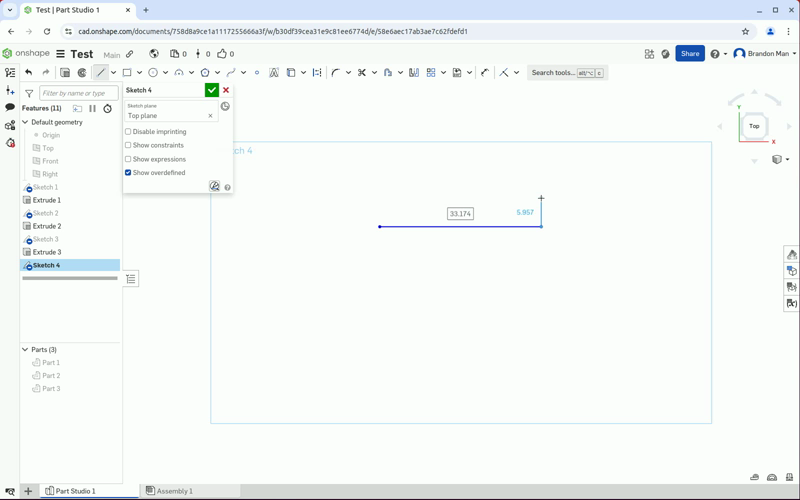
key_up(shift)
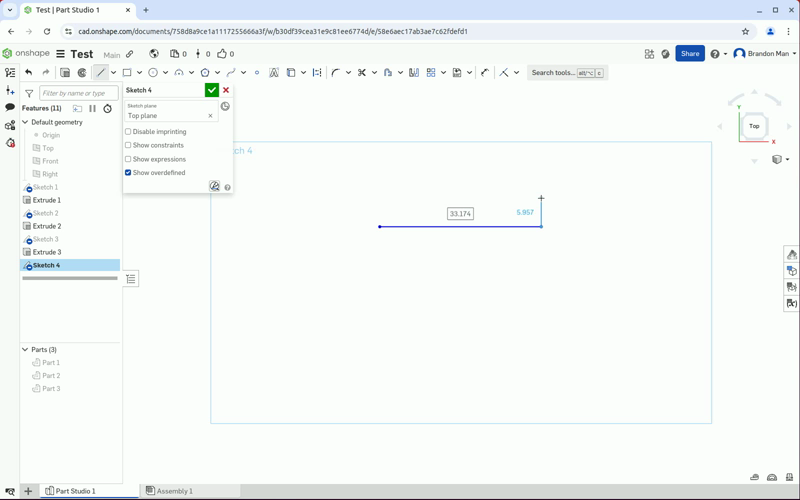
key_down(shift)
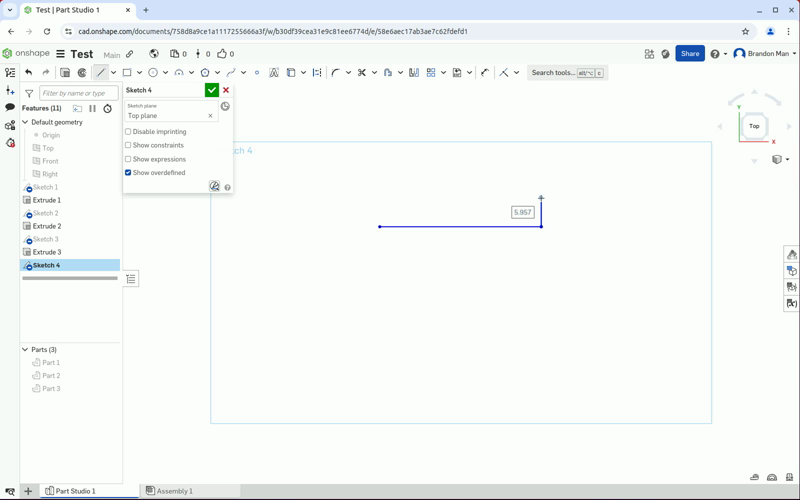
mouse_move(571, 197)
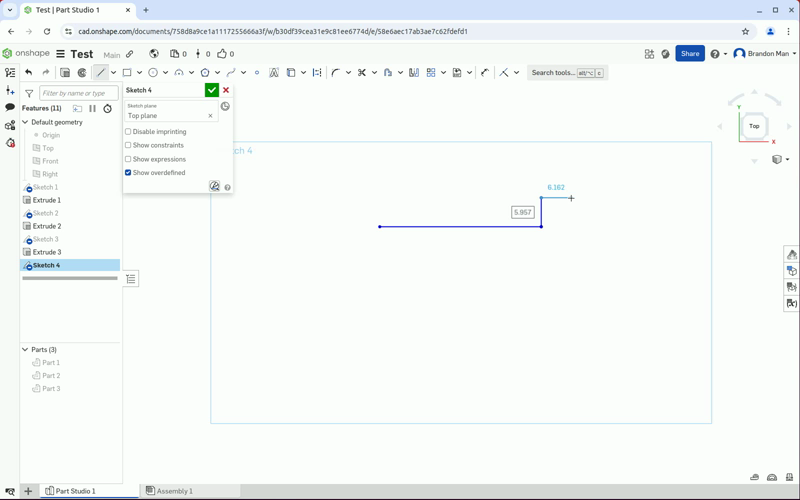
mouse_move(536, 197)
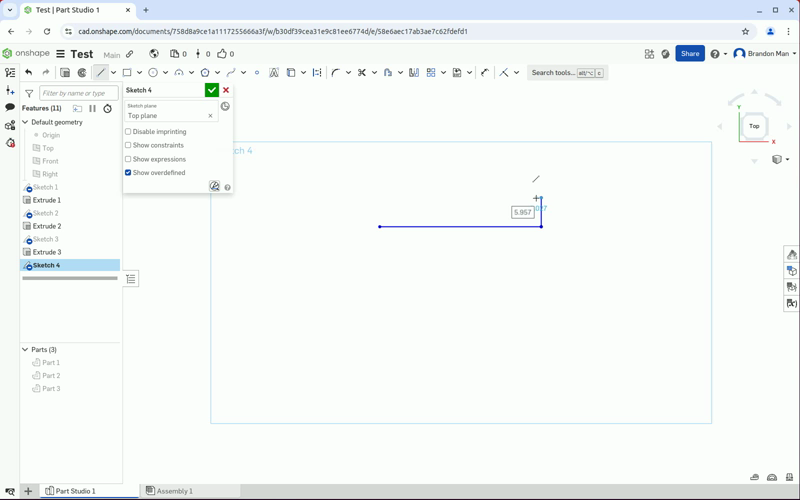
scroll(6)
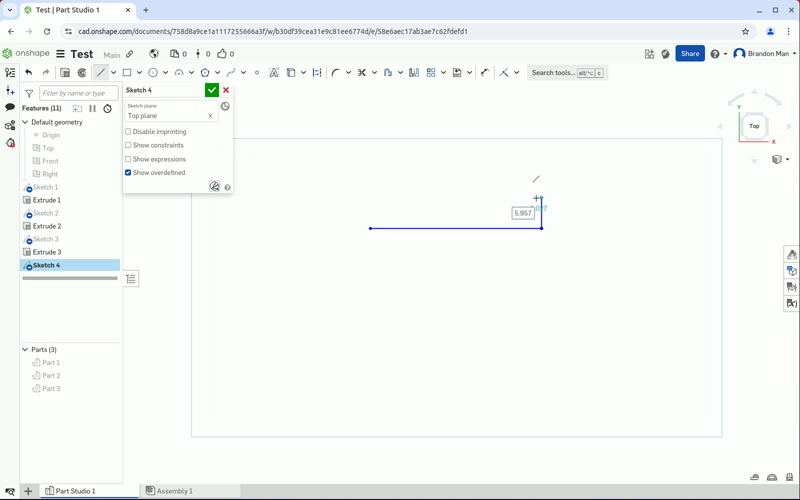
scroll(6)
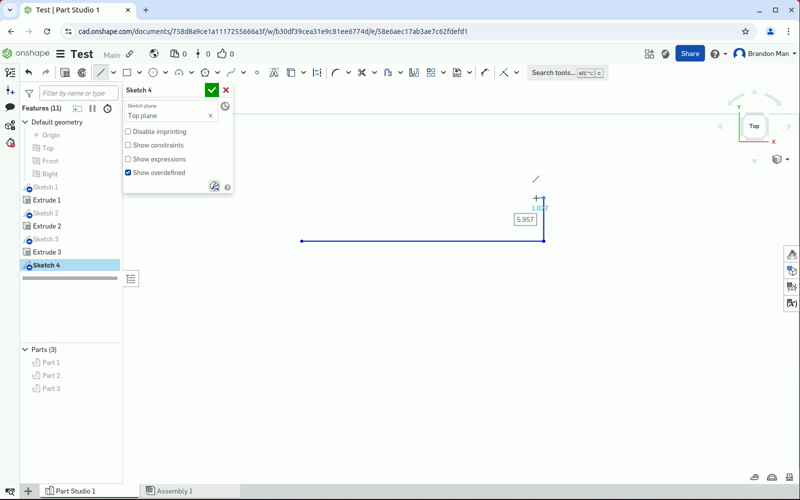
scroll(6)
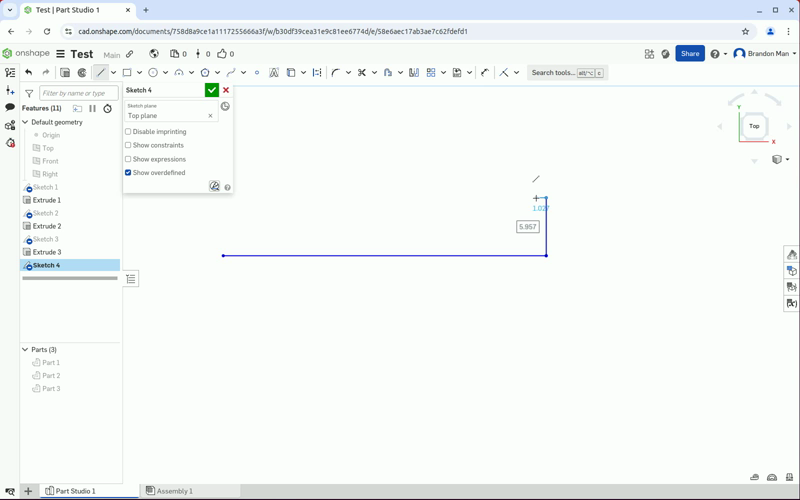
scroll(6)
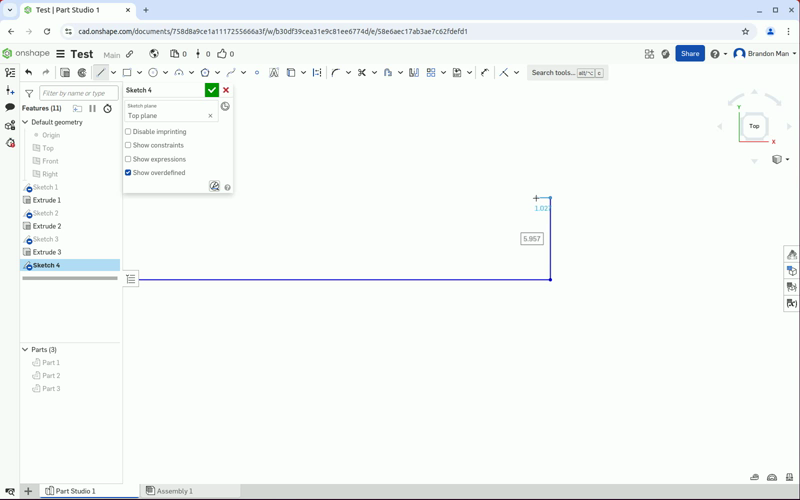
scroll(6)
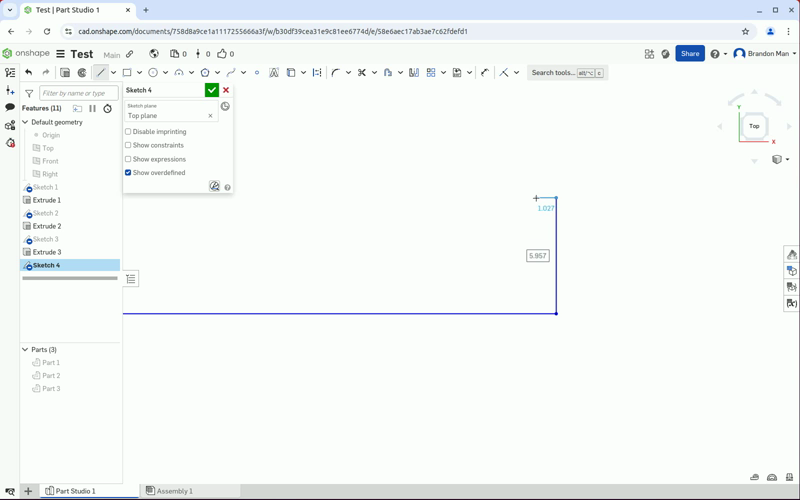
scroll(6)
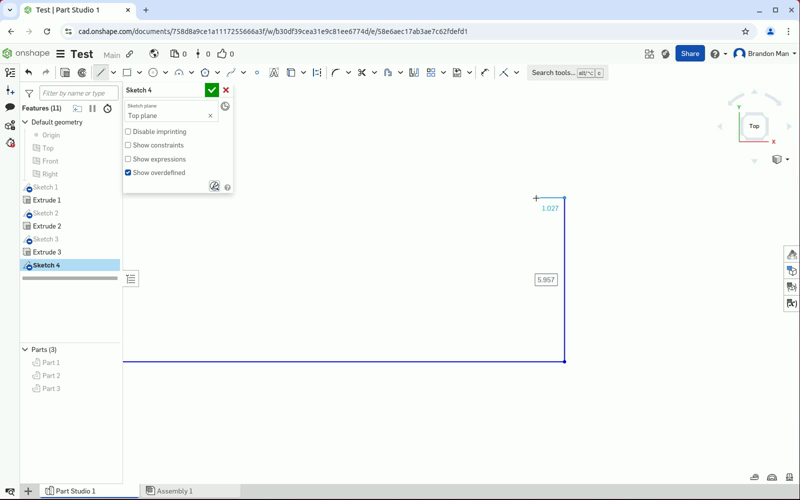
scroll(6)
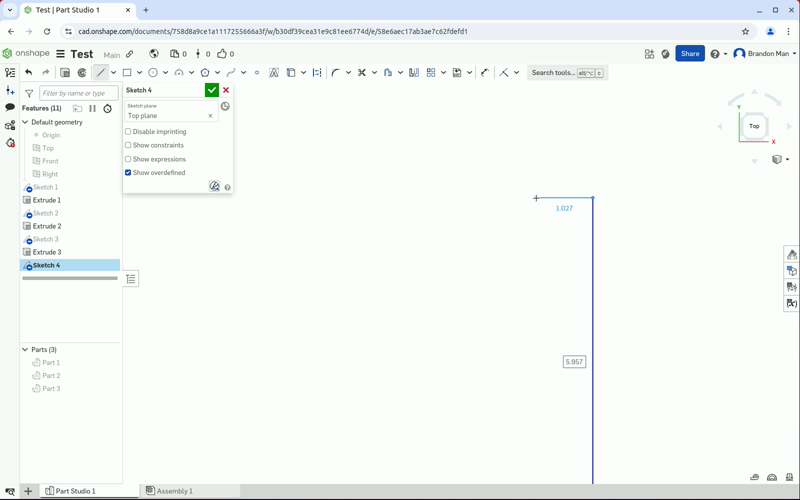
click(536, 197)
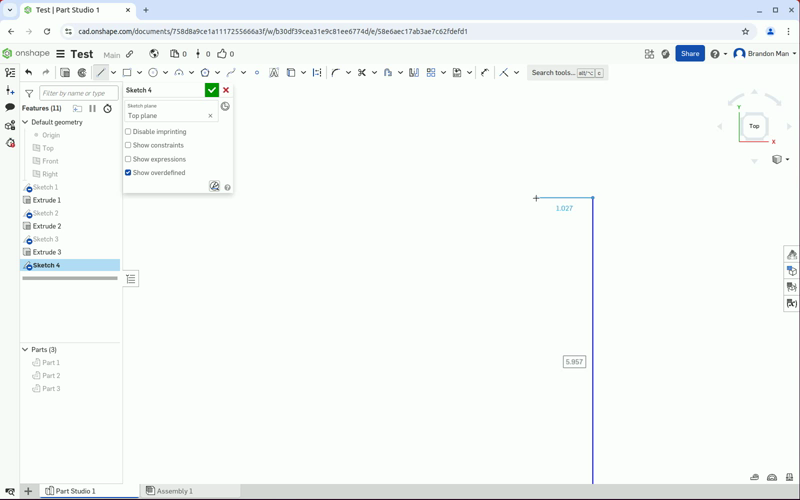
scroll(-6)
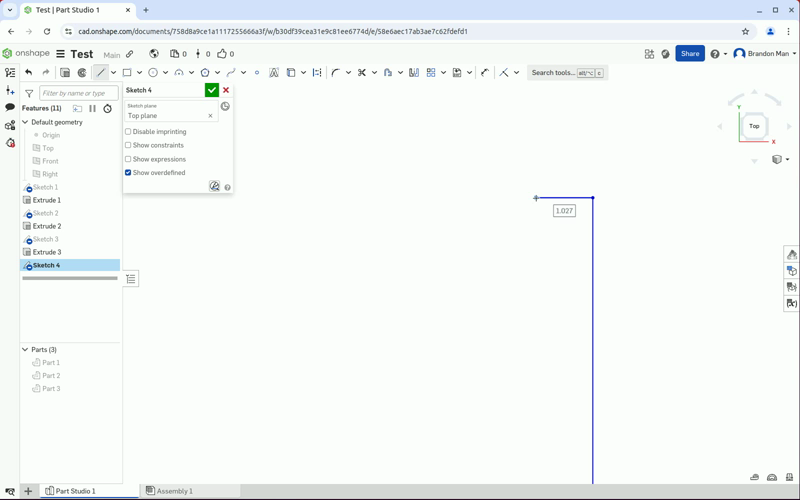
scroll(-6)
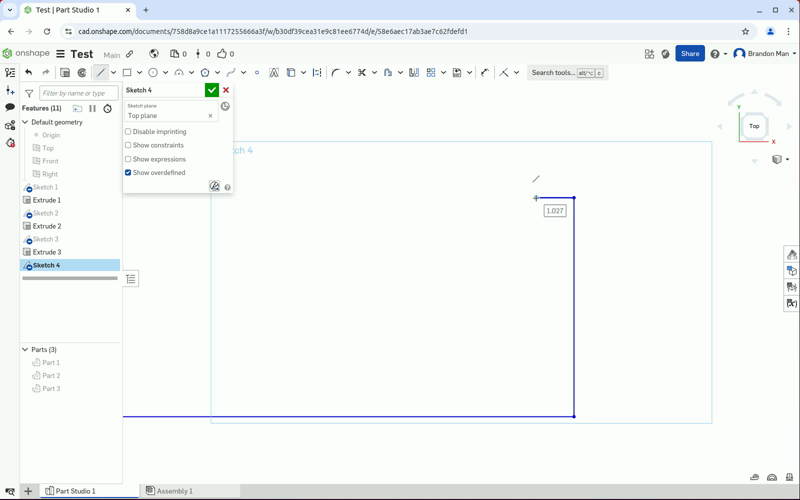
scroll(-6)
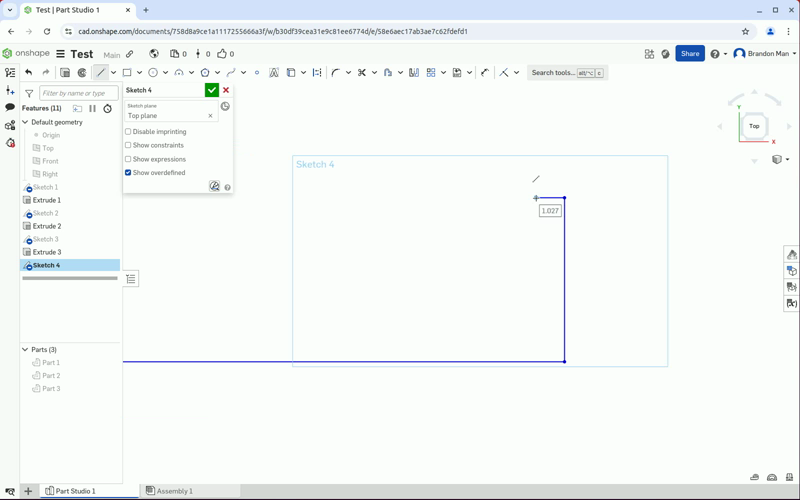
scroll(-6)
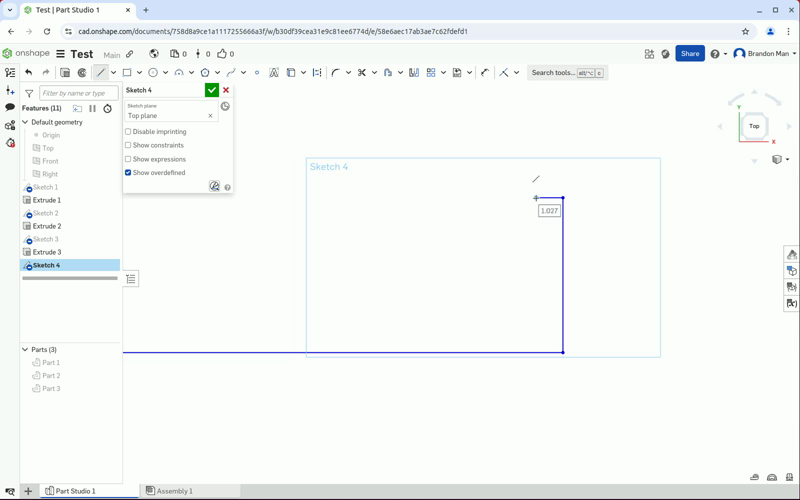
scroll(-6)
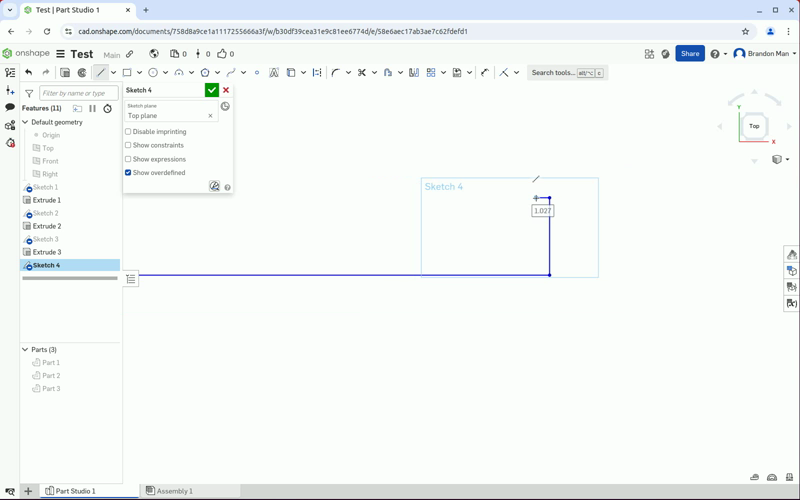
scroll(-6)
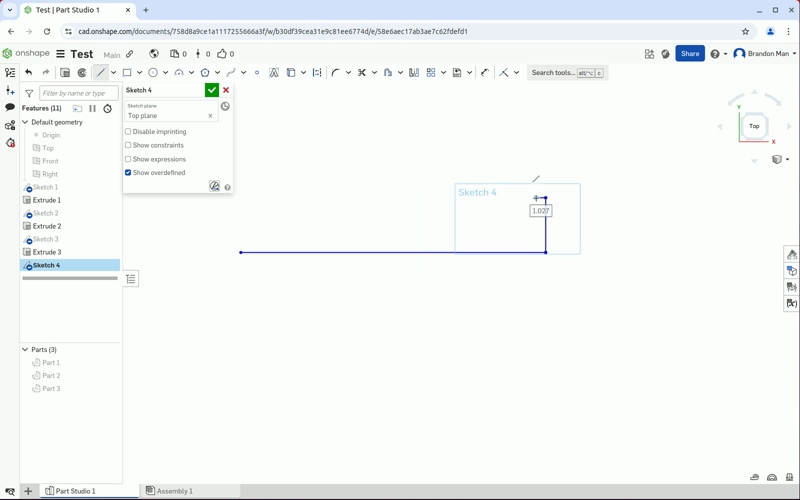
scroll(-6)
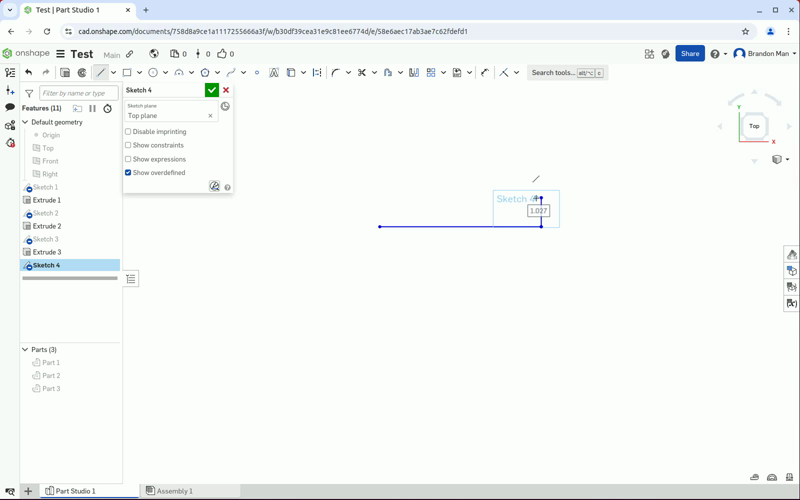
key_up(shift)
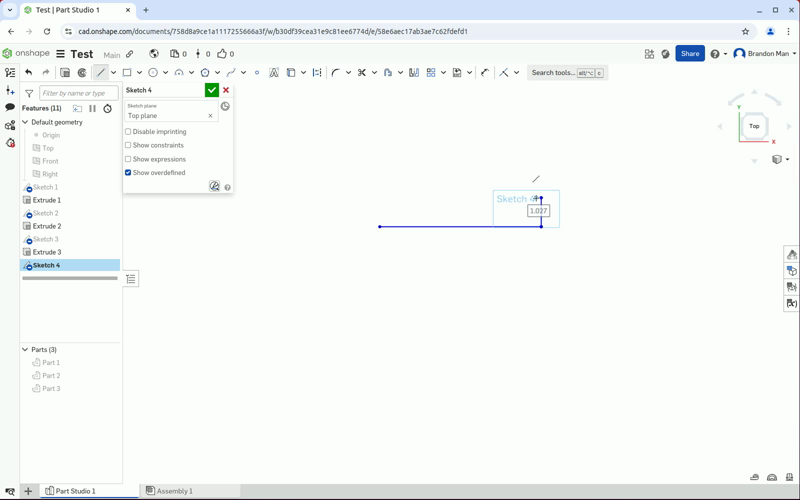
key_down(shift)
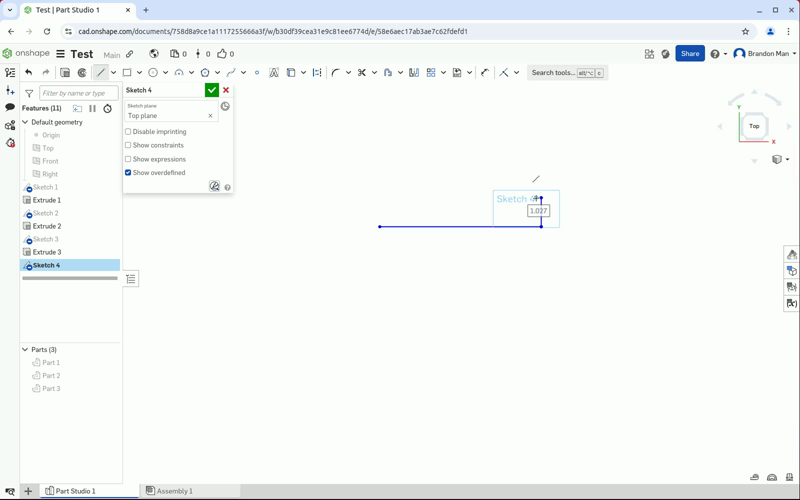
mouse_move(384, 197)
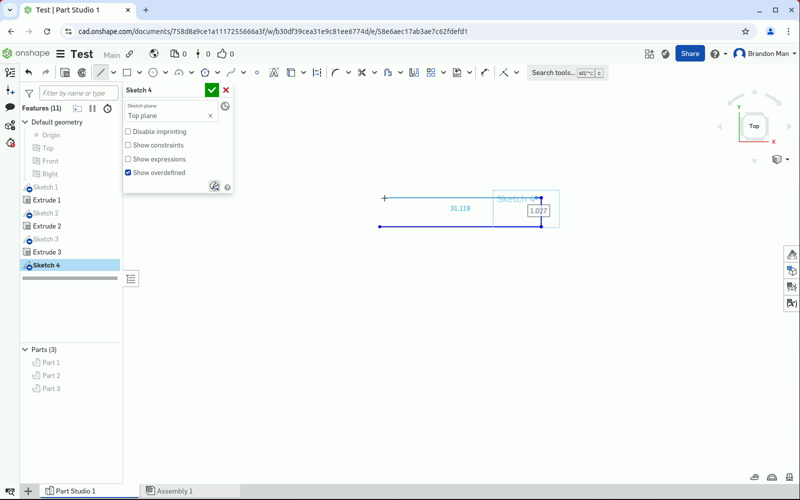
click(384, 197)
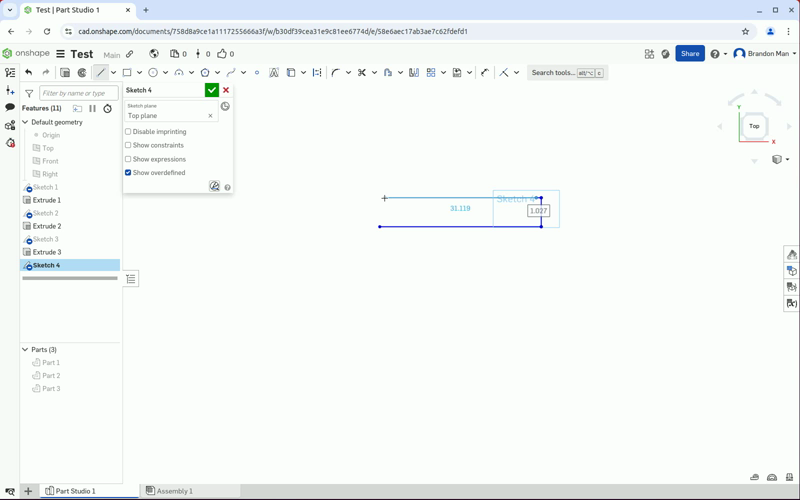
key_up(shift)
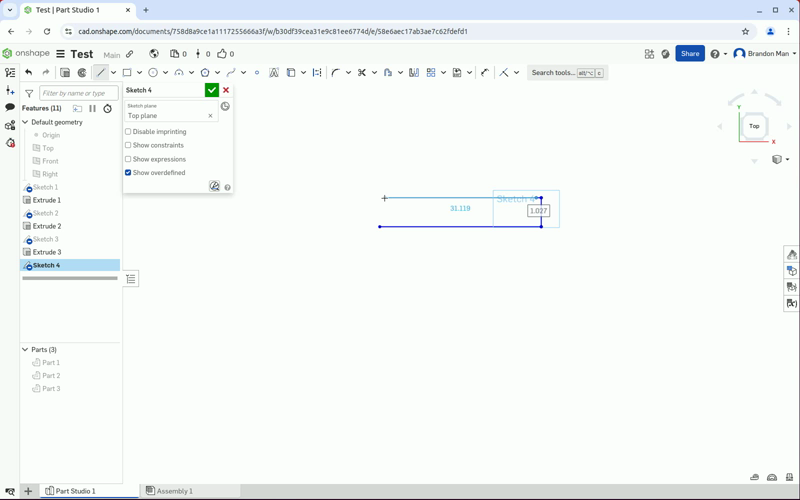
key_down(shift)
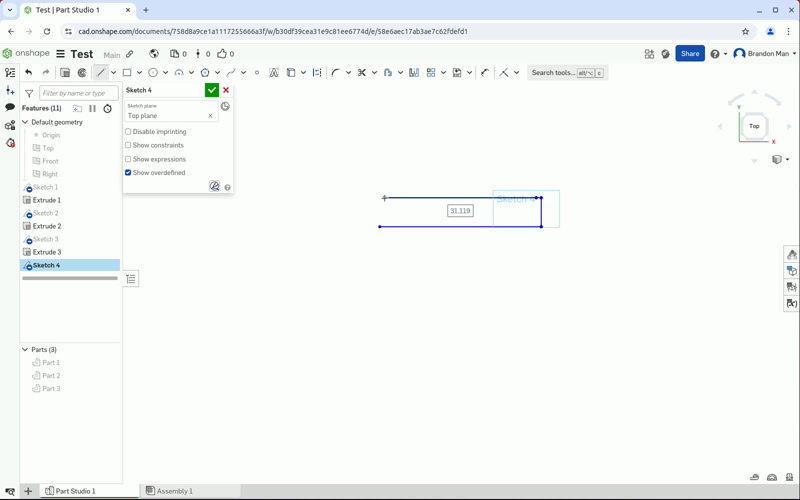
mouse_move(414, 197)
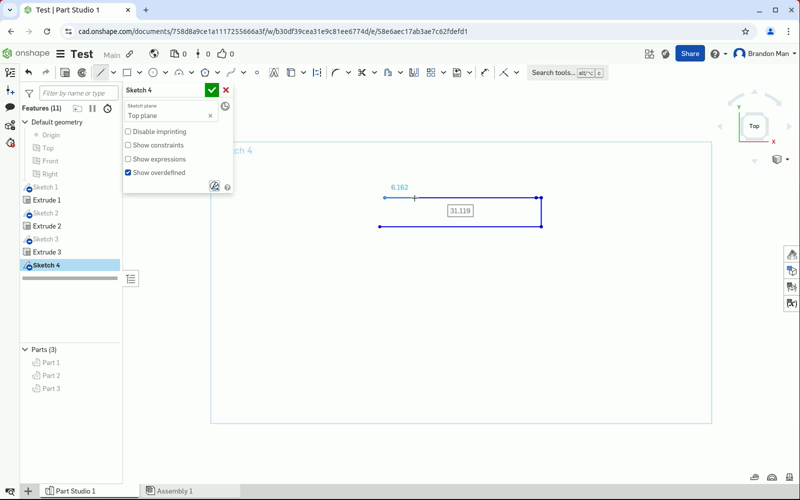
mouse_move(379, 197)
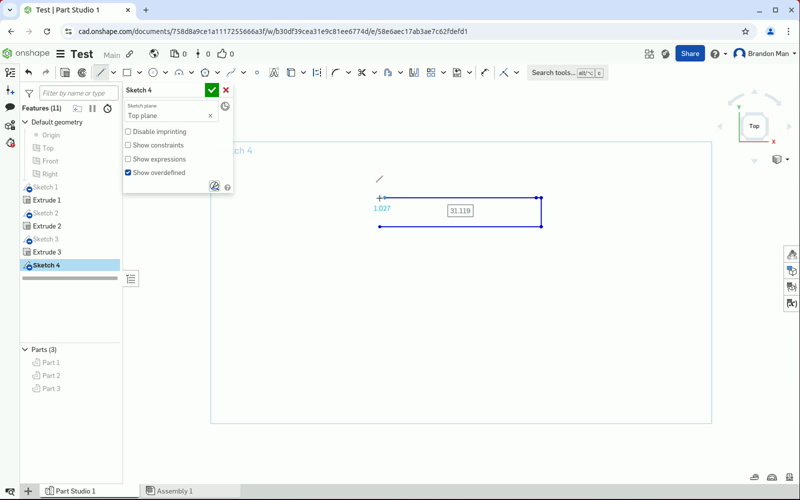
scroll(6)
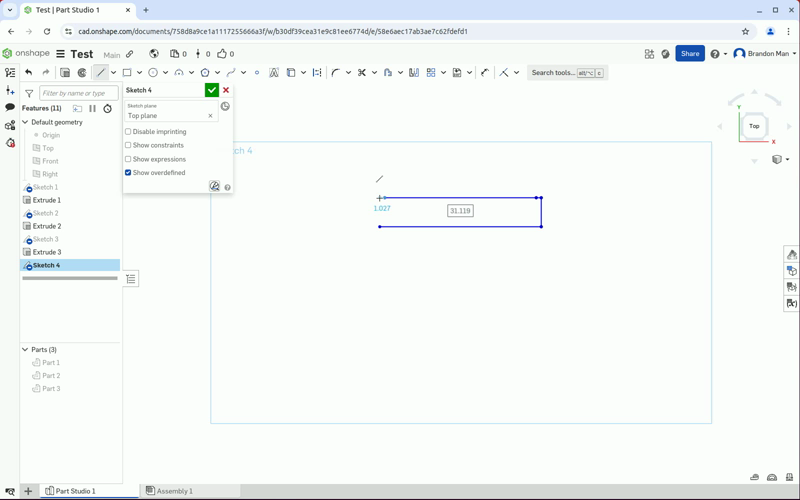
scroll(6)
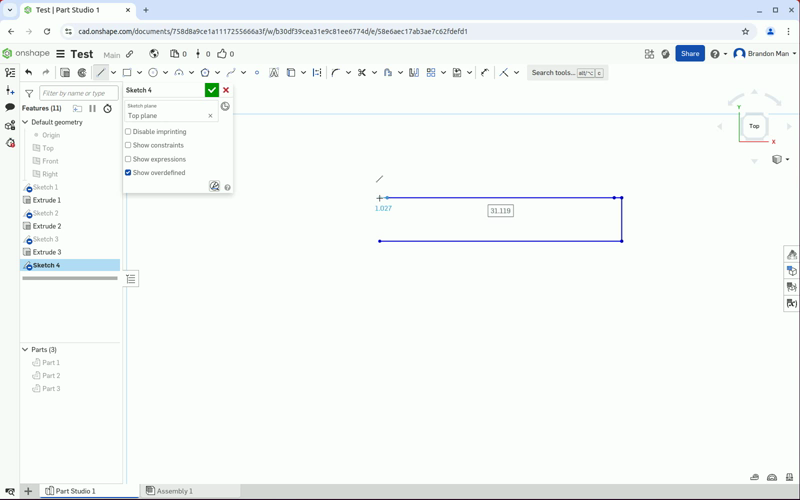
scroll(6)
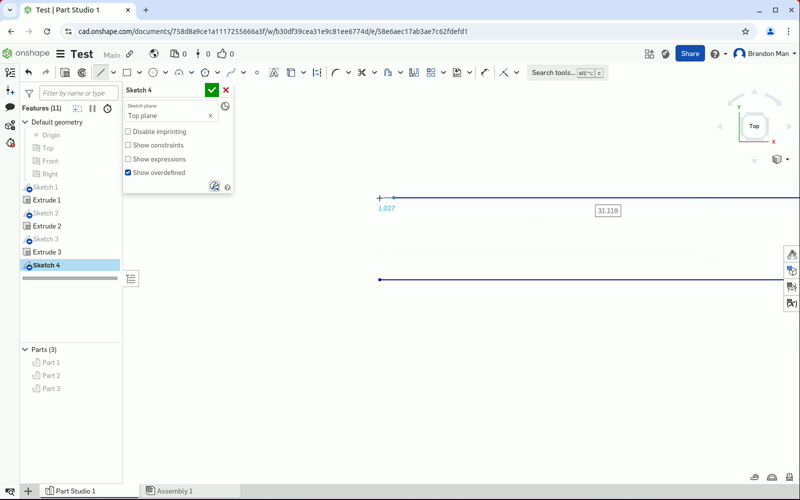
scroll(6)
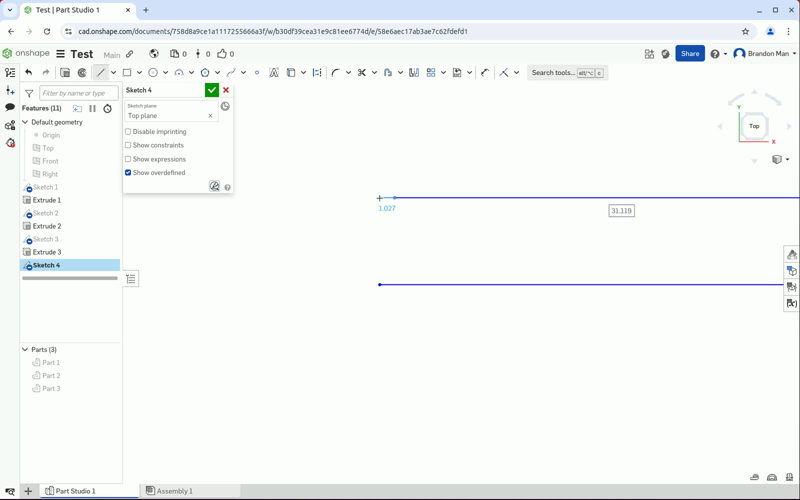
scroll(6)
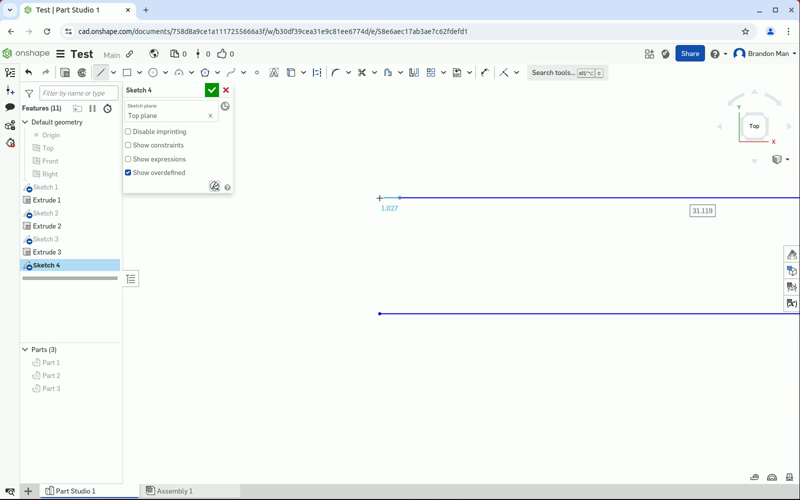
scroll(6)
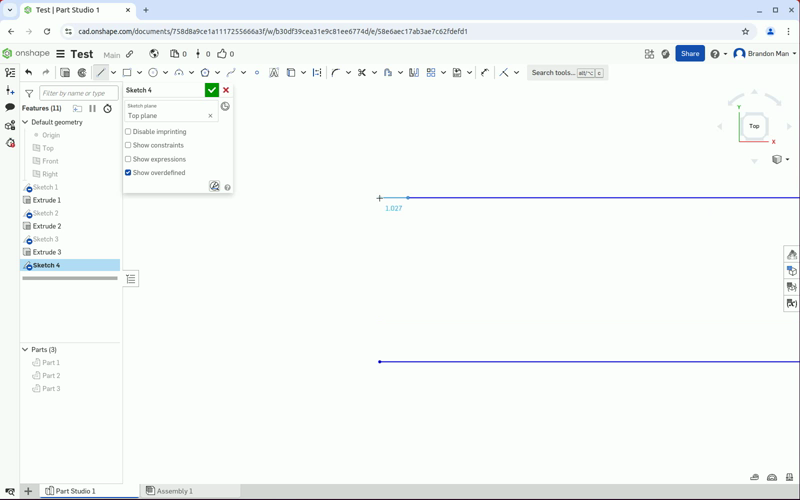
scroll(6)
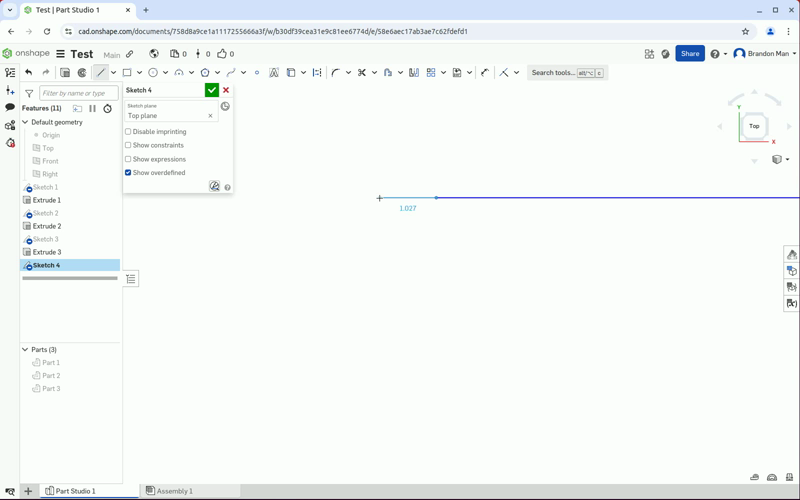
click(379, 197)
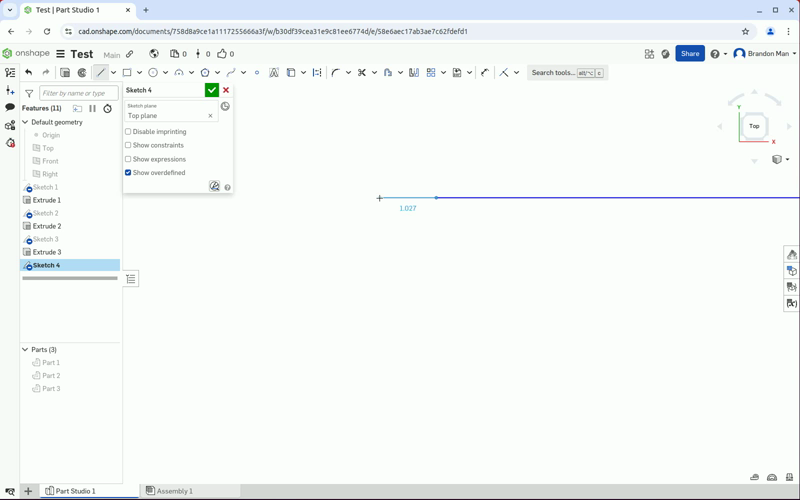
scroll(-6)
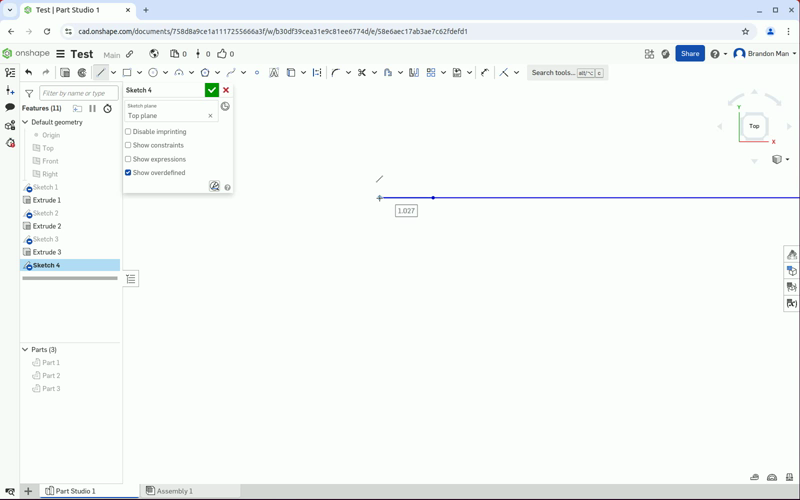
scroll(-6)
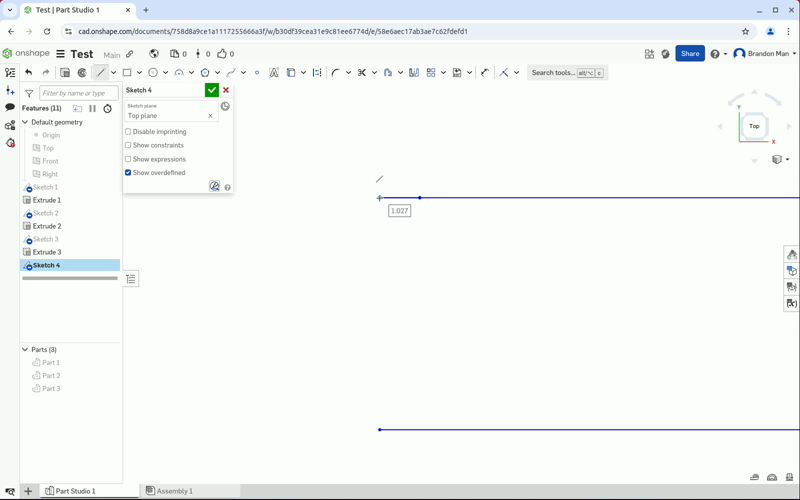
scroll(-6)
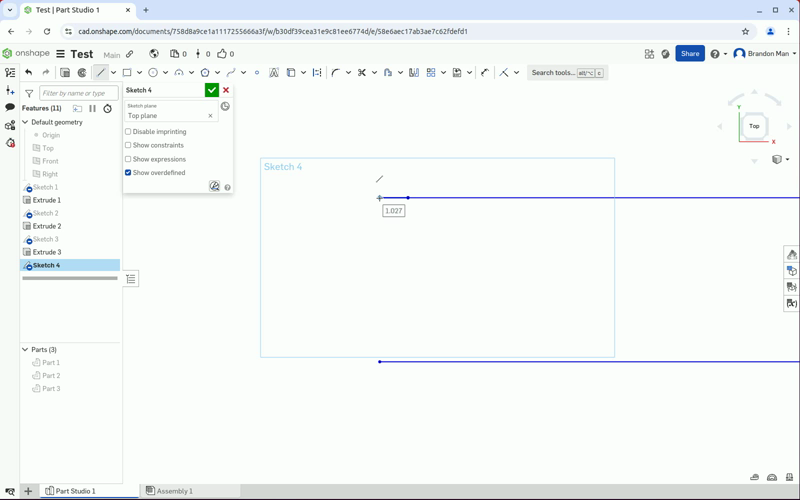
scroll(-6)
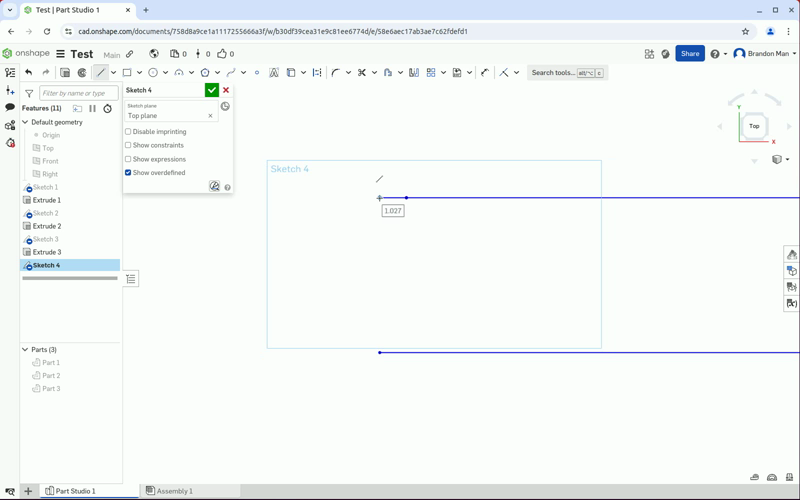
scroll(-6)
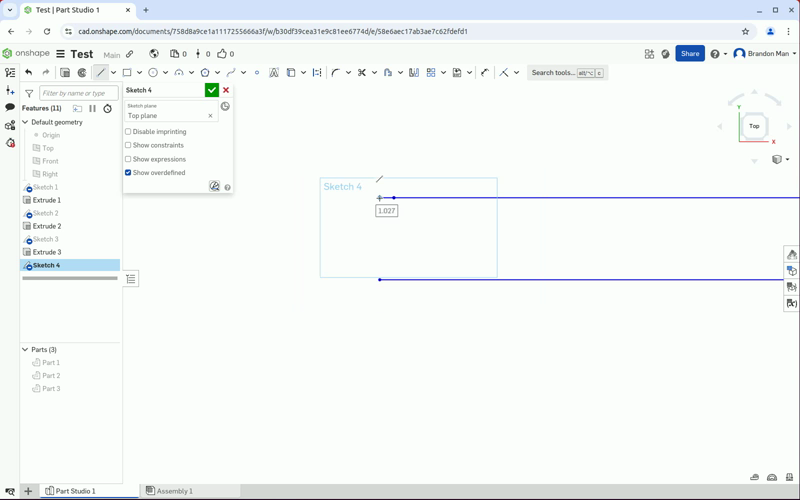
scroll(-6)
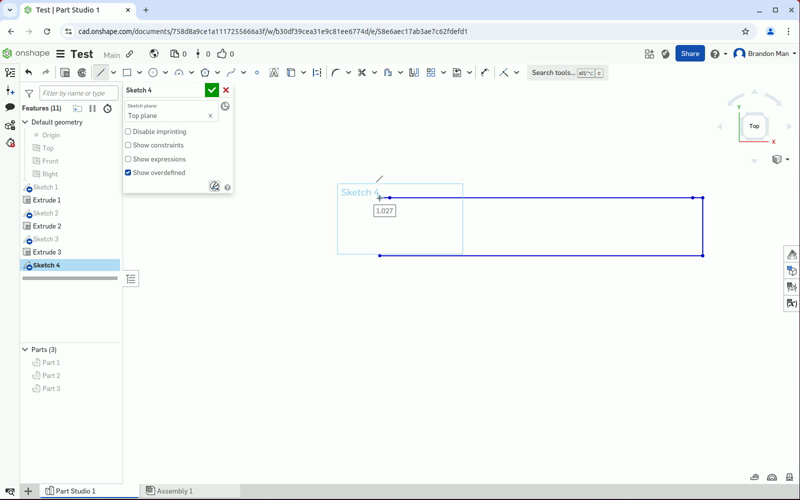
scroll(-6)
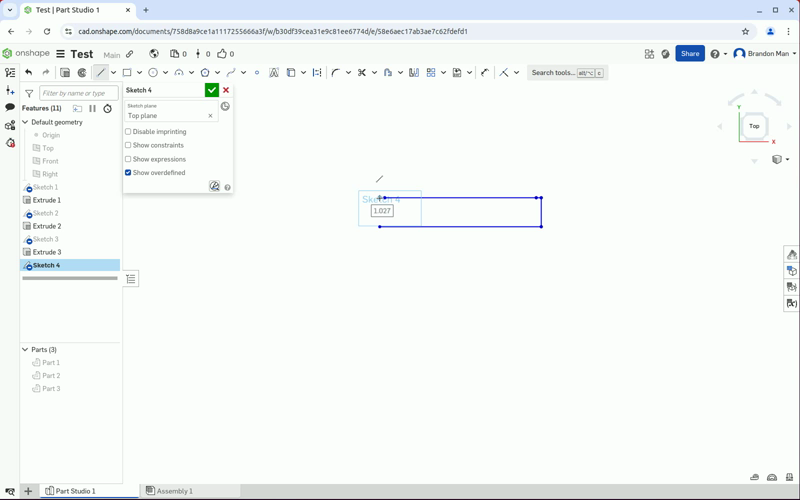
key_up(shift)
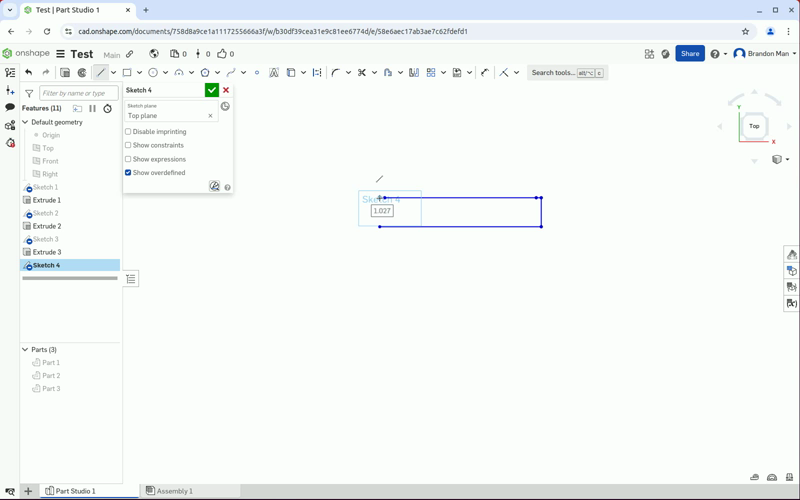
mouse_move(409, 197)
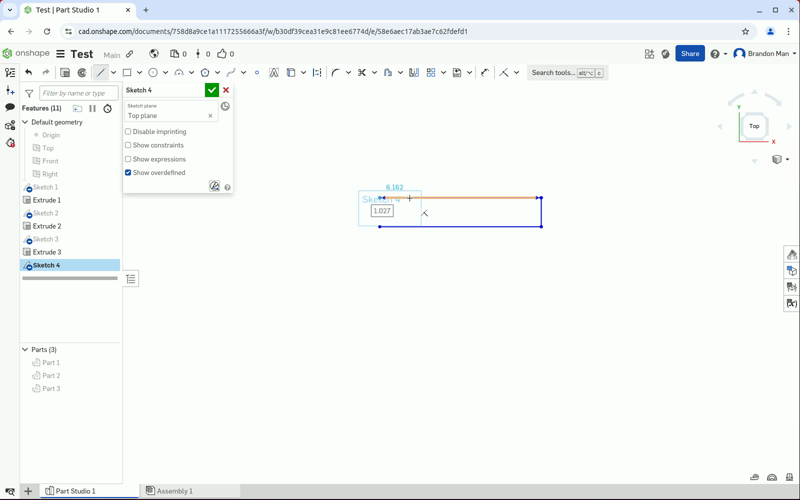
key_down(shift)
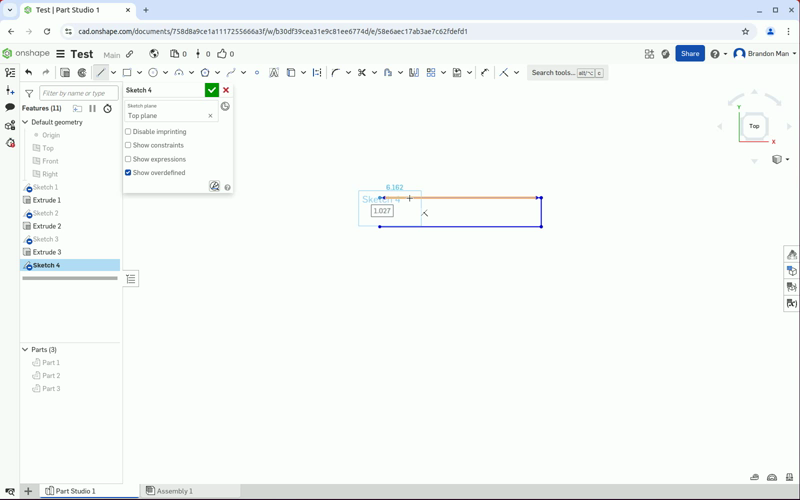
mouse_move(379, 226)
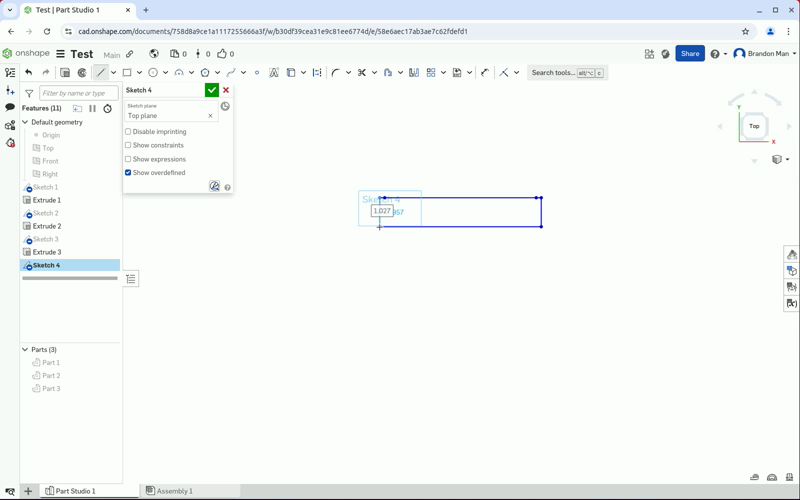
key_up(shift)
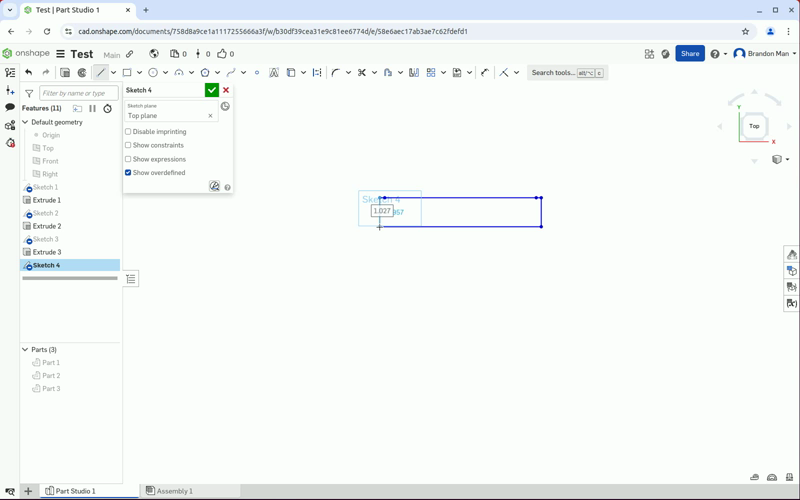
click(379, 226)
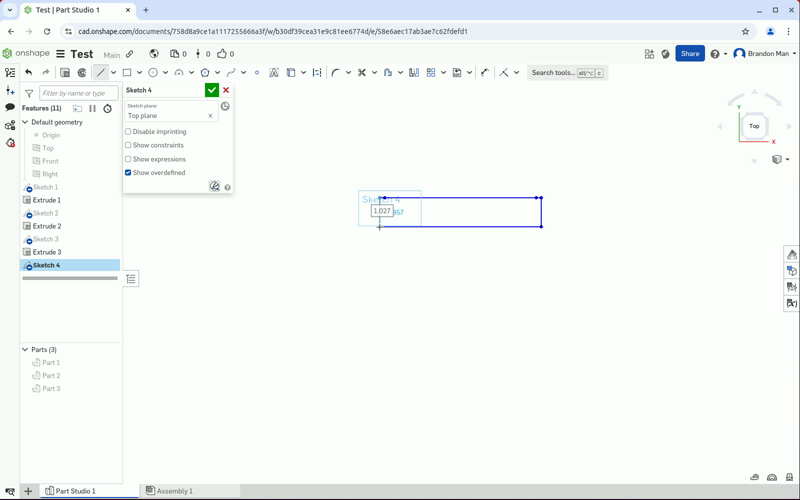
key(esc)
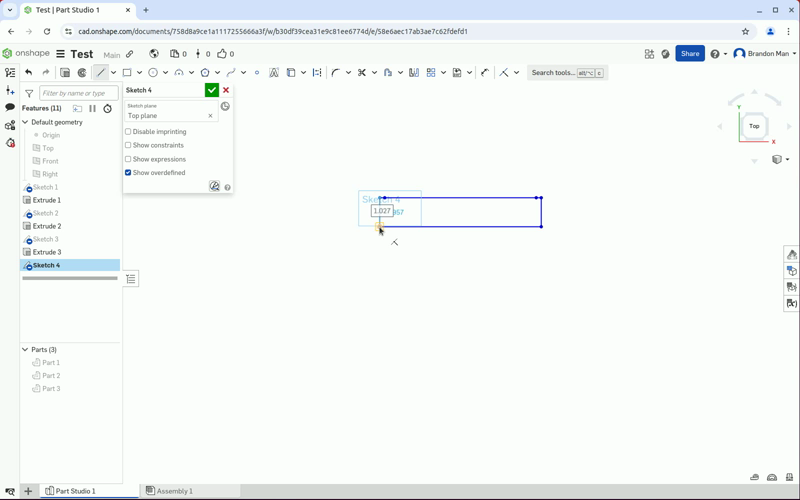
mouse_move(493, 221)
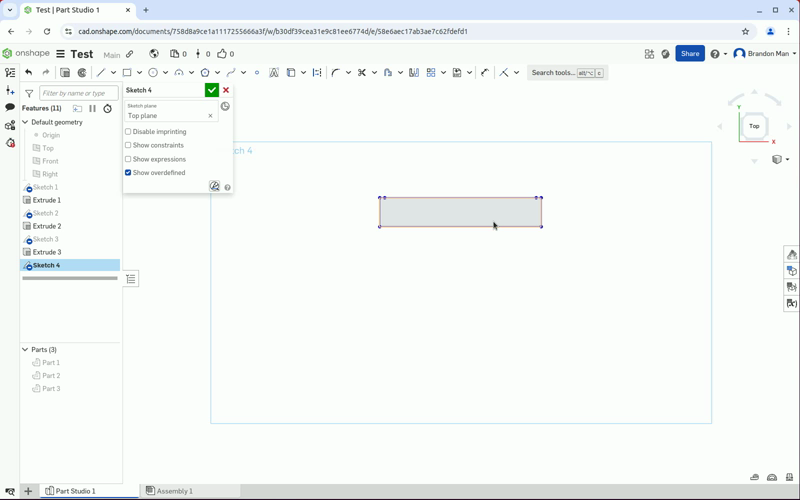
click(493, 221)
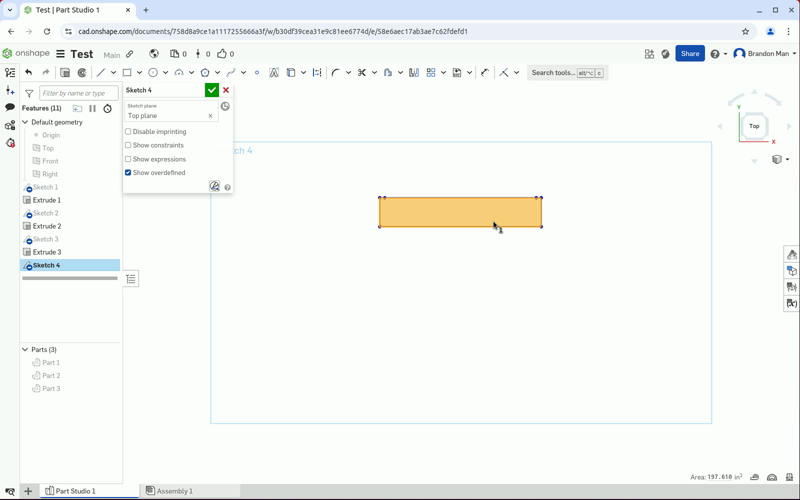
mouse_move(73, 352)
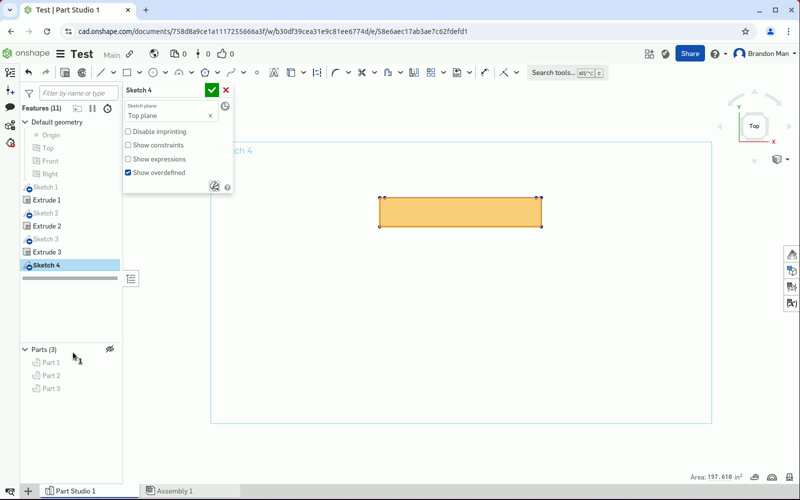
key(shift+y)
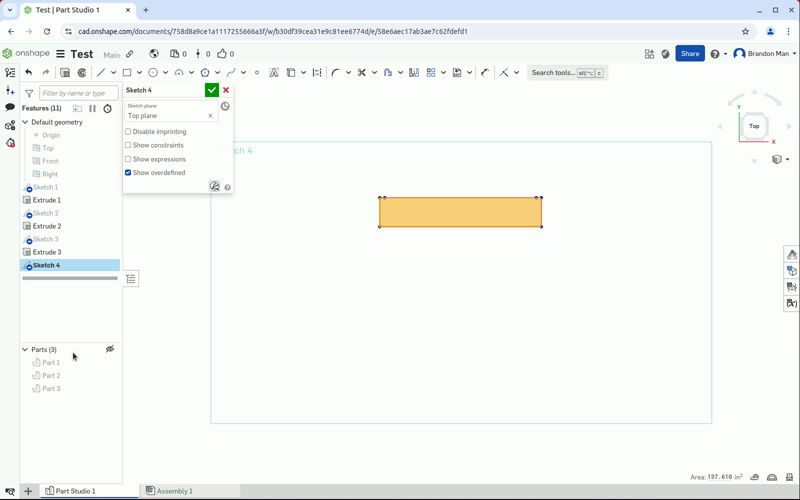
key(shift+e)
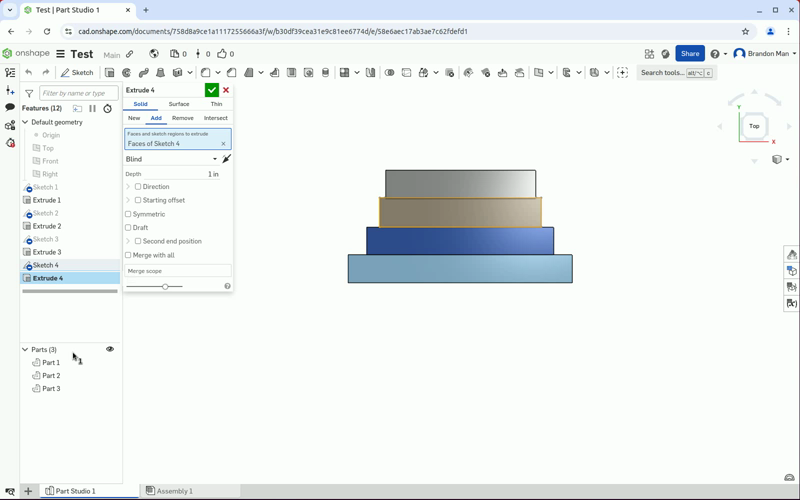
mouse_move(143, 106)
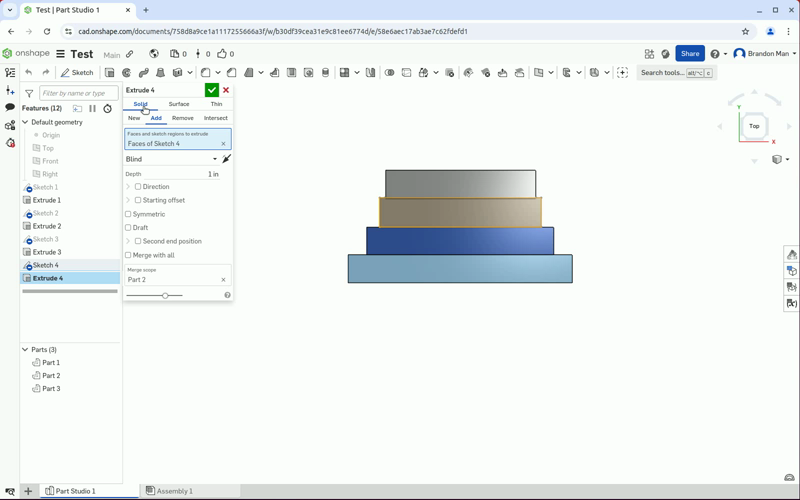
click(143, 106)
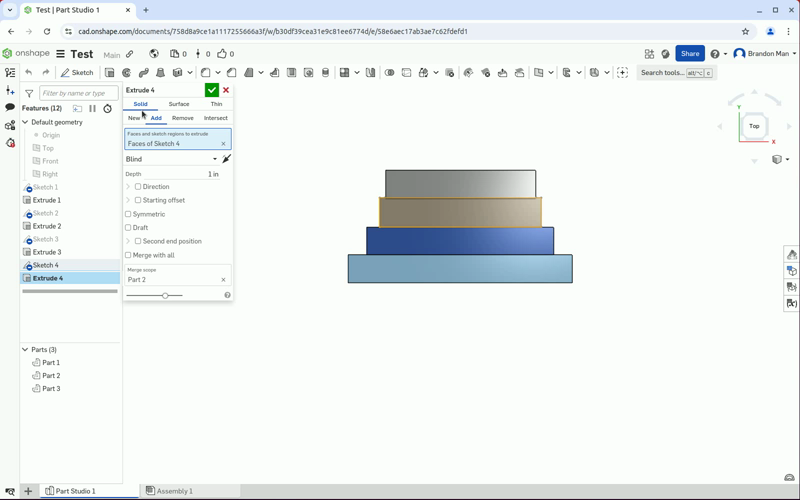
mouse_move(137, 120)
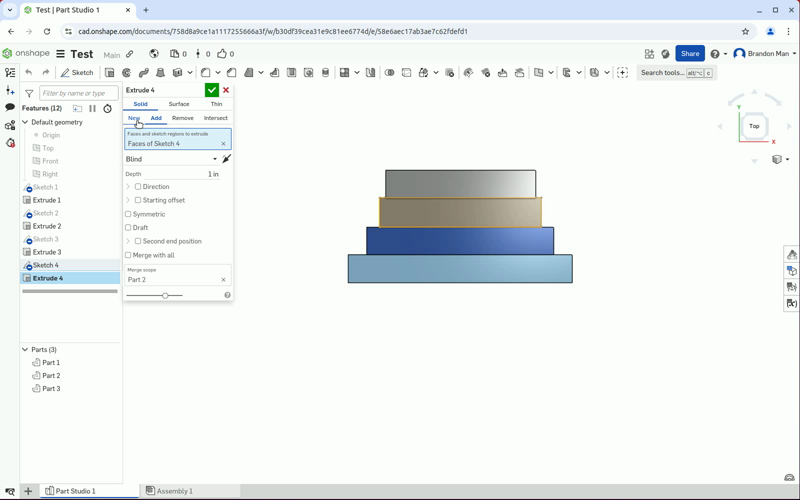
click(137, 120)
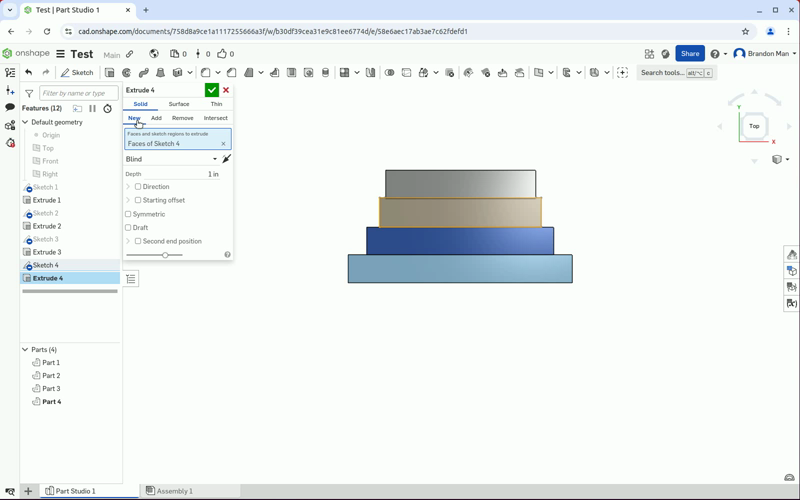
key(tab, 4)
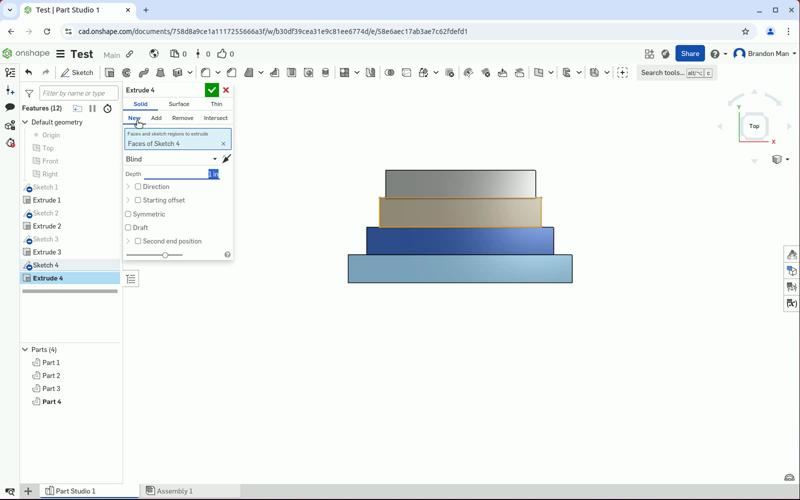
text(3.851)
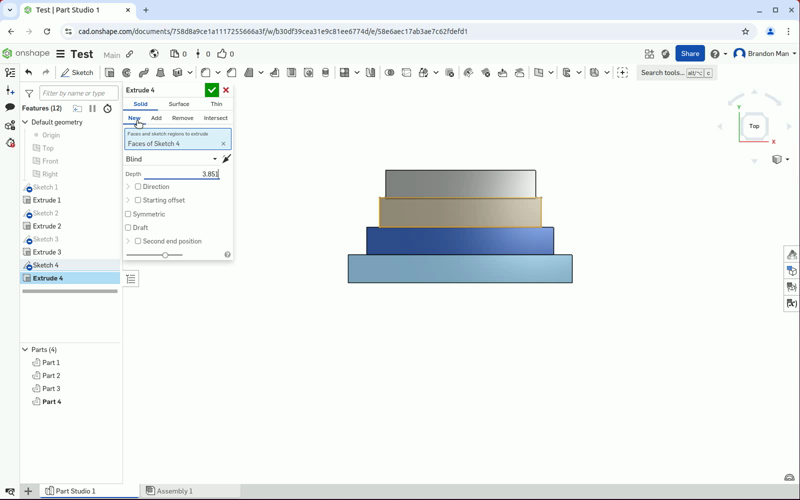
key(enter)
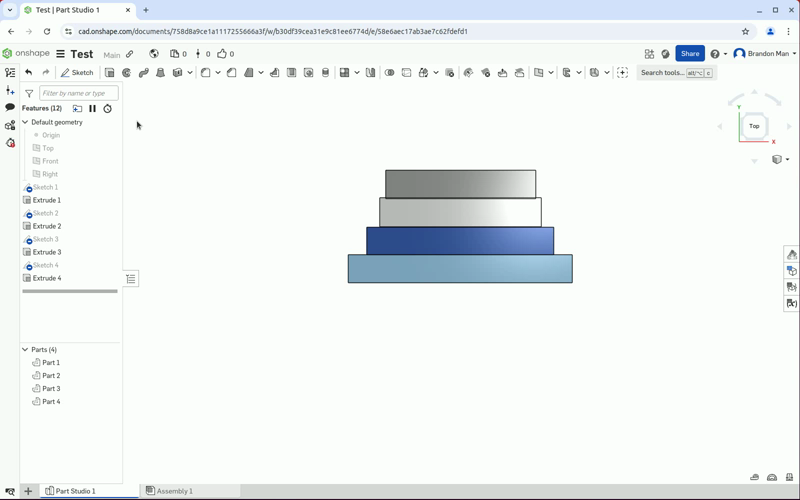
key(shift+h)
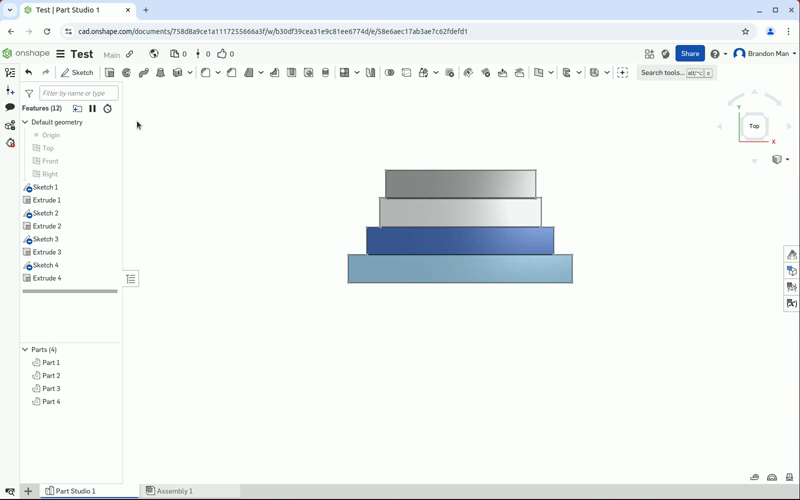
key(shift+h)
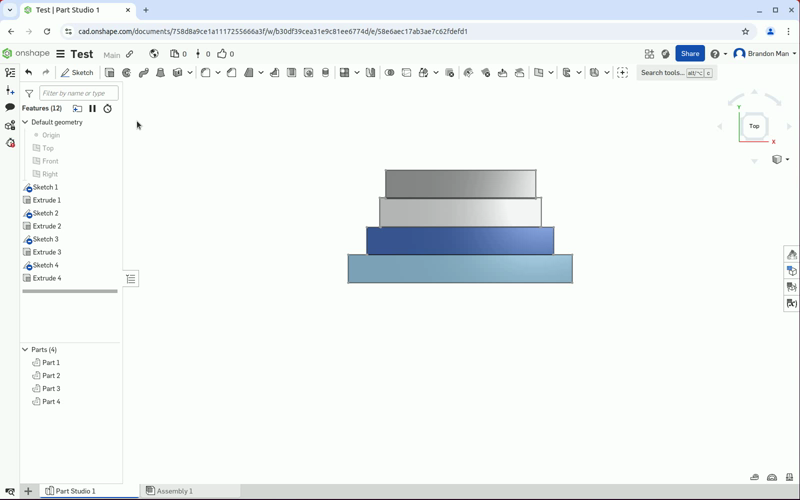
key(shift+7)
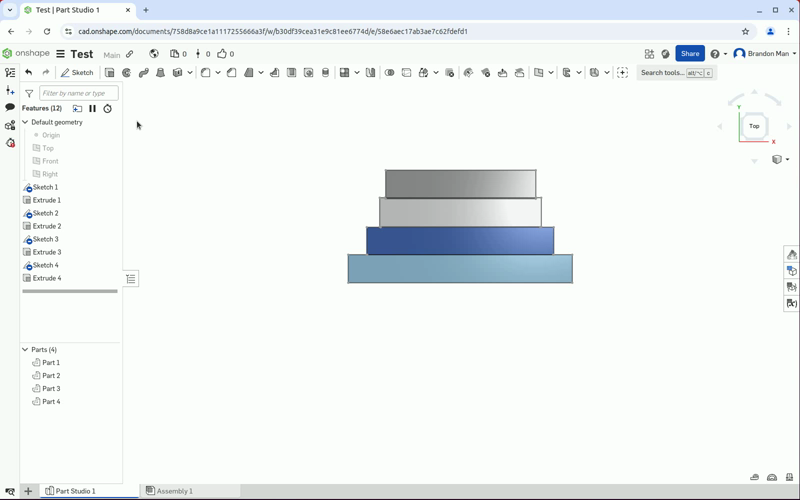
key(up, 3)
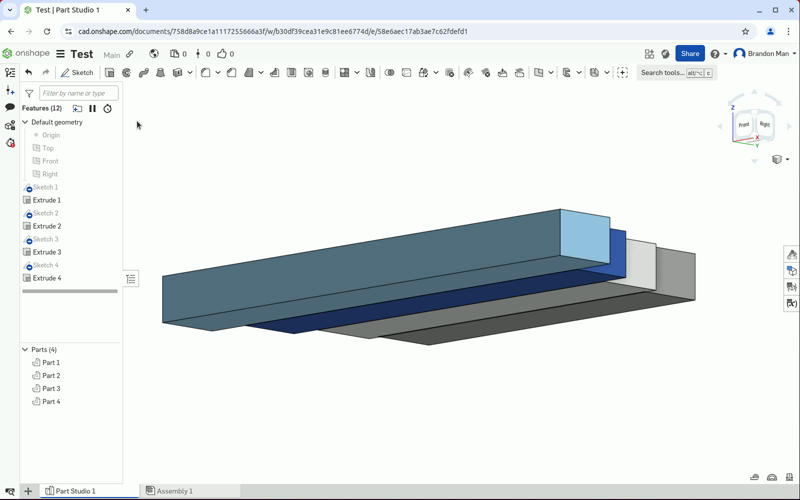
key(left, 3)
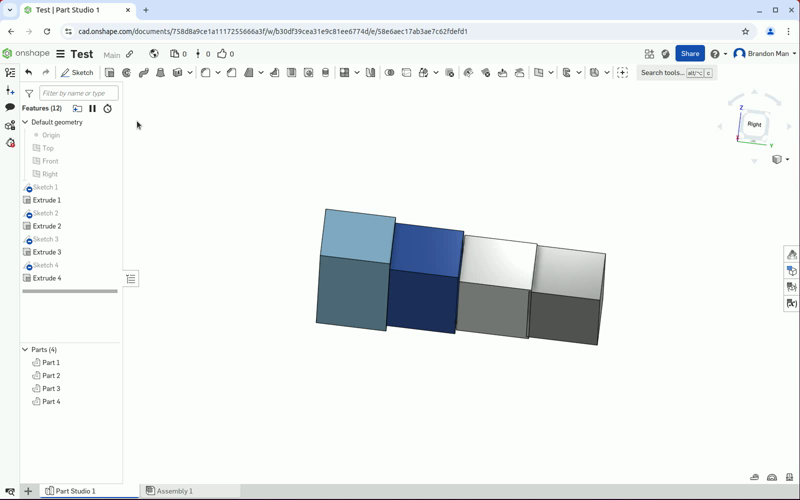
key(right, 3)
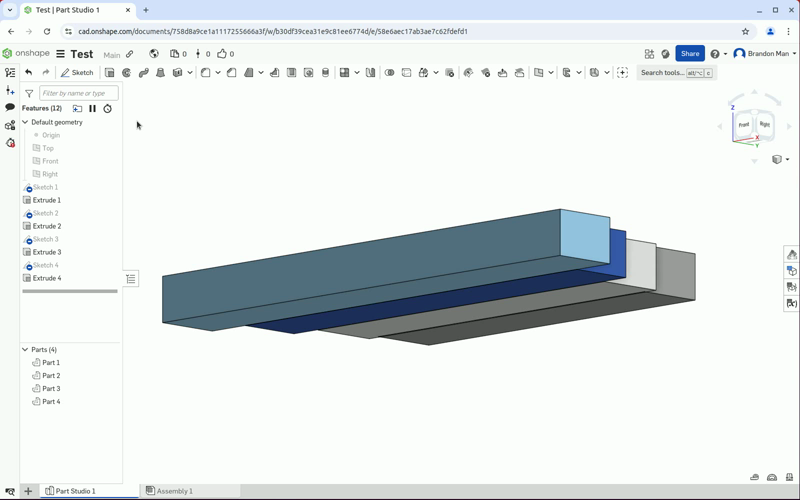
key(down, 3)
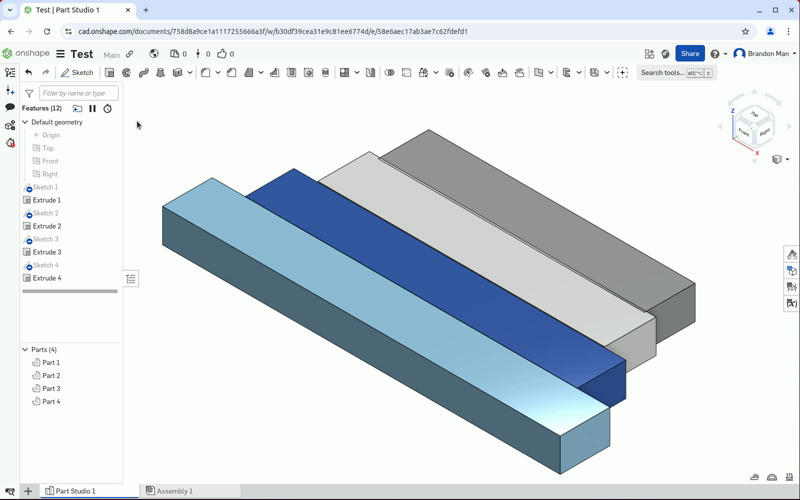
mouse_move(73, 189)
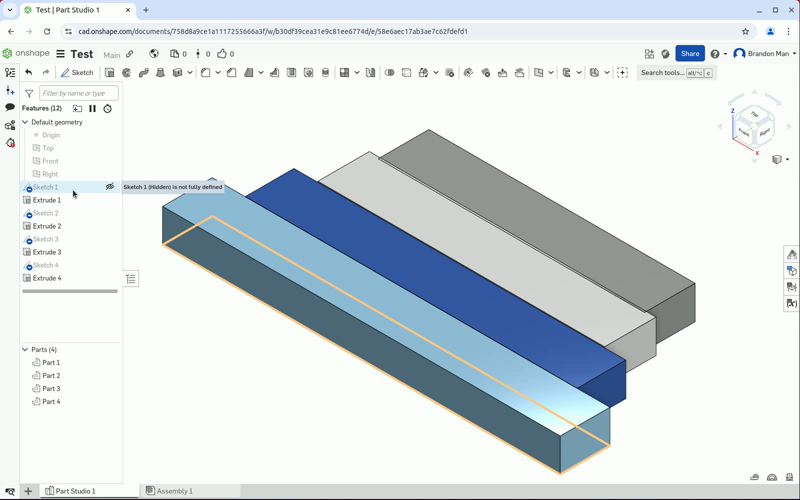
click(73, 189)